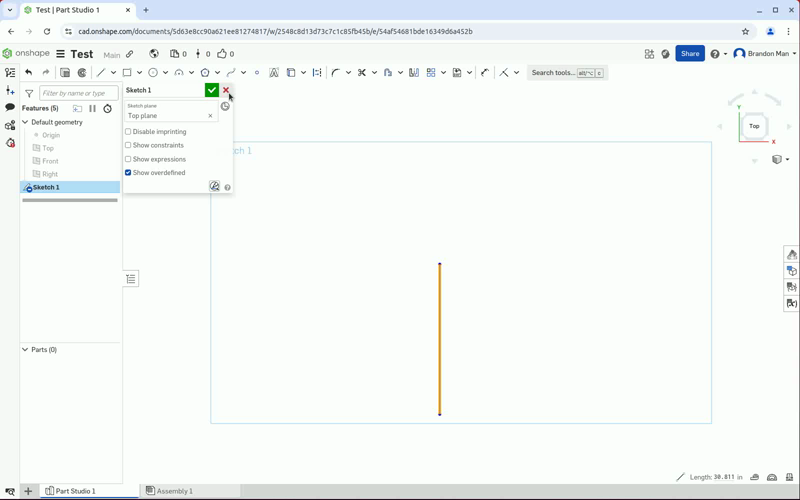
key(shift+h)
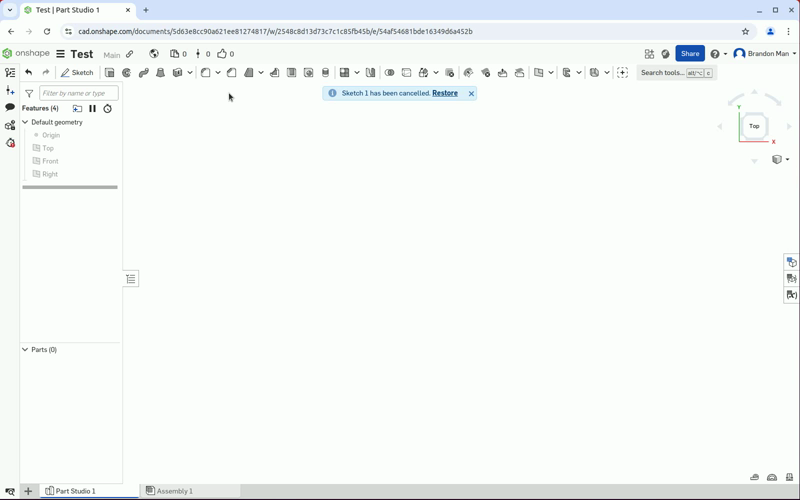
mouse_move(73, 352)
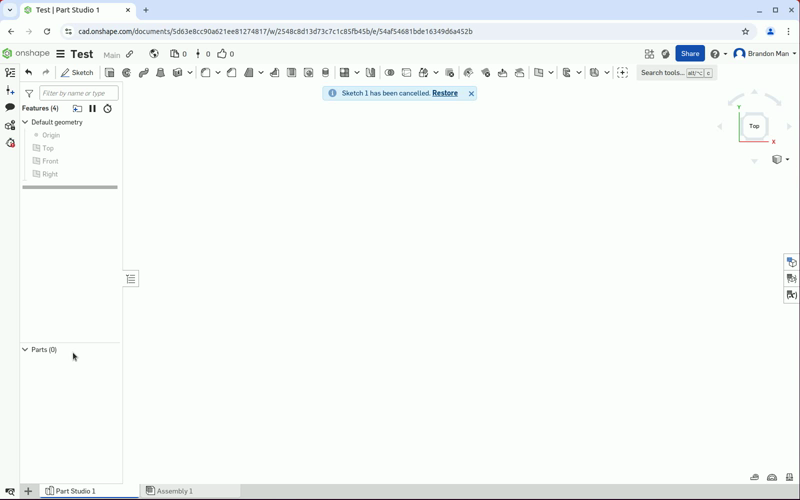
key(y)
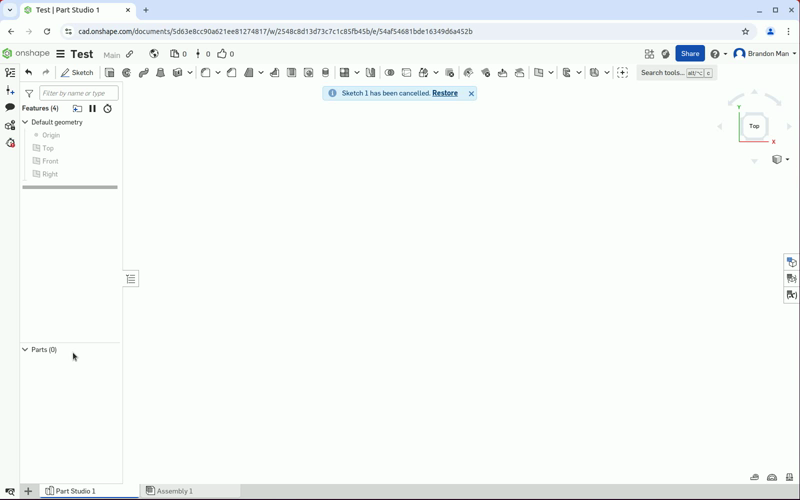
key(shift+p)
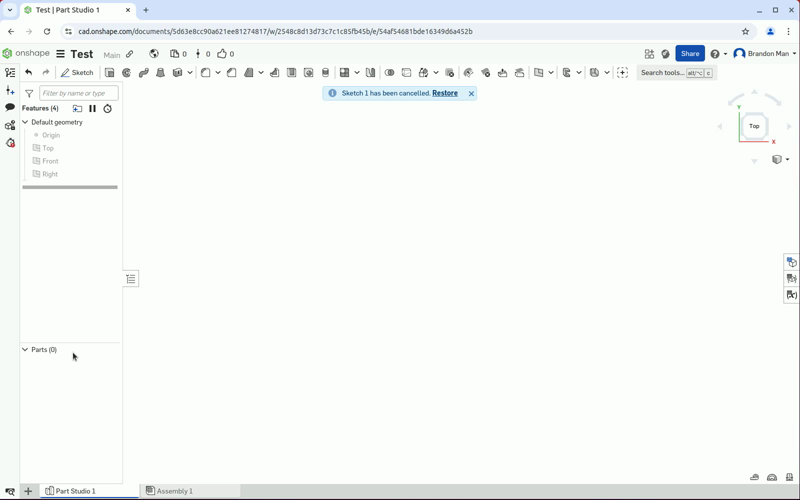
key(space)
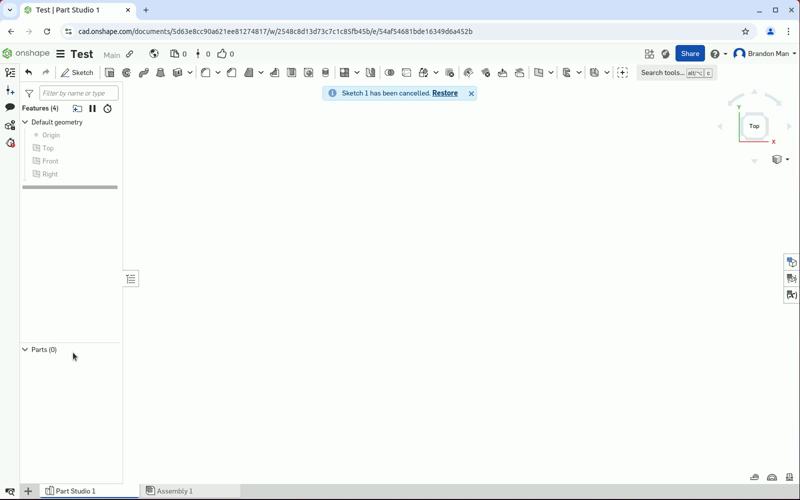
key_down(shift)
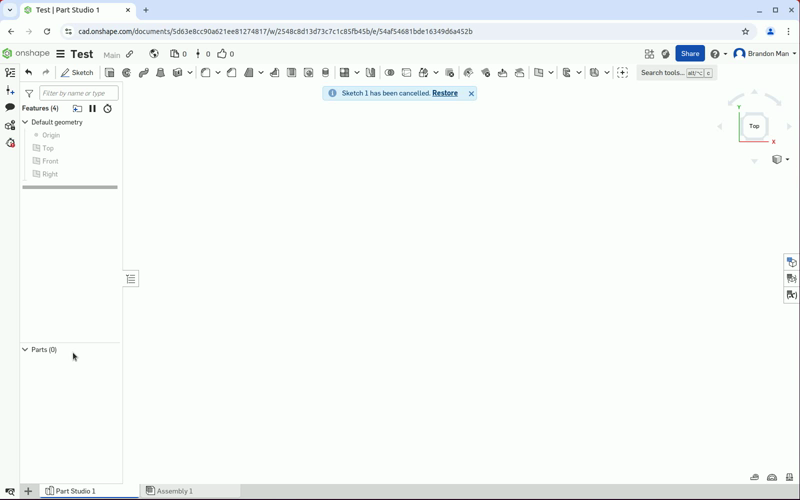
key(up)
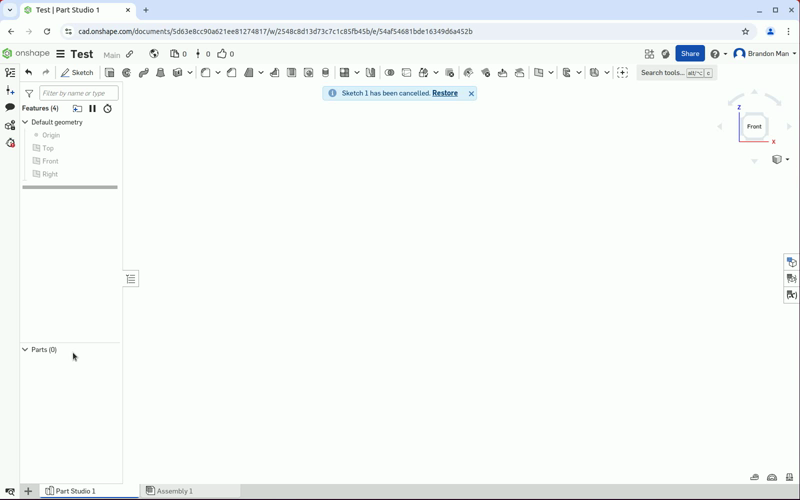
key_up(shift)
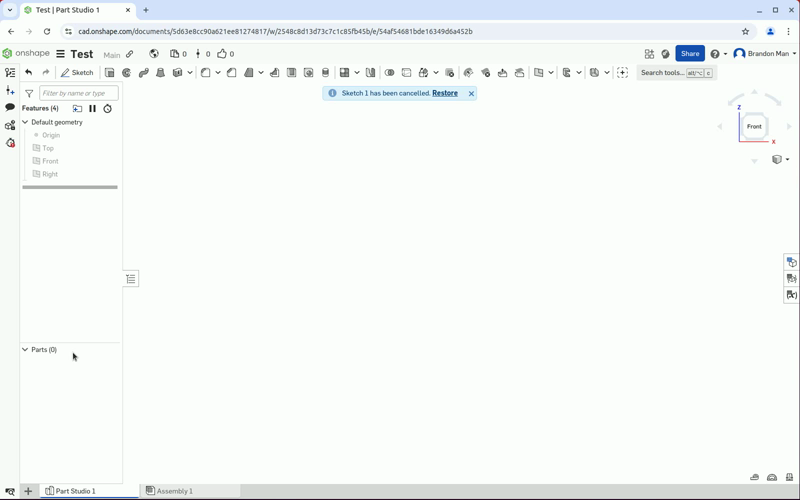
mouse_move(73, 352)
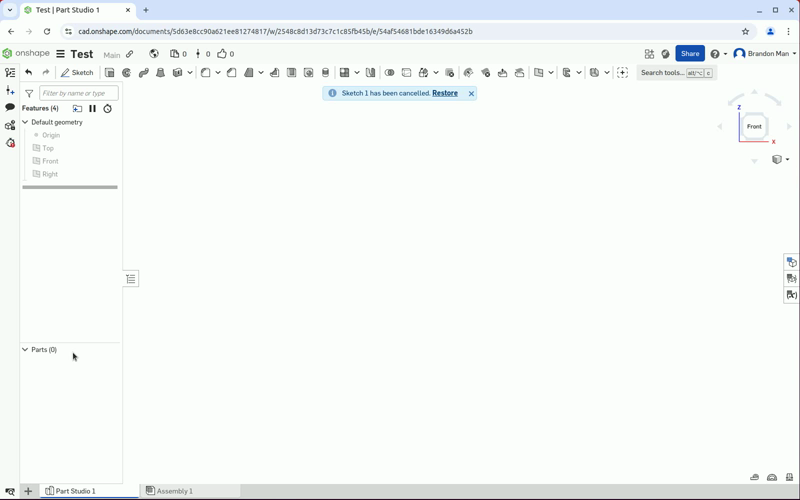
key(shift+y)
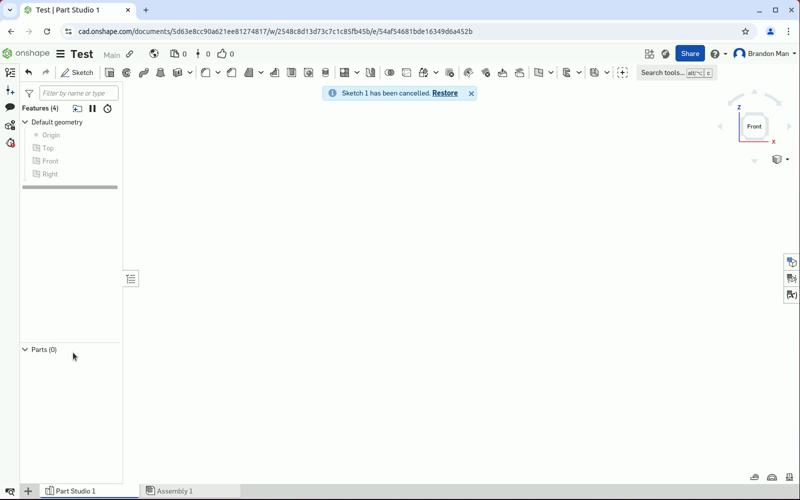
key(shift+s)
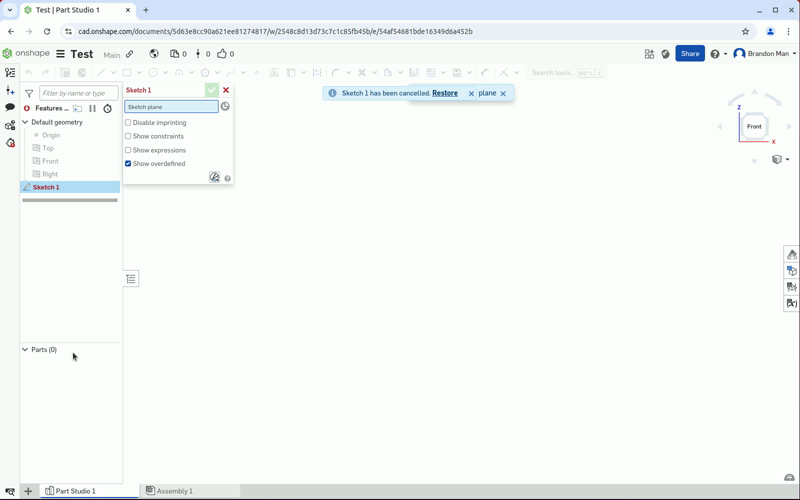
mouse_move(73, 163)
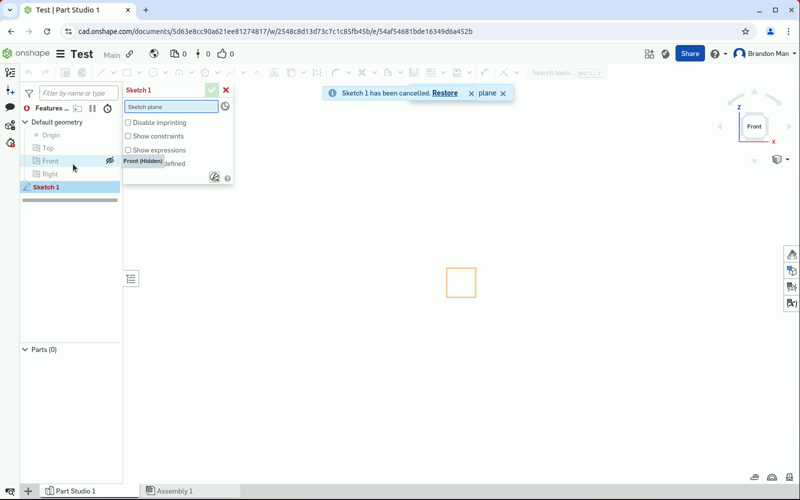
click(73, 163)
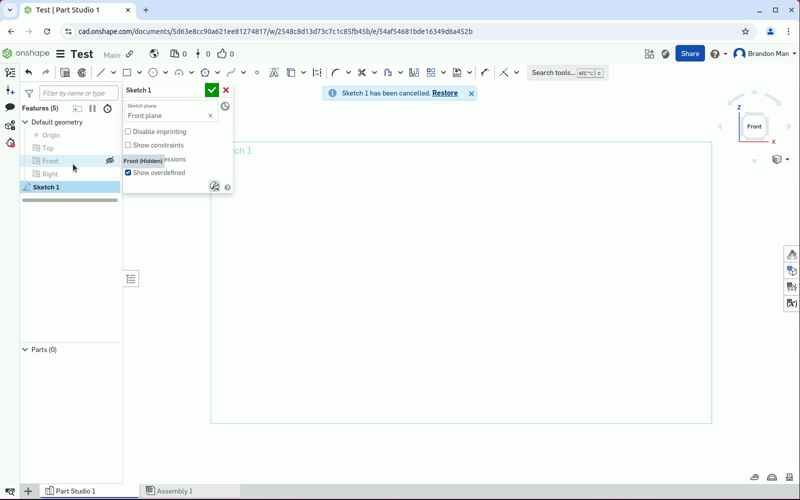
mouse_move(73, 352)
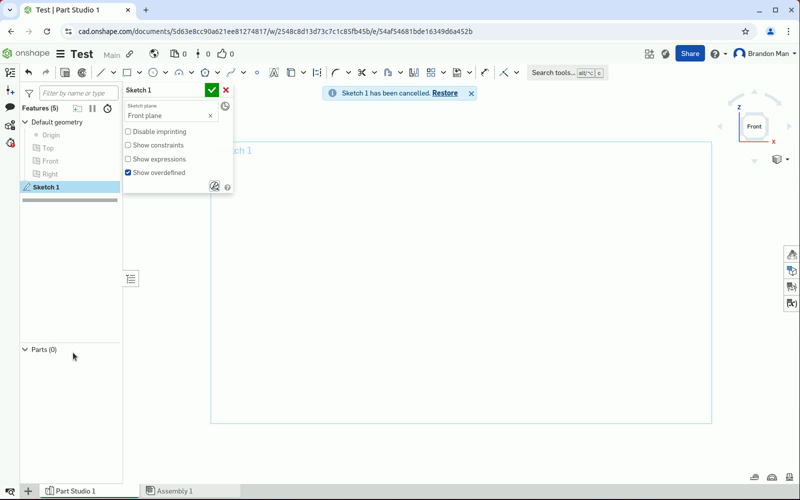
key(y)
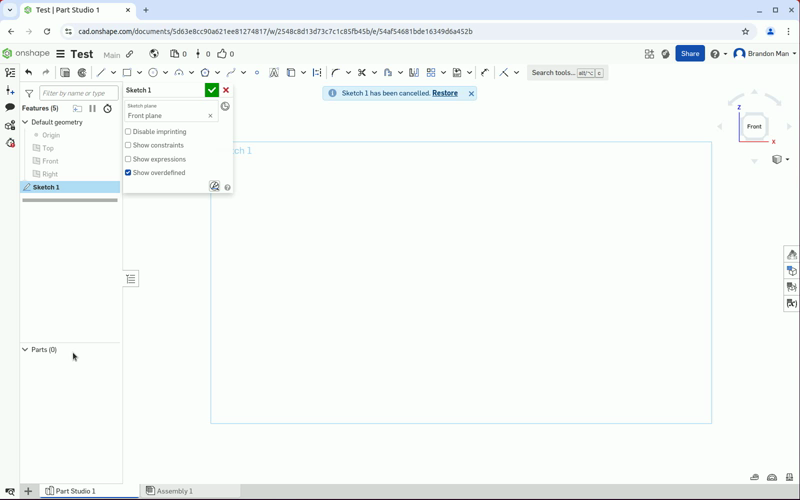
key(c)
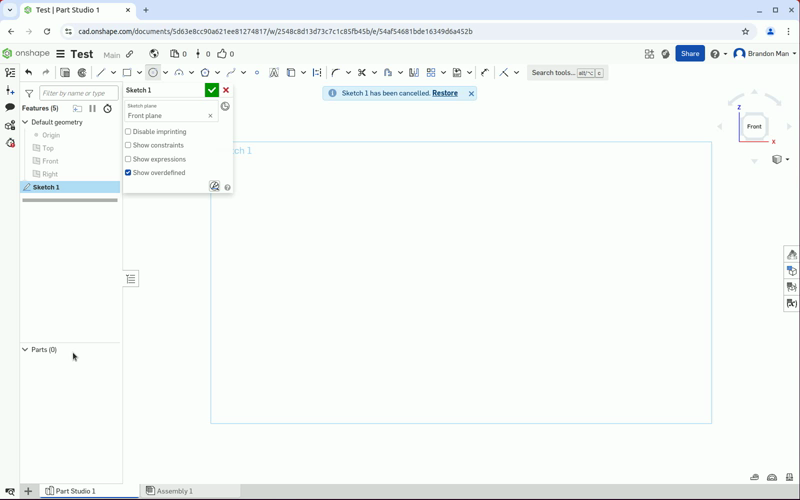
key_down(shift)
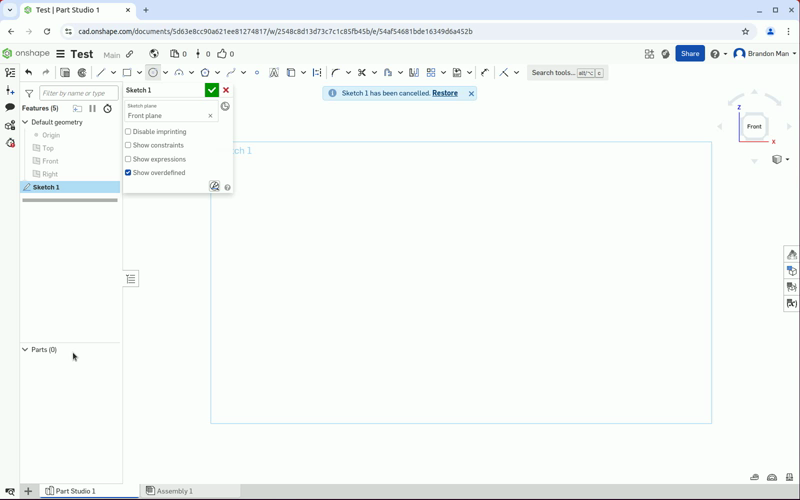
mouse_move(543, 252)
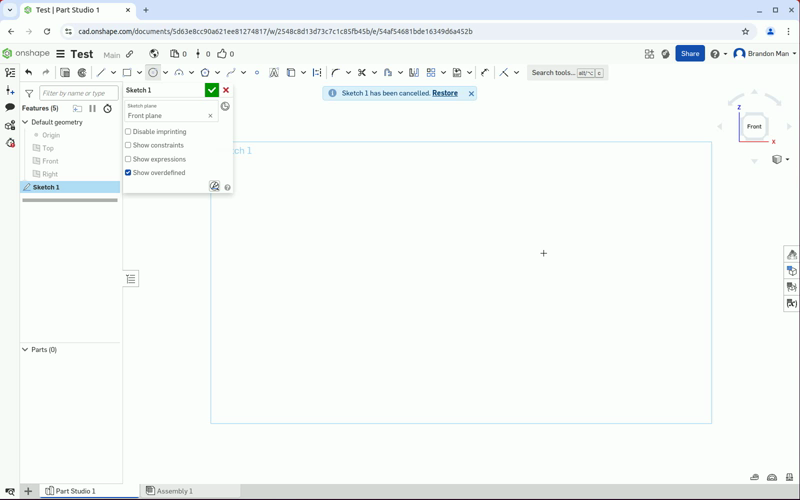
click(543, 252)
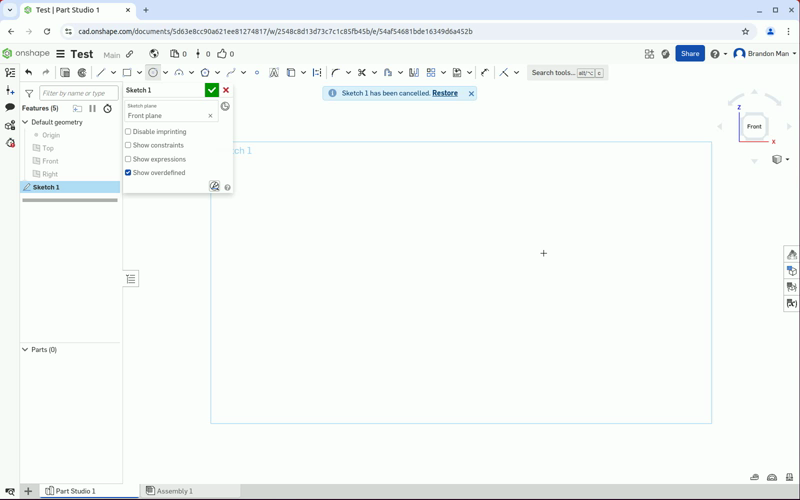
key_up(shift)
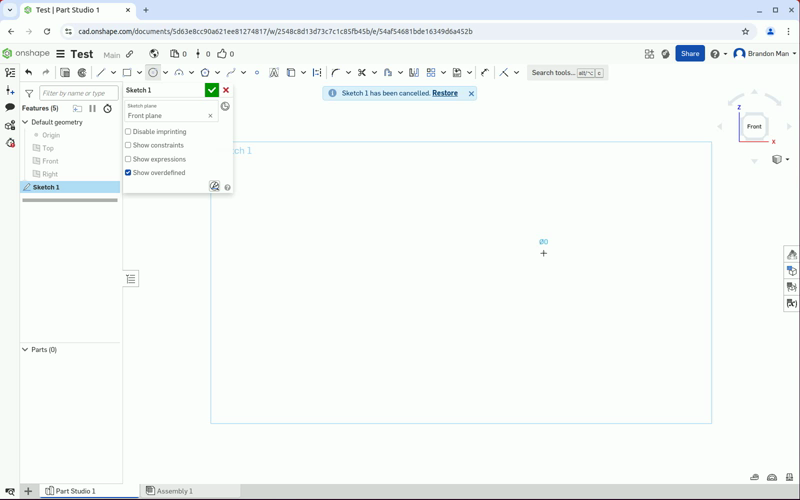
mouse_move(574, 252)
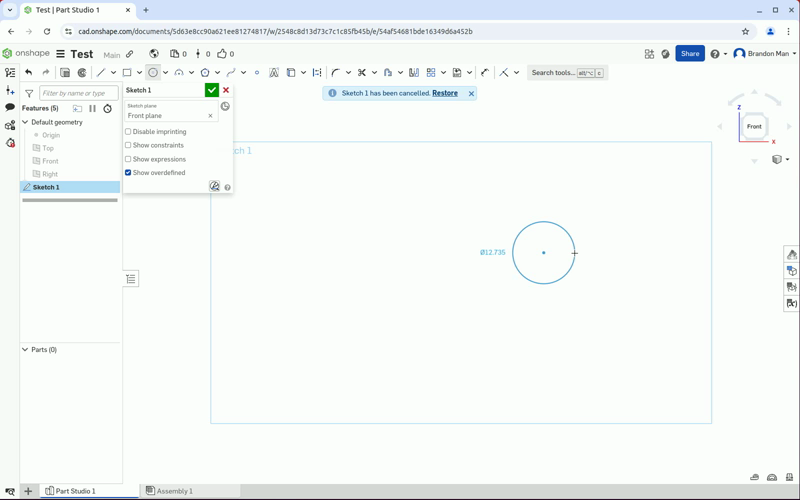
click(574, 252)
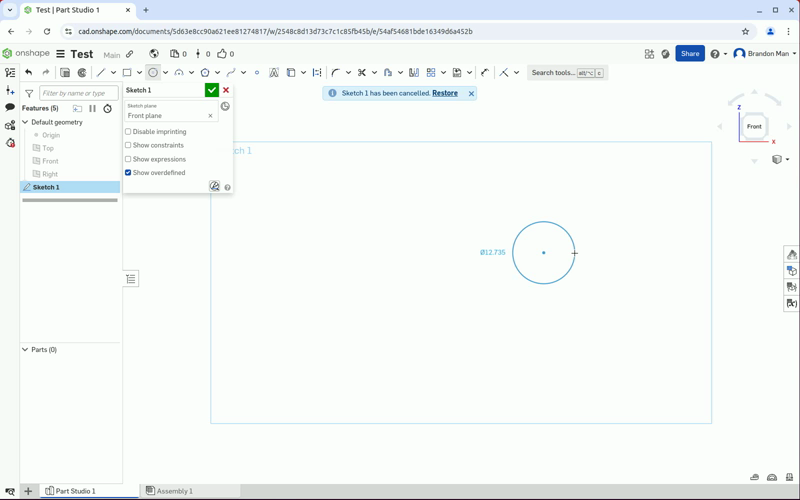
key(esc)
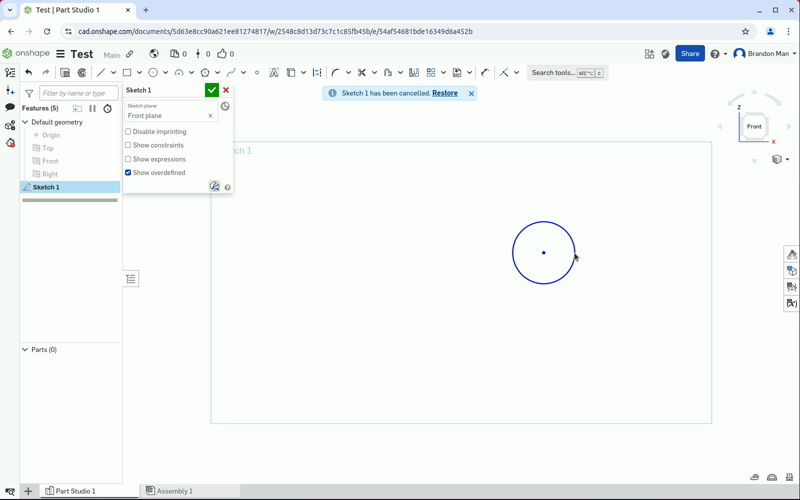
key(c)
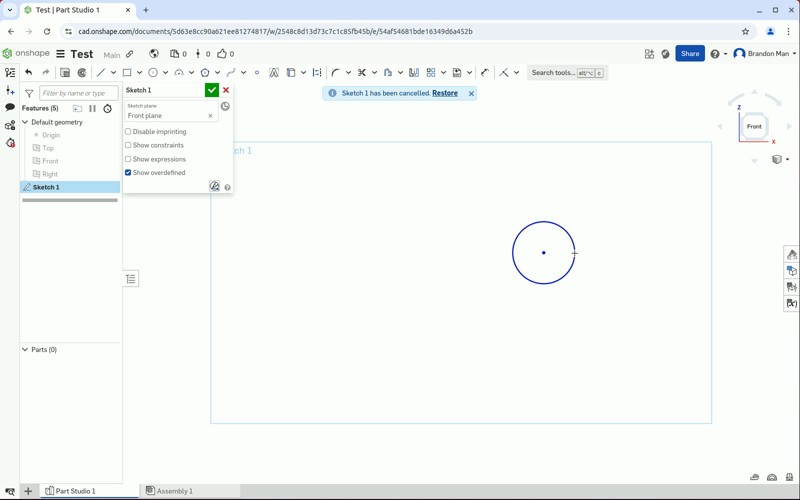
key_down(shift)
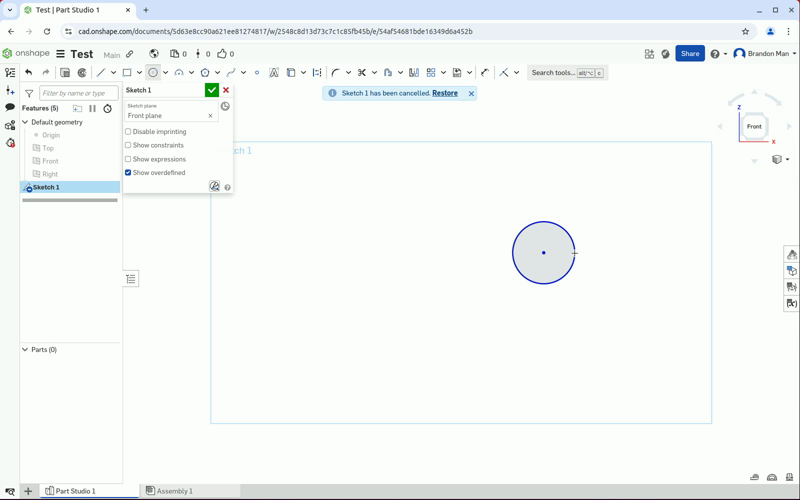
mouse_move(543, 252)
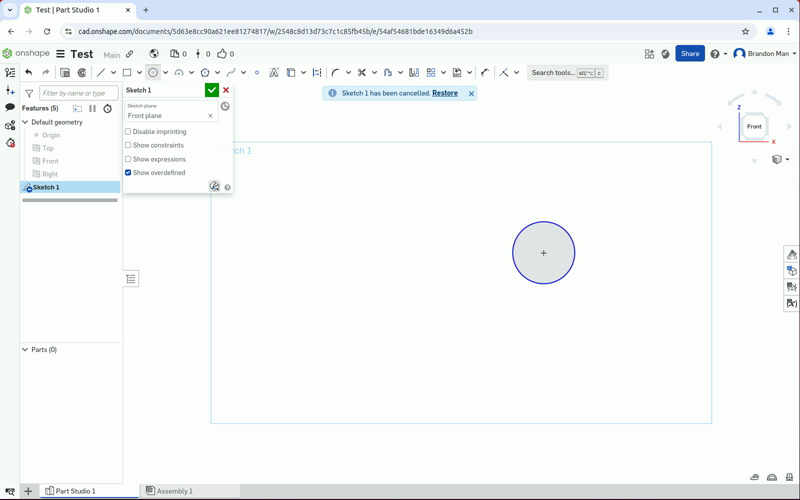
click(543, 252)
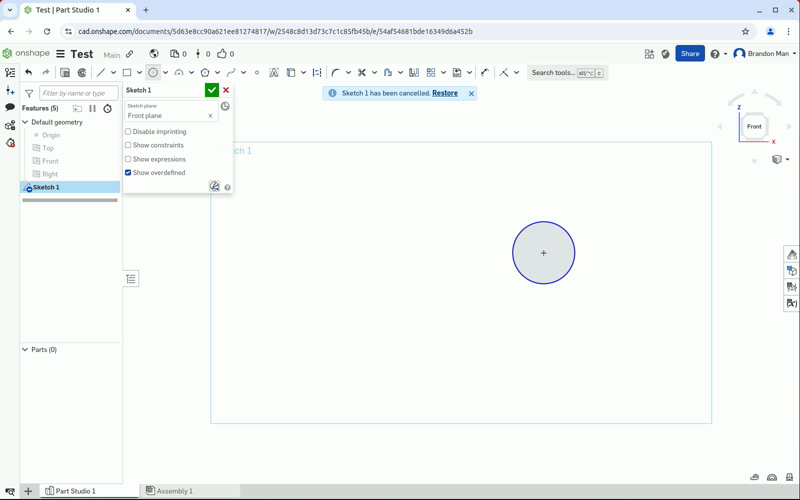
key_up(shift)
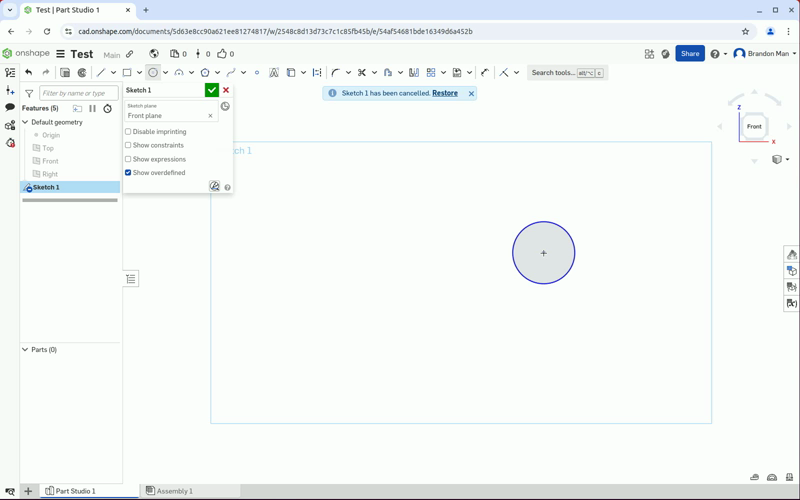
mouse_move(564, 252)
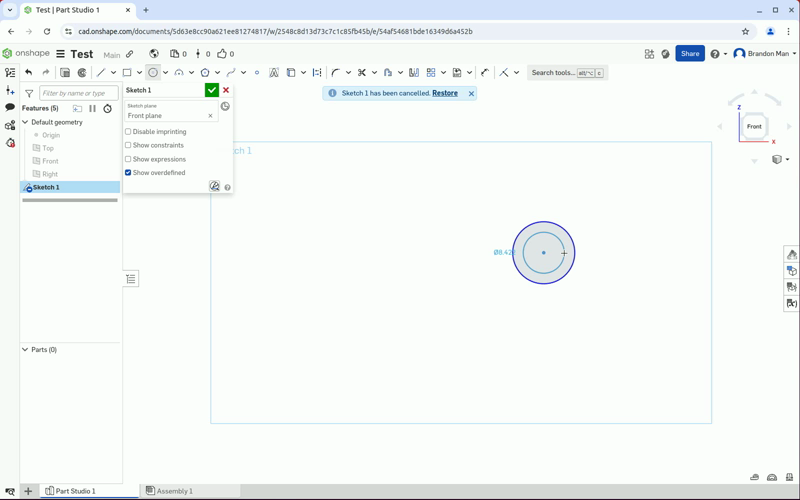
click(564, 252)
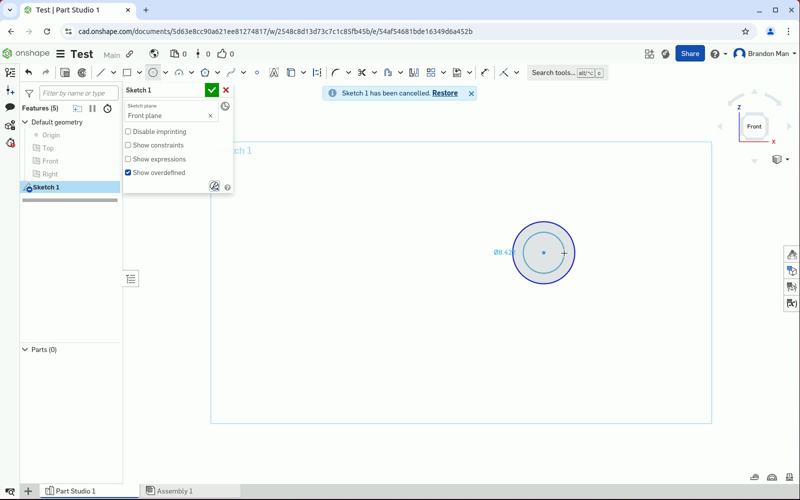
key(esc)
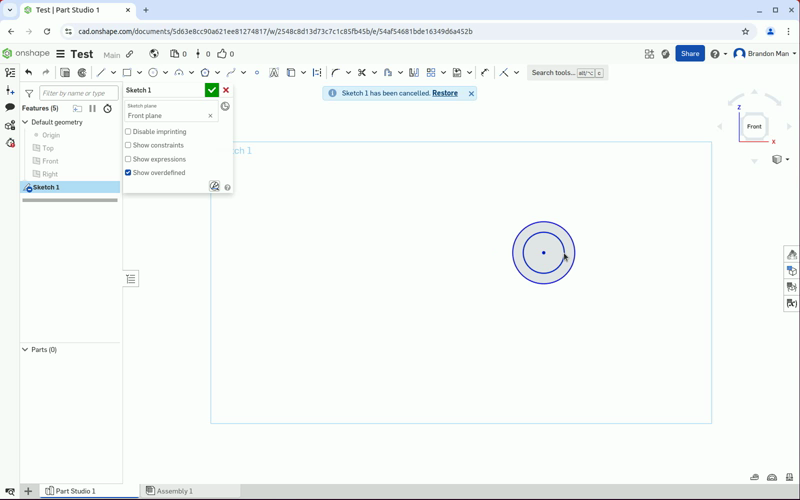
mouse_move(570, 243)
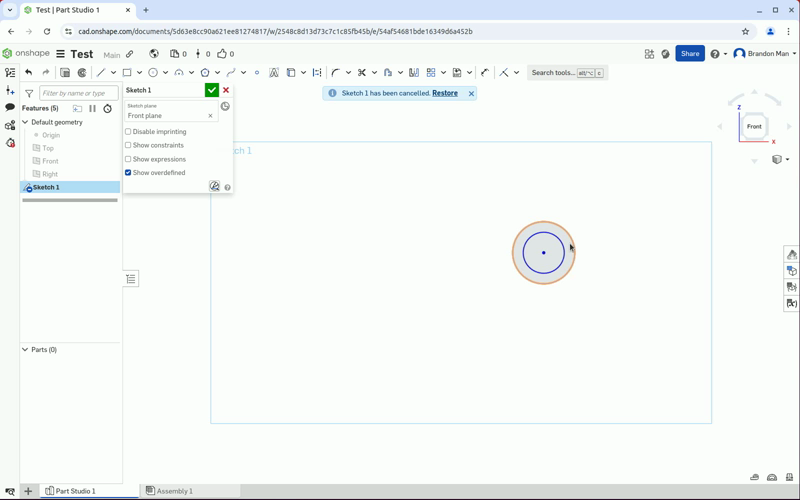
scroll(6)
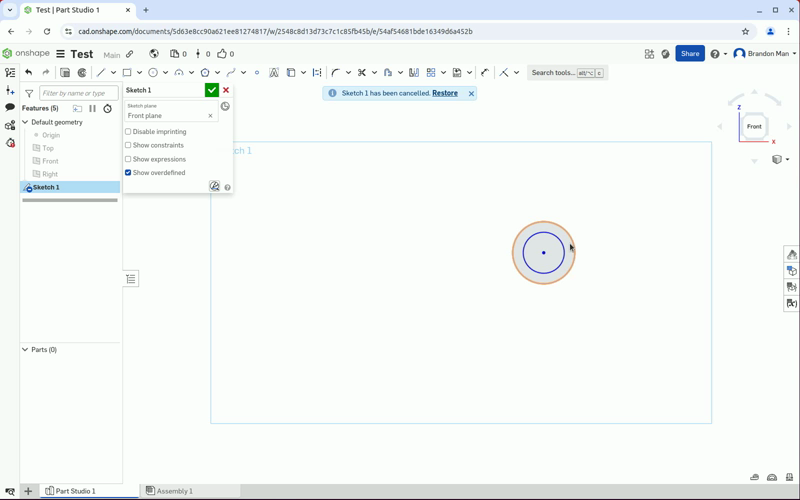
scroll(6)
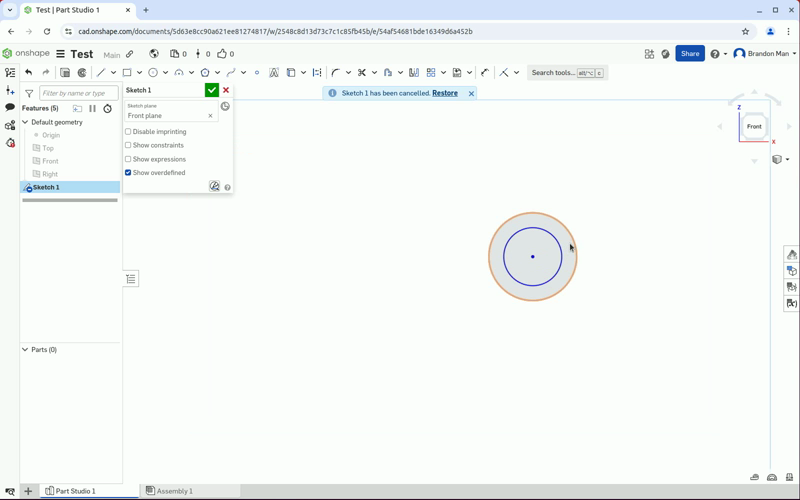
scroll(6)
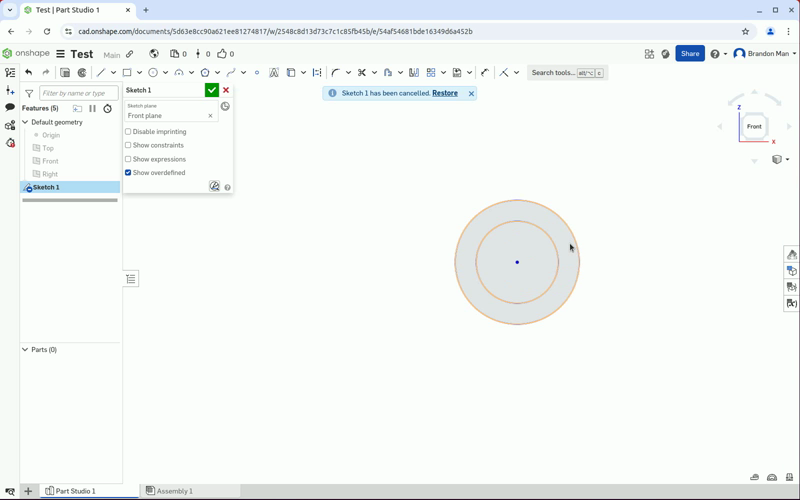
scroll(6)
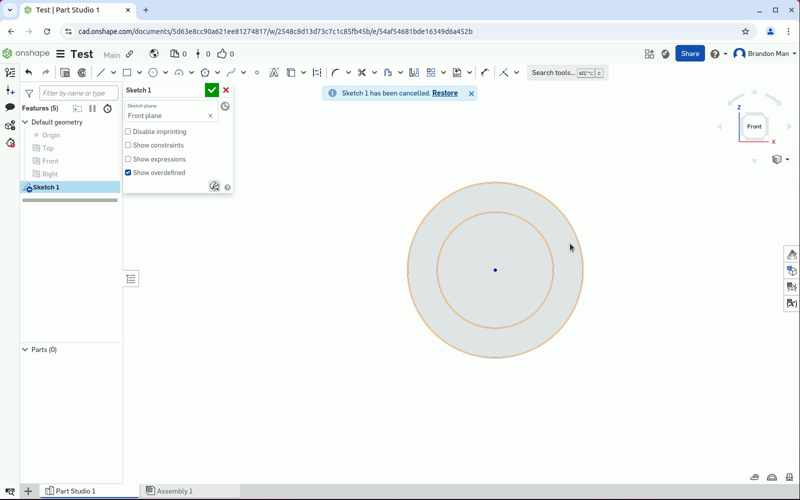
scroll(6)
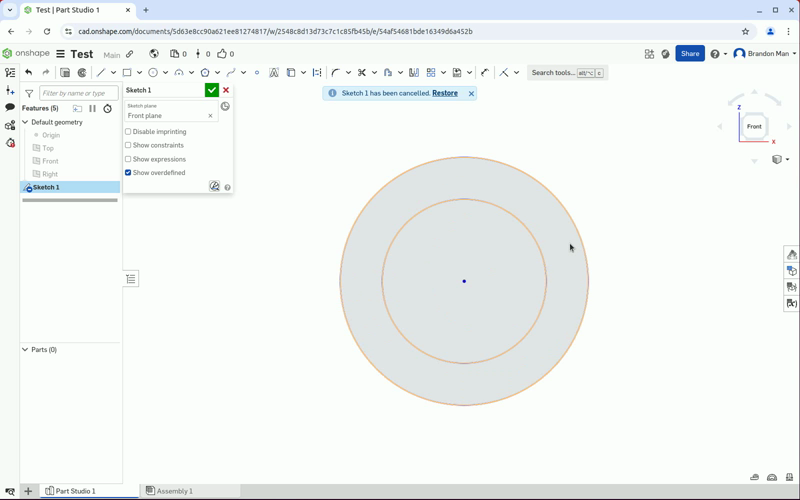
scroll(6)
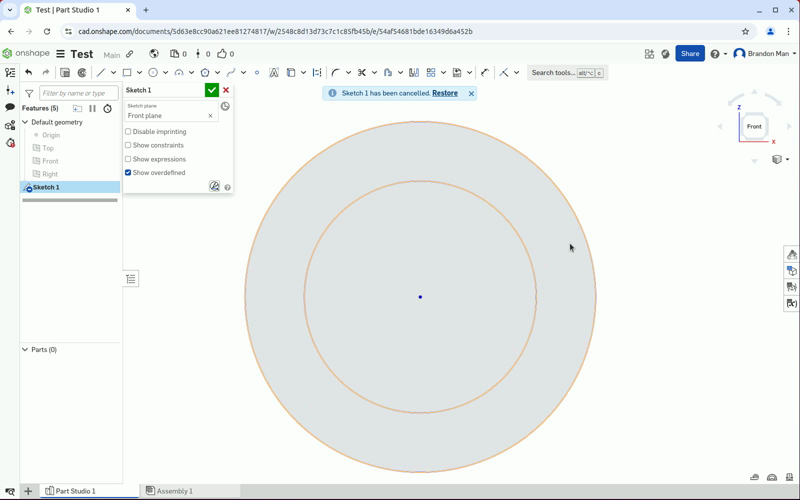
scroll(6)
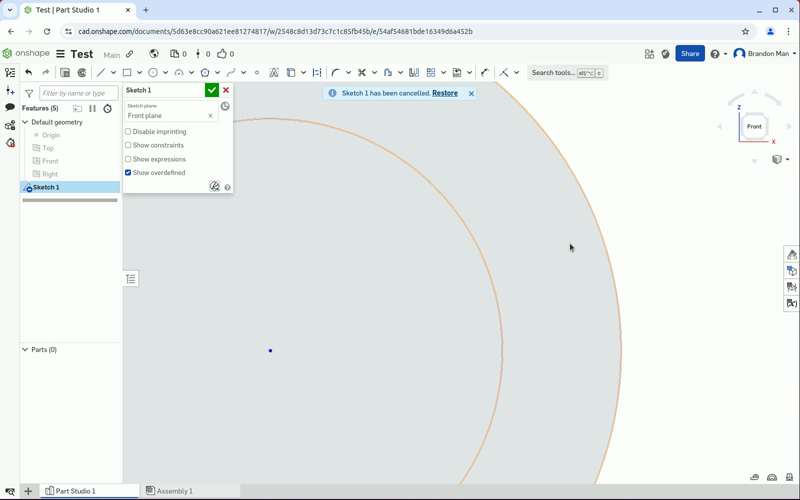
click(570, 243)
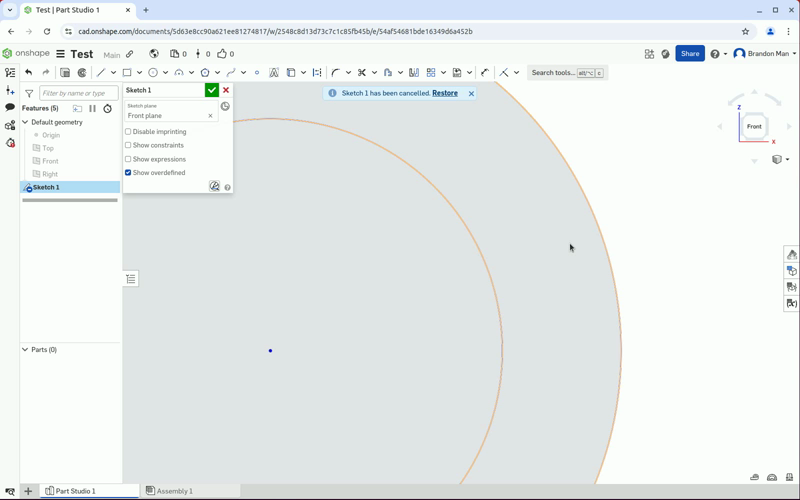
scroll(-6)
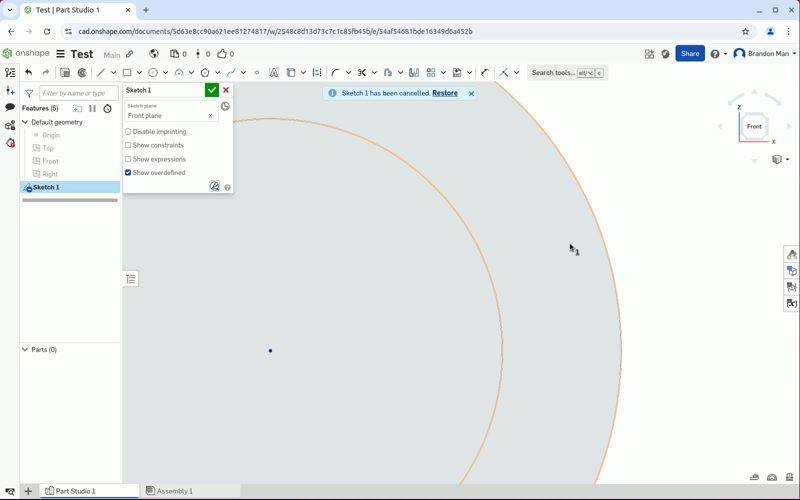
scroll(-6)
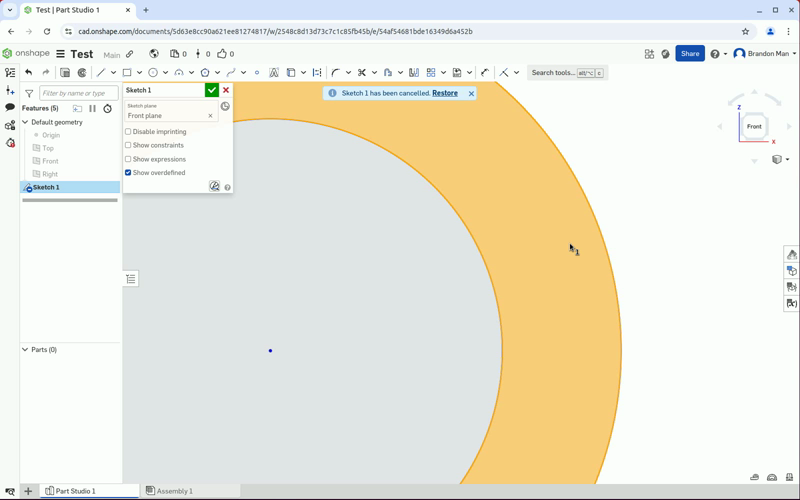
scroll(-6)
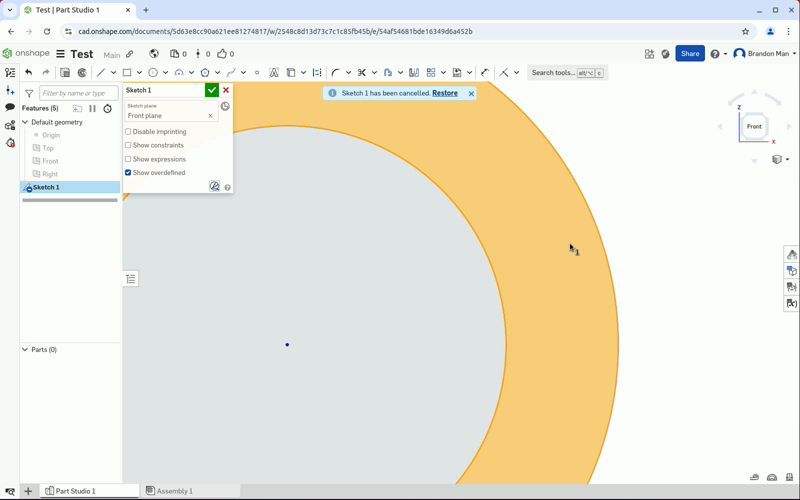
scroll(-6)
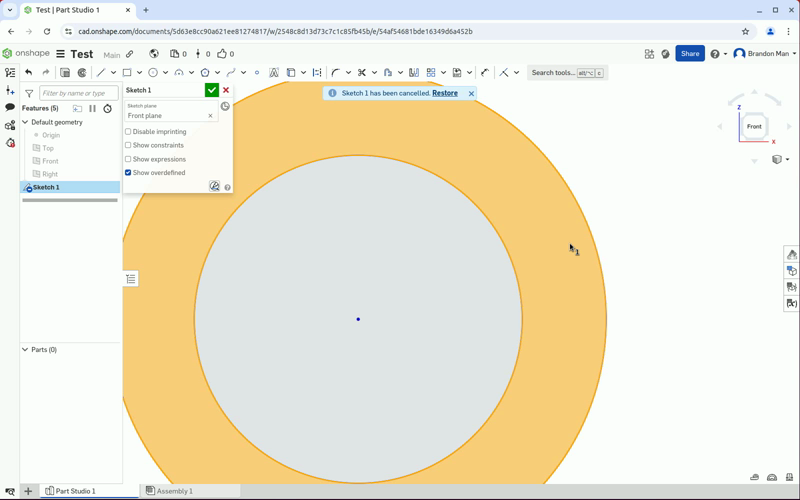
scroll(-6)
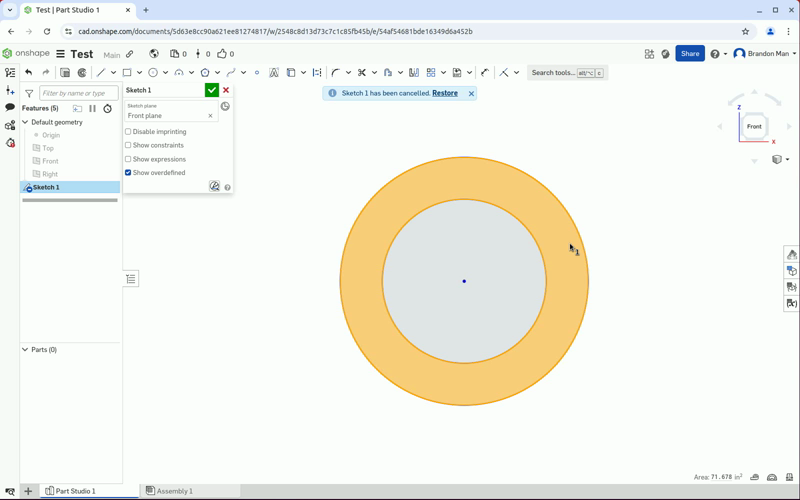
scroll(-6)
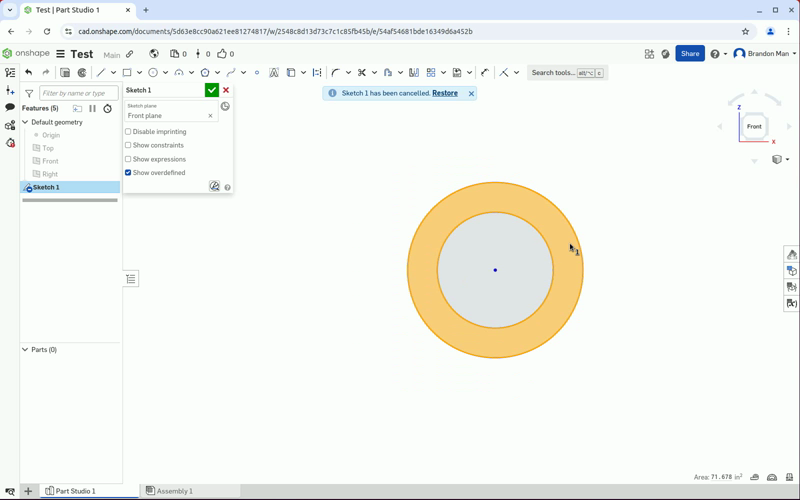
scroll(-6)
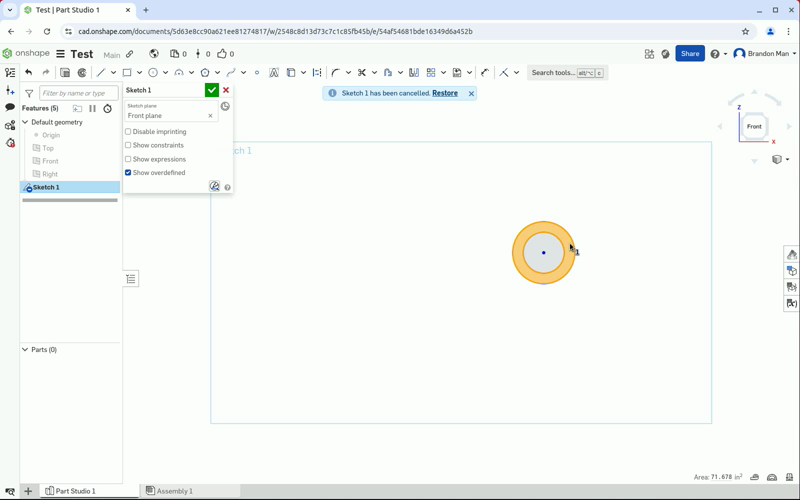
mouse_move(73, 352)
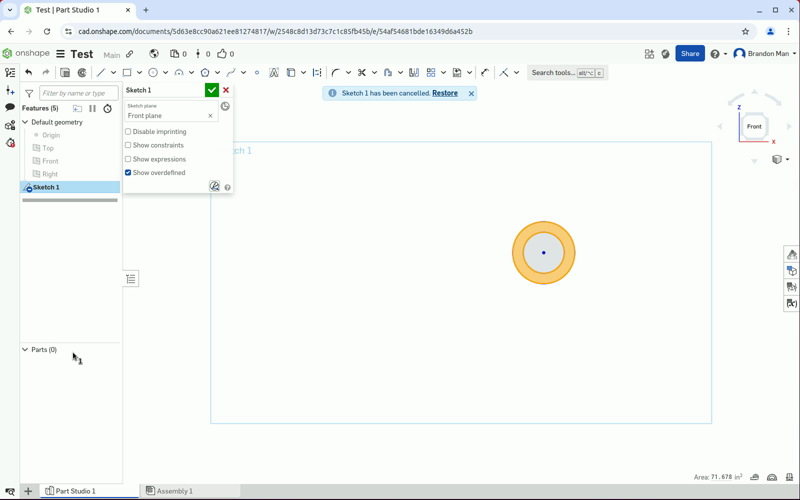
key(shift+y)
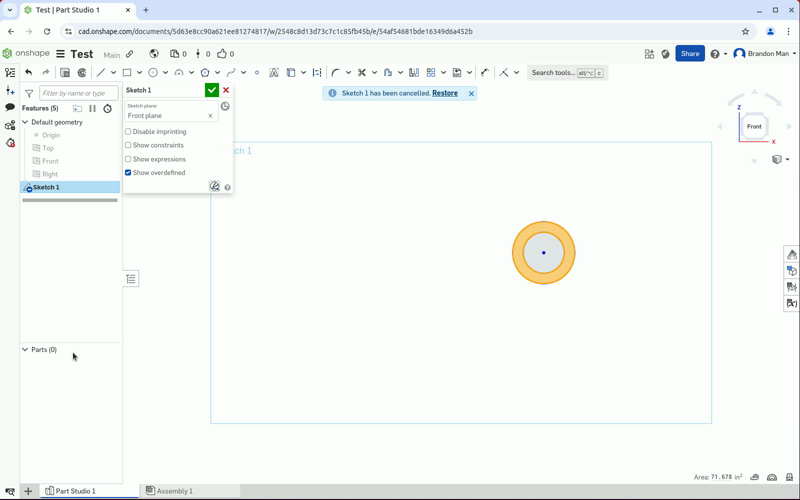
key(shift+e)
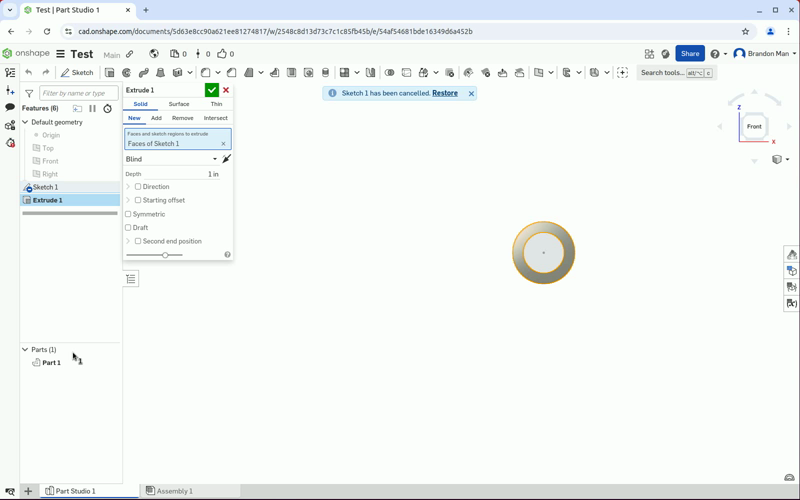
mouse_move(143, 106)
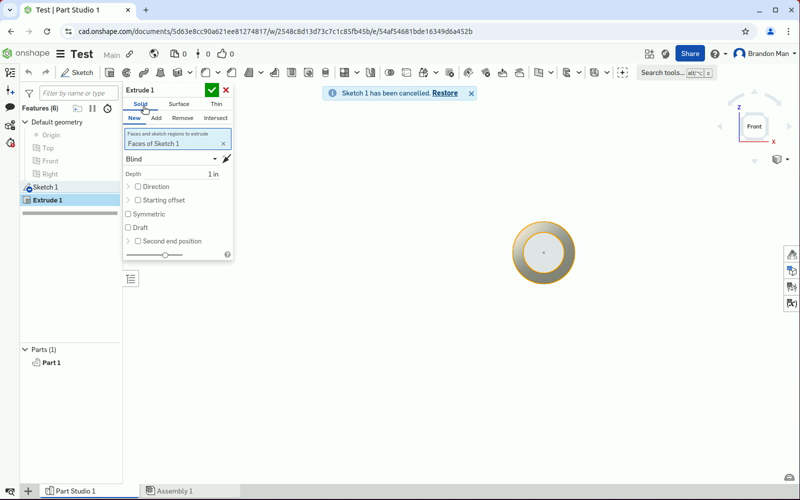
click(143, 106)
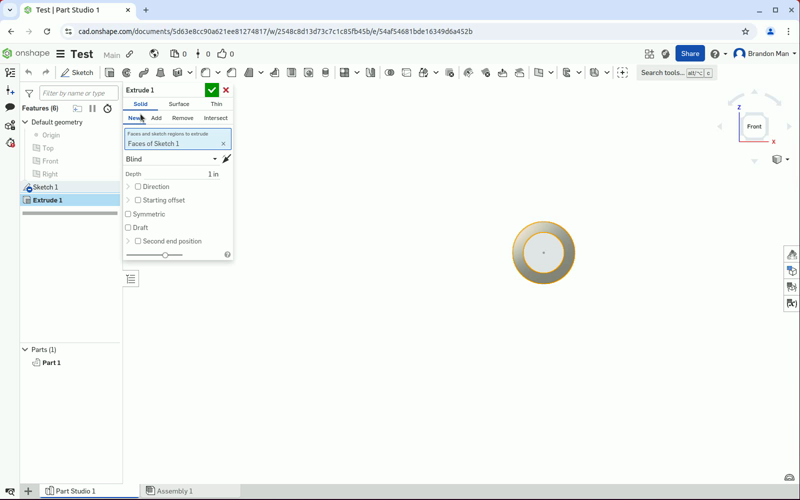
mouse_move(137, 120)
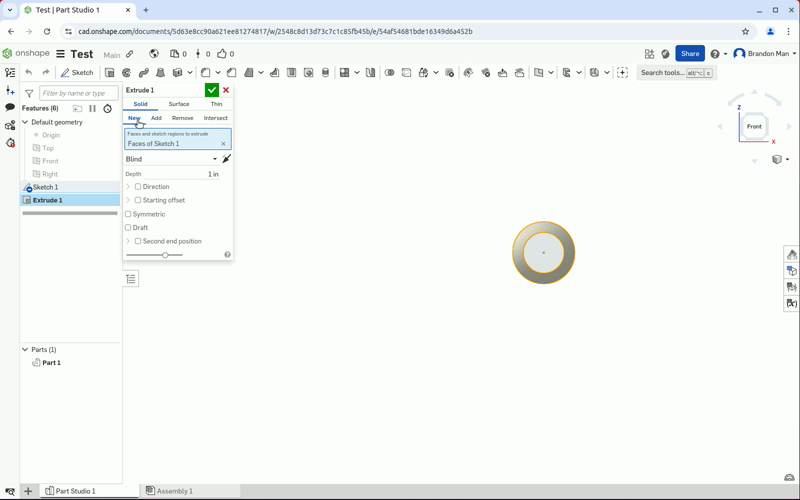
click(137, 120)
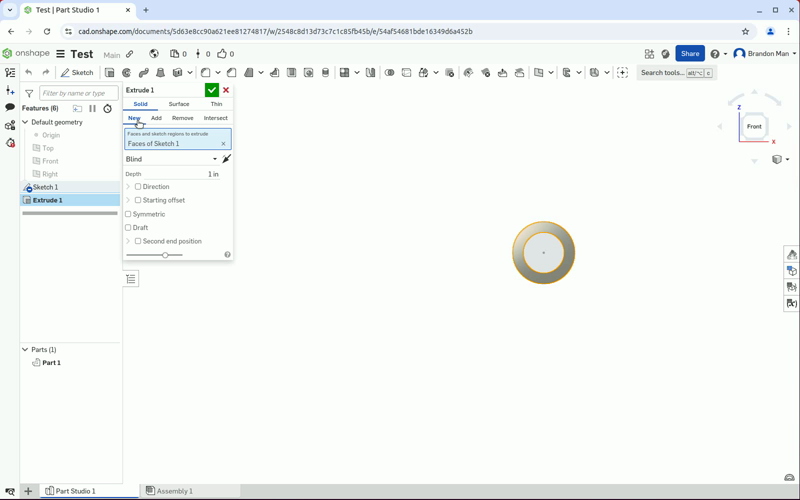
key(tab, 4)
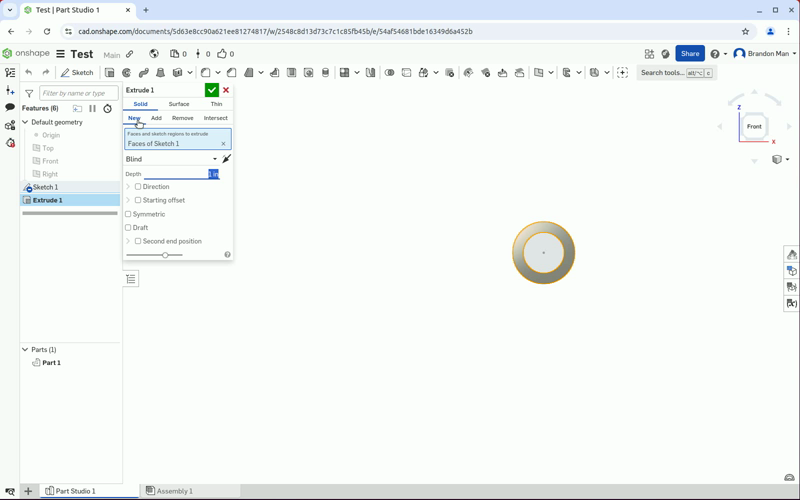
text(16.85)
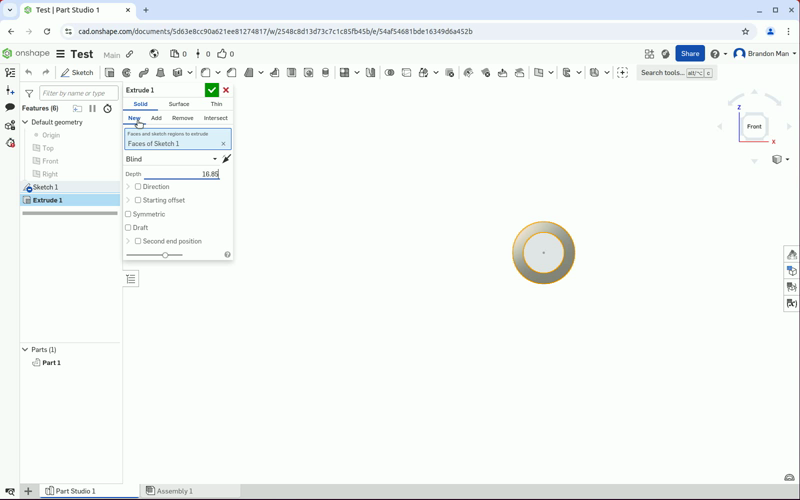
key(tab, 3)
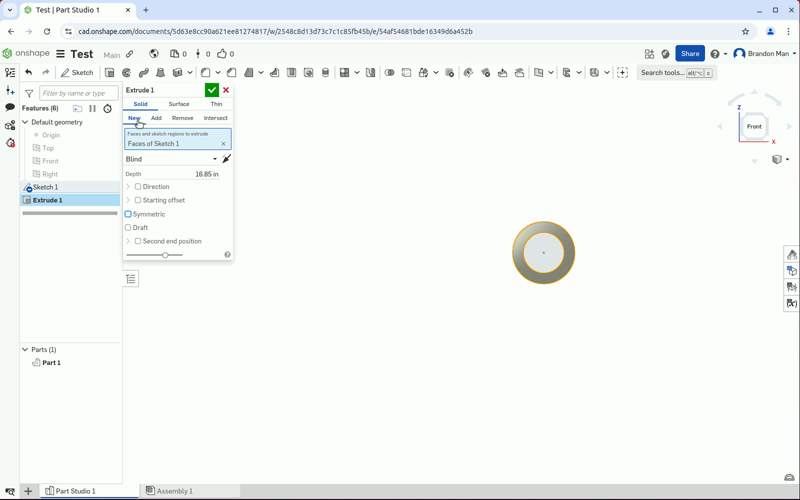
key(space)
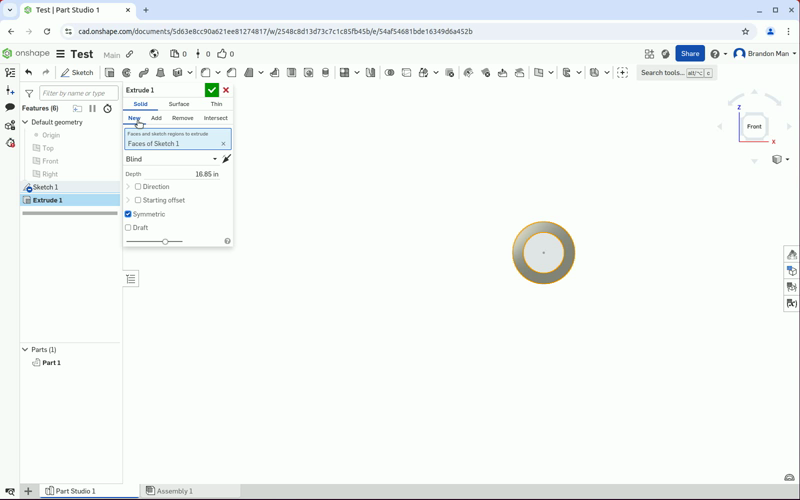
key(enter)
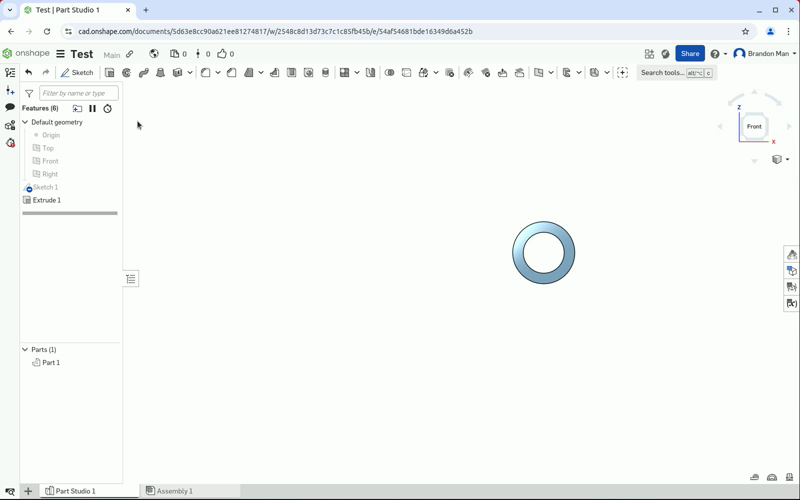
key(shift+h)
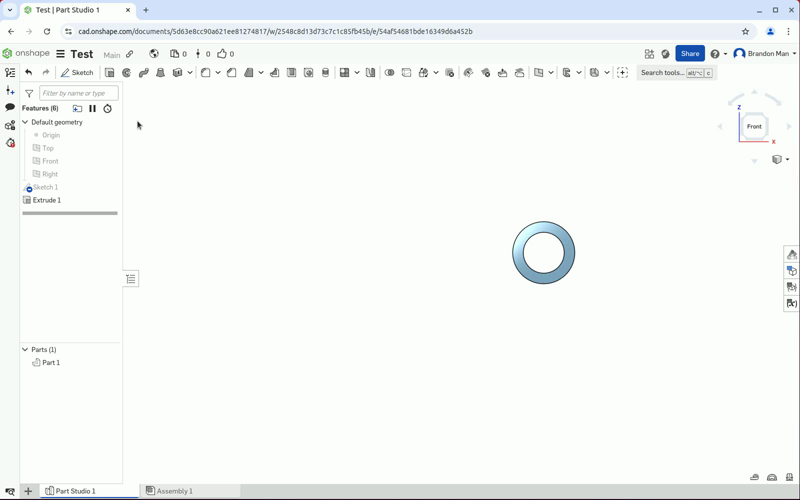
key(shift+h)
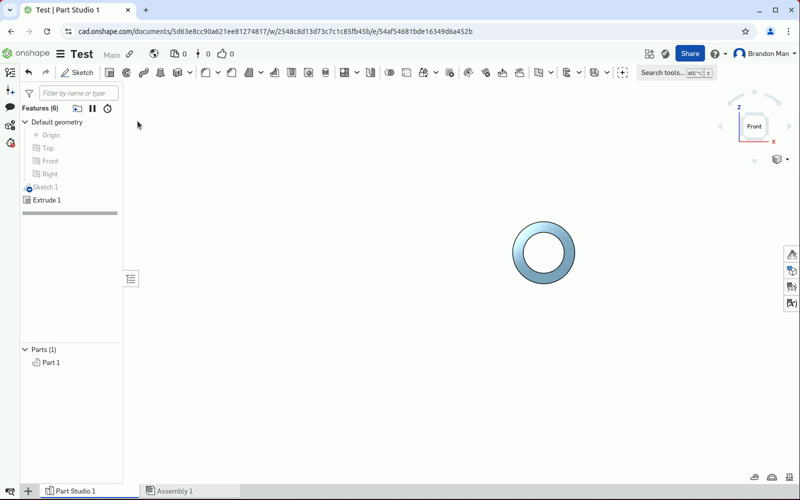
mouse_move(73, 189)
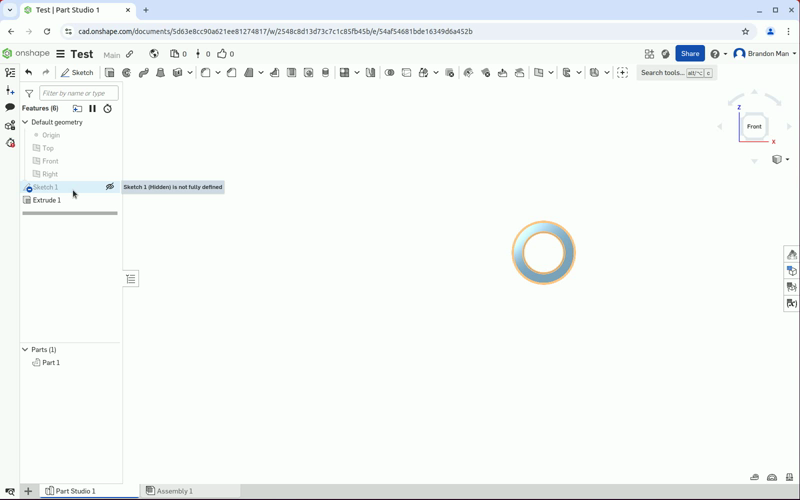
click(73, 189)
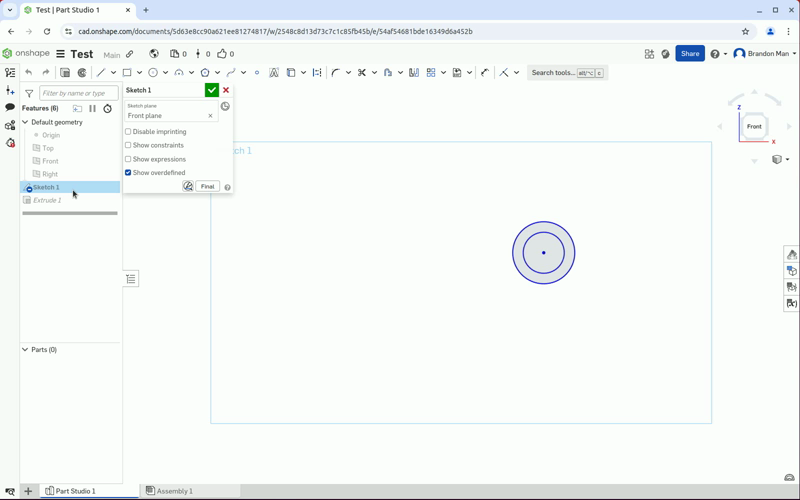
mouse_move(229, 92)
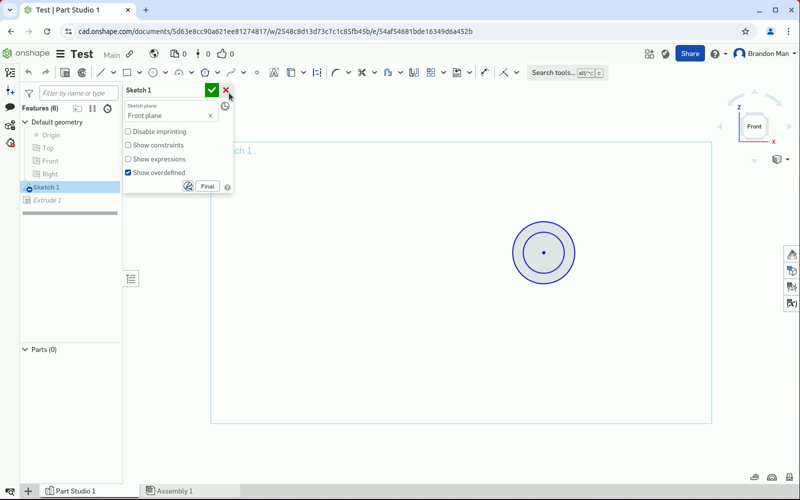
click(229, 92)
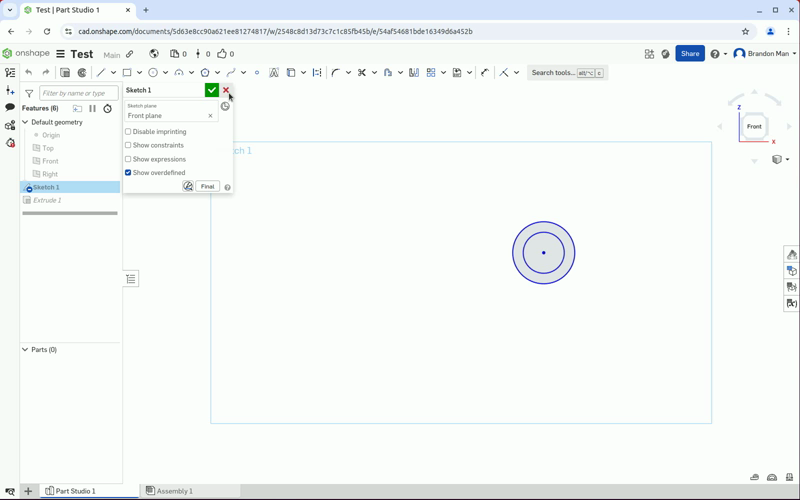
key(shift+s)
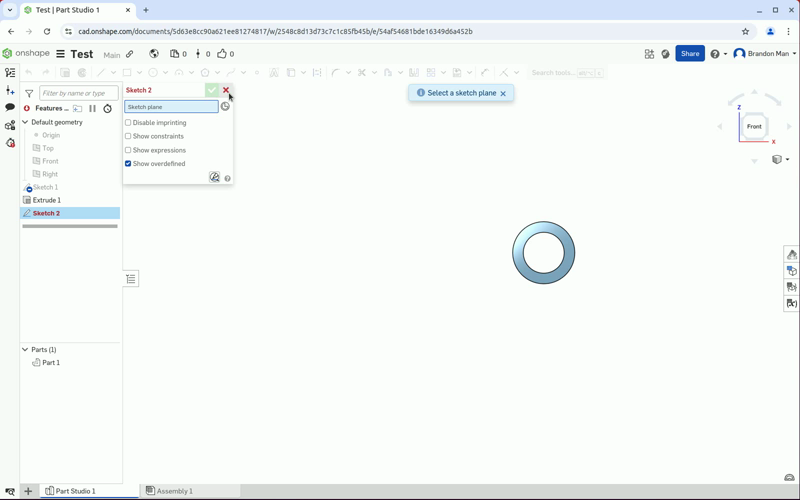
mouse_move(73, 163)
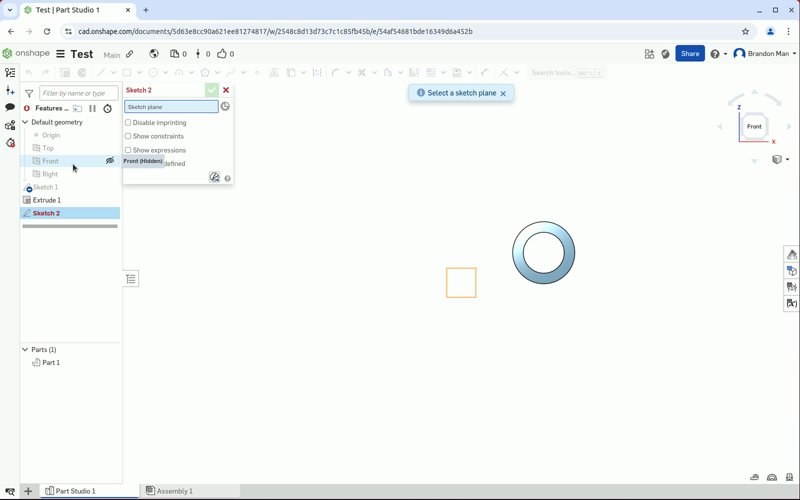
click(73, 163)
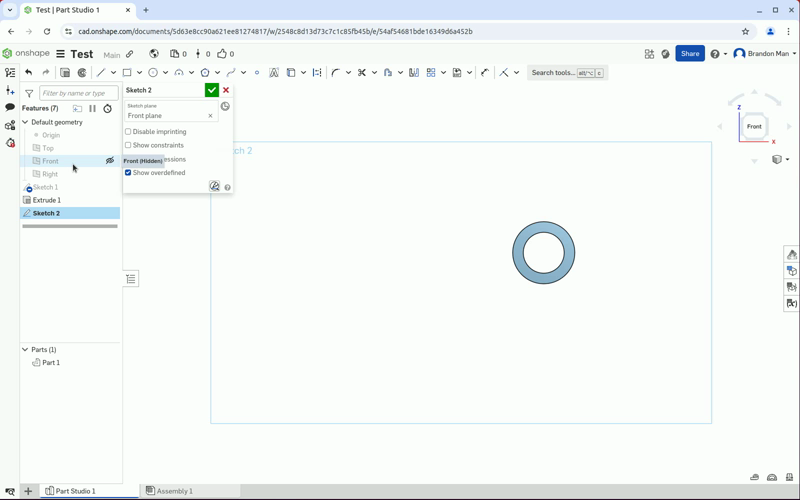
mouse_move(73, 352)
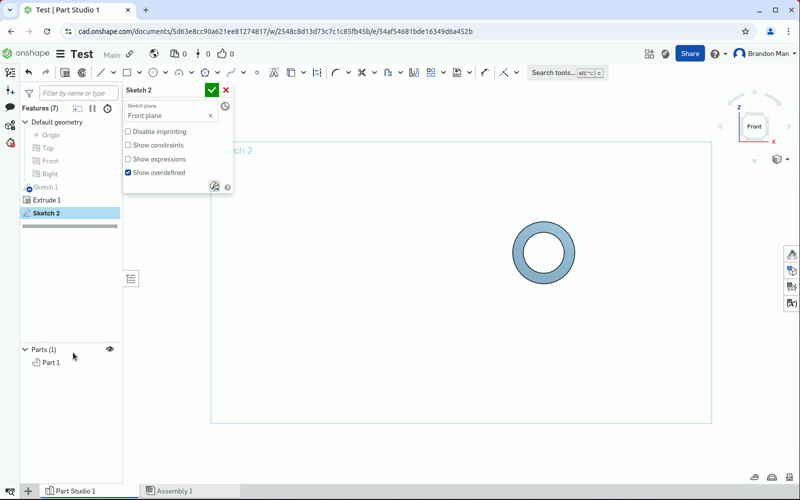
key(y)
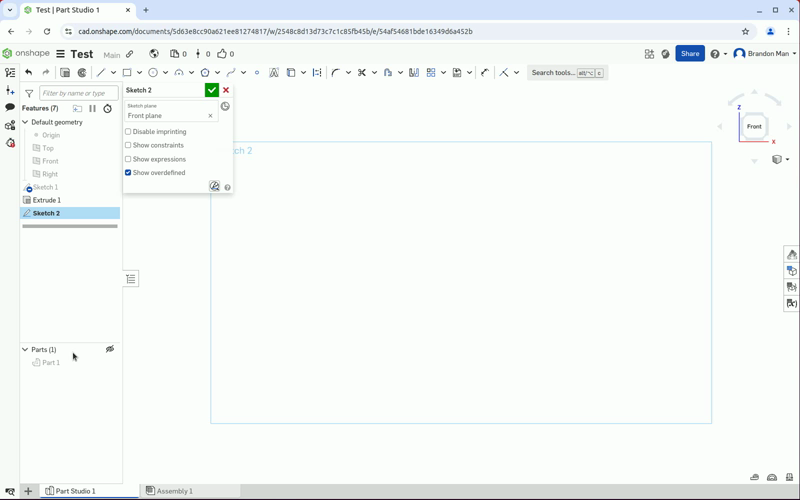
key(l)
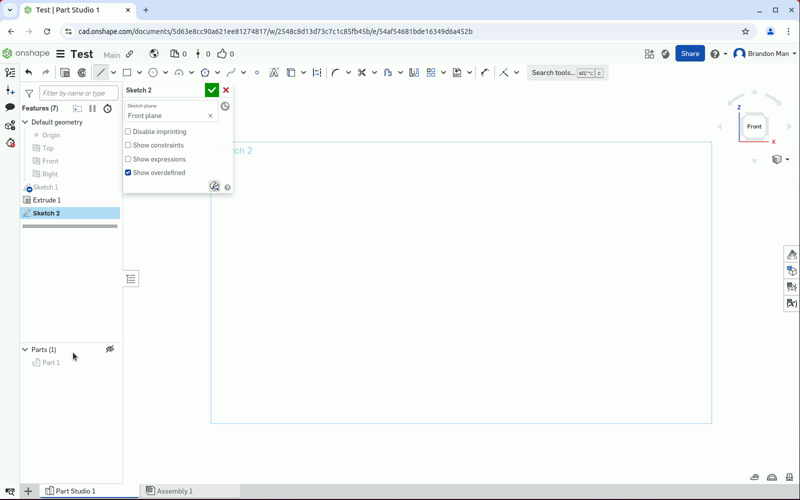
key_down(shift)
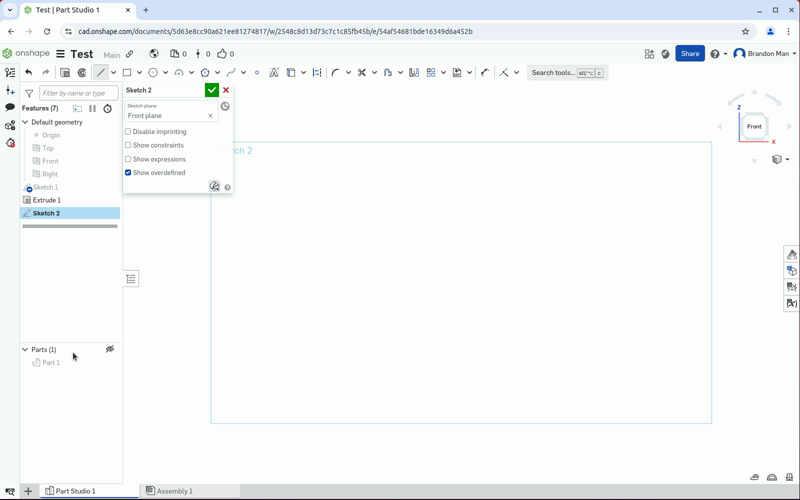
mouse_move(460, 282)
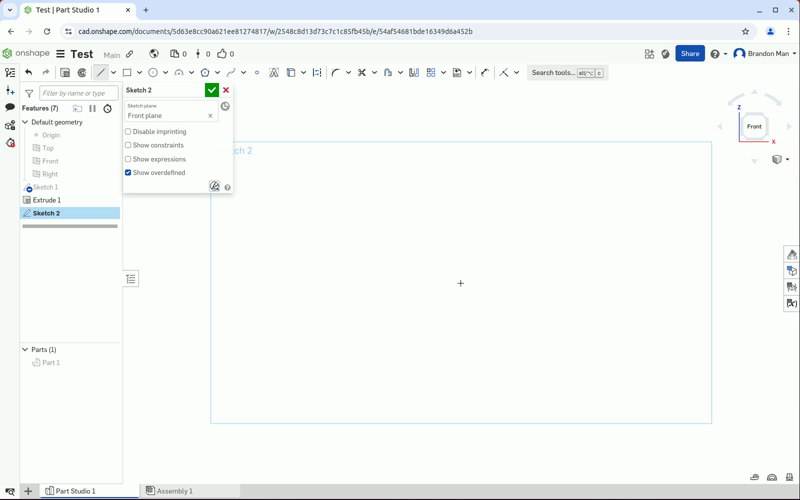
click(460, 282)
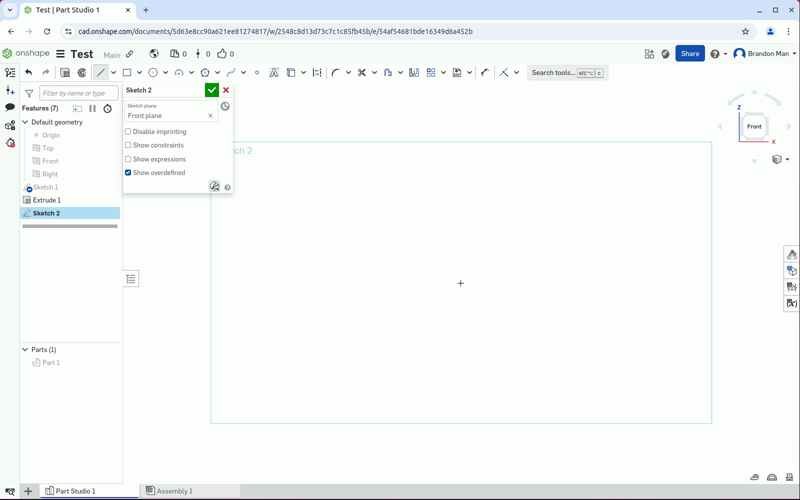
key_up(shift)
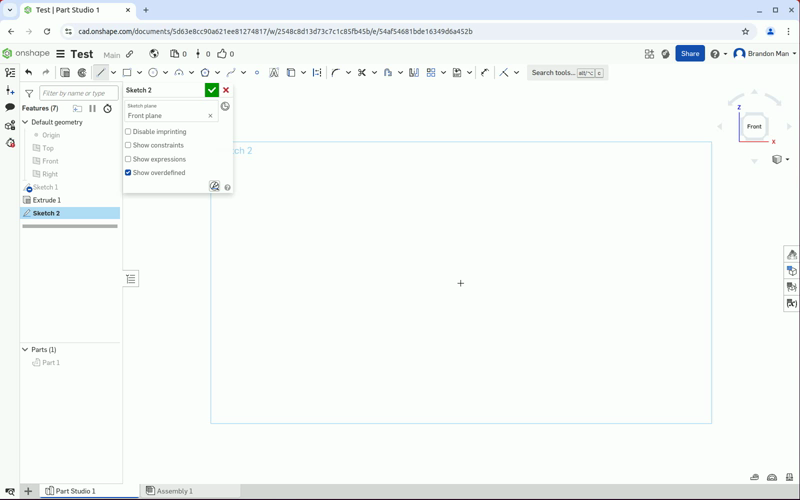
key_down(shift)
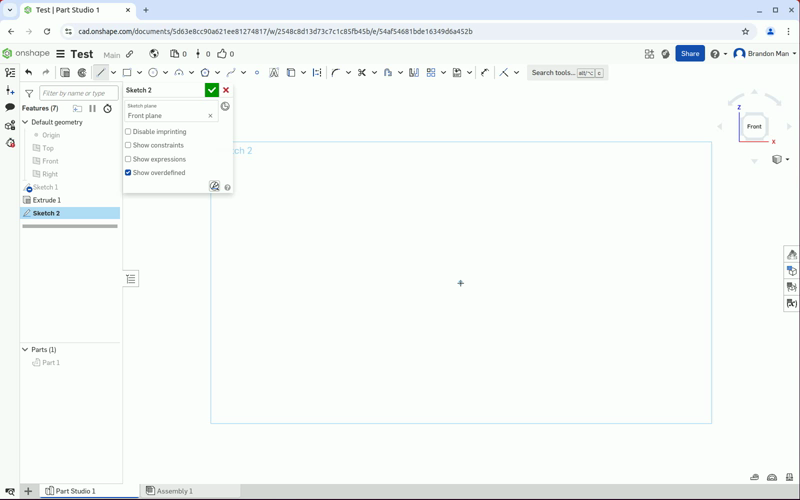
mouse_move(543, 282)
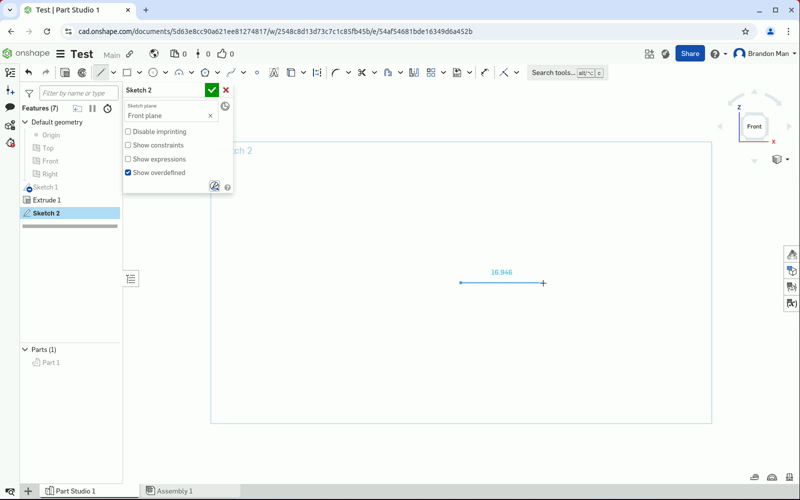
click(543, 282)
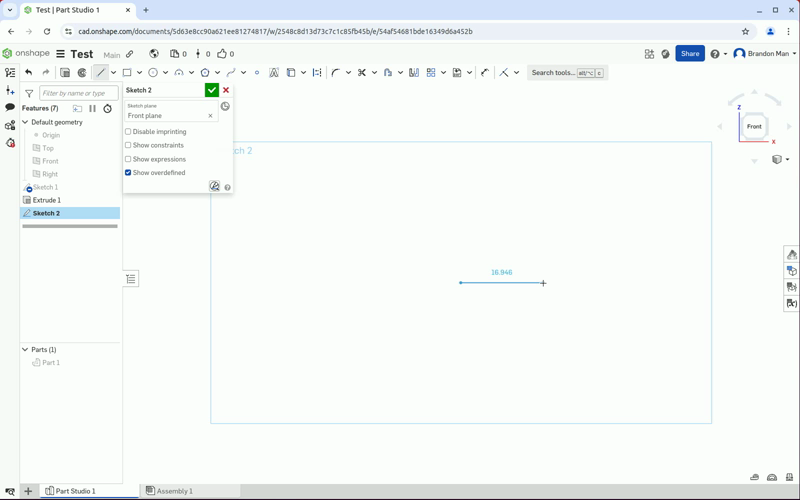
key_up(shift)
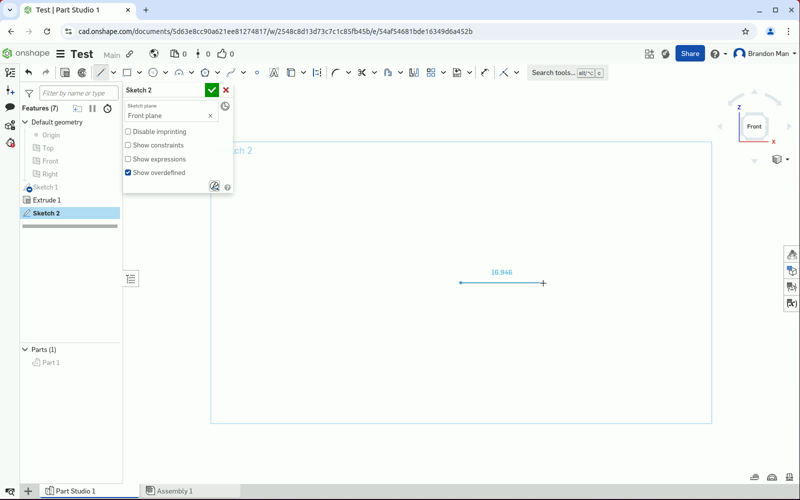
key(esc)
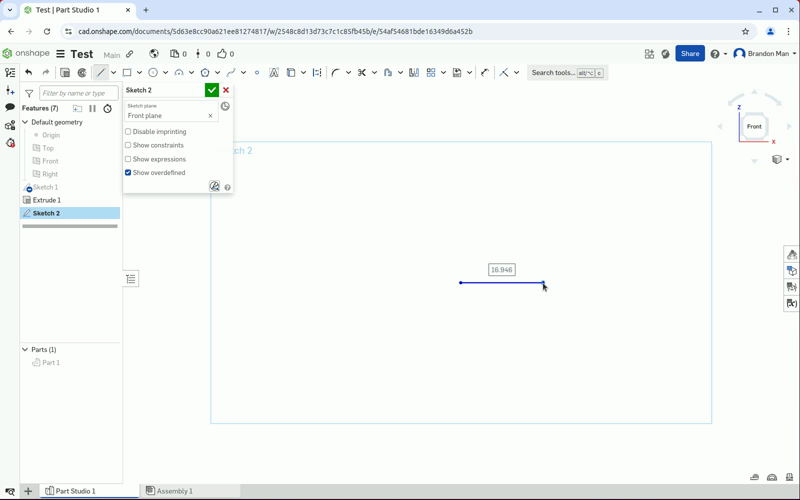
key(a)
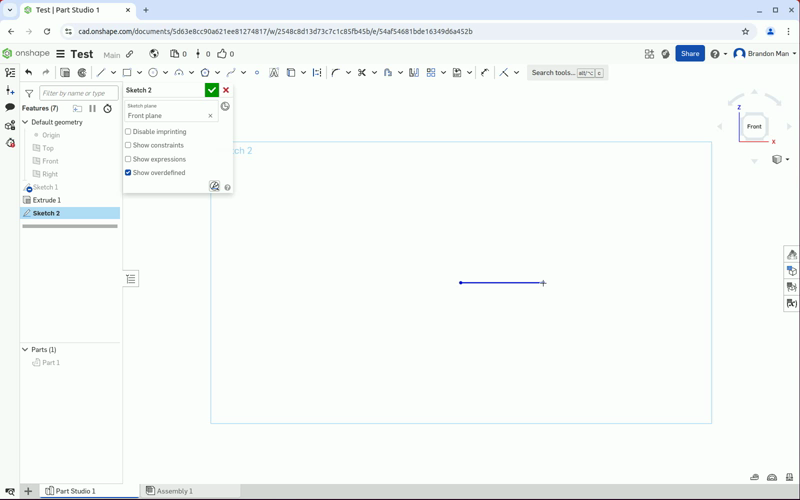
mouse_move(543, 282)
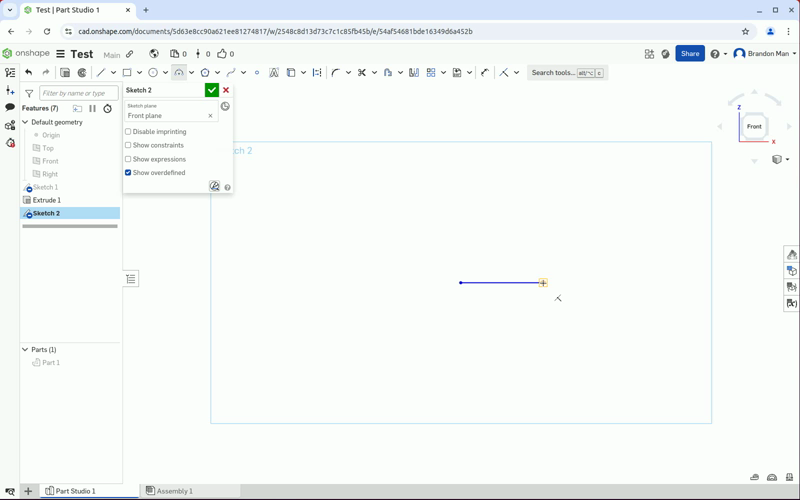
click(543, 282)
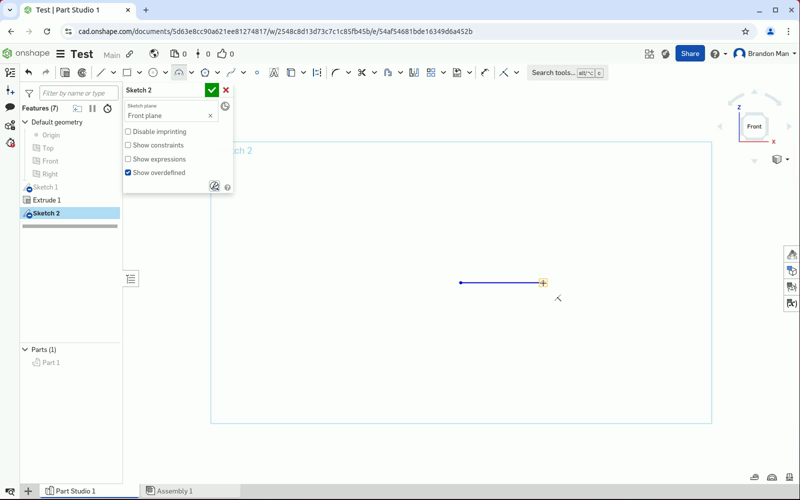
key_down(shift)
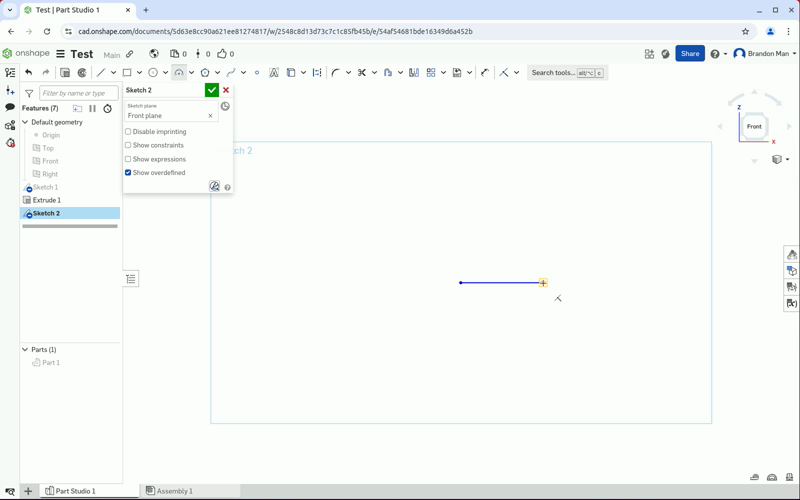
mouse_move(543, 221)
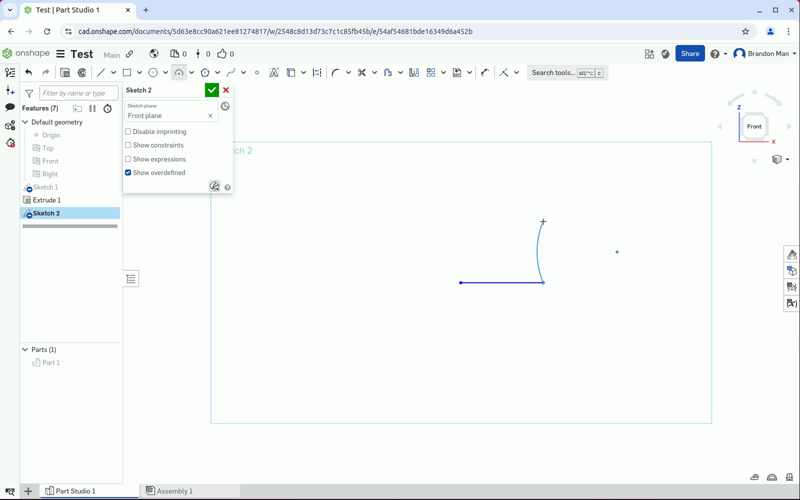
click(543, 221)
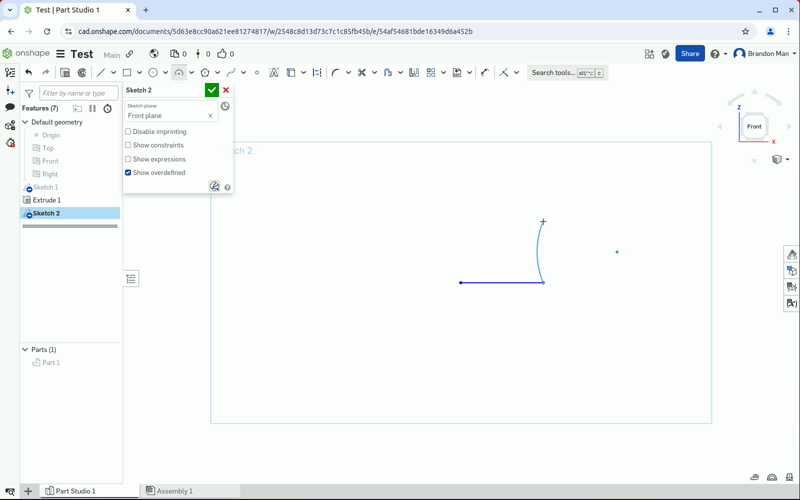
mouse_move(512, 252)
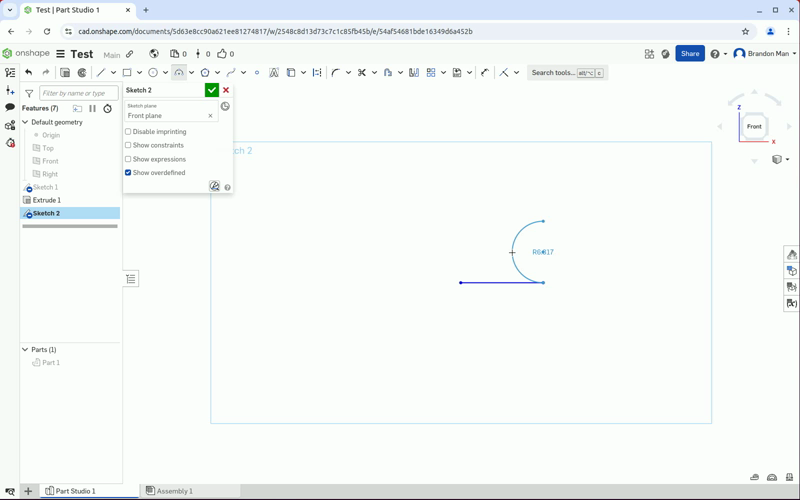
click(512, 252)
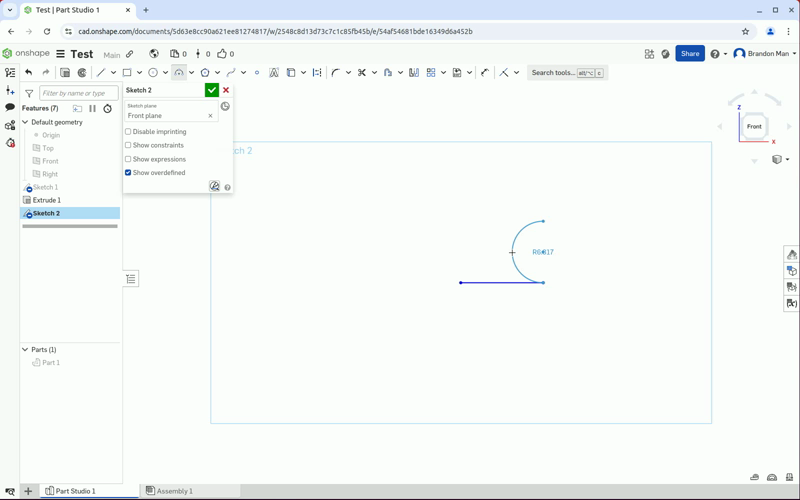
key_up(shift)
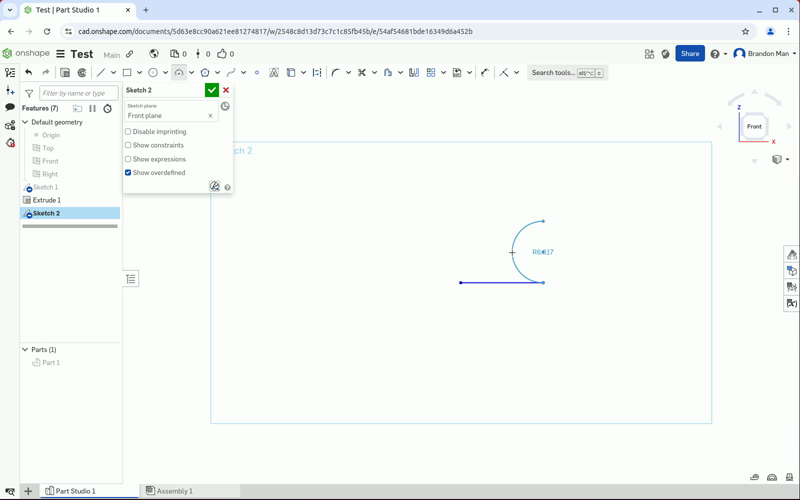
key(esc)
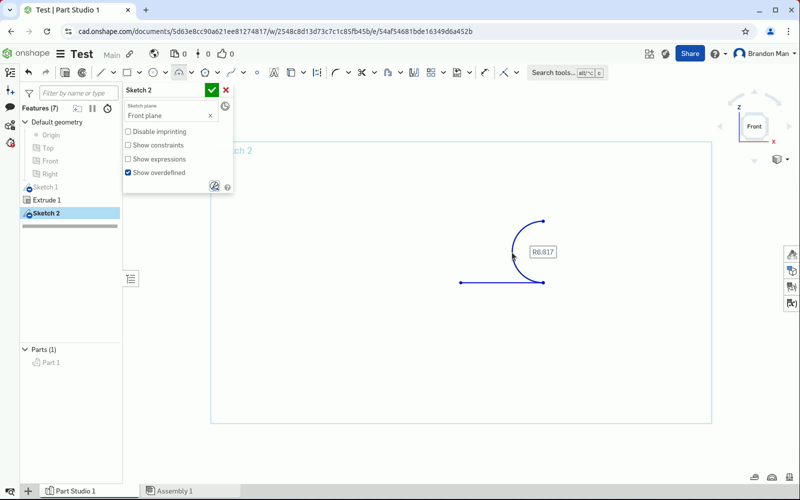
key(l)
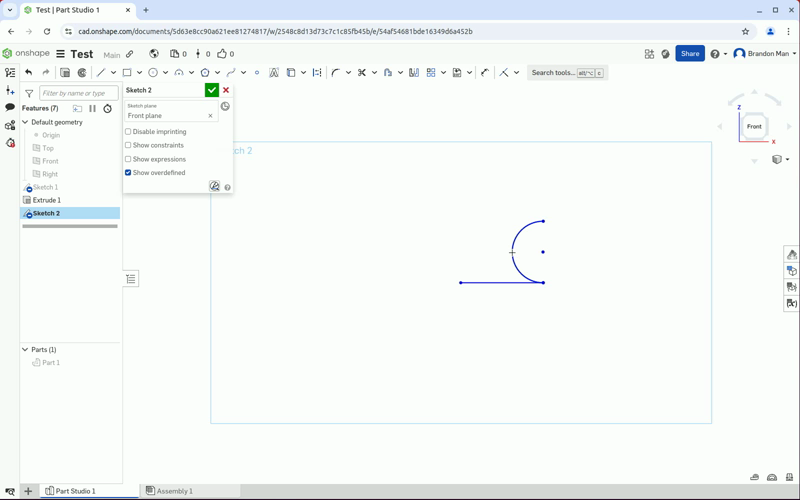
mouse_move(543, 221)
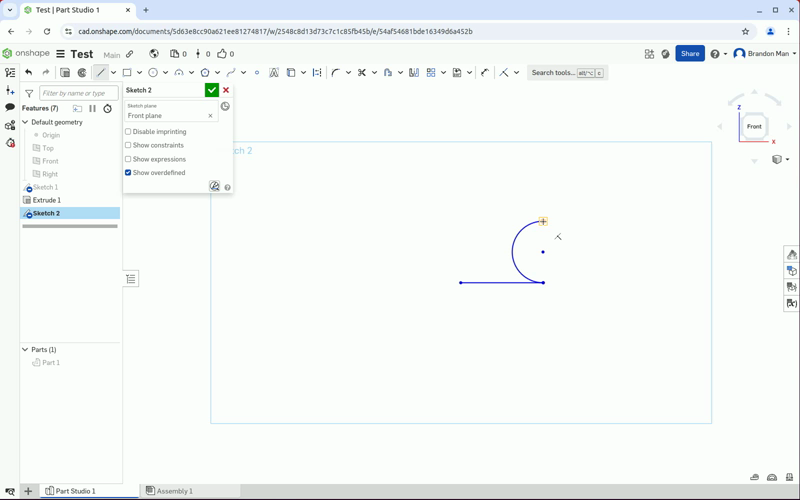
click(543, 221)
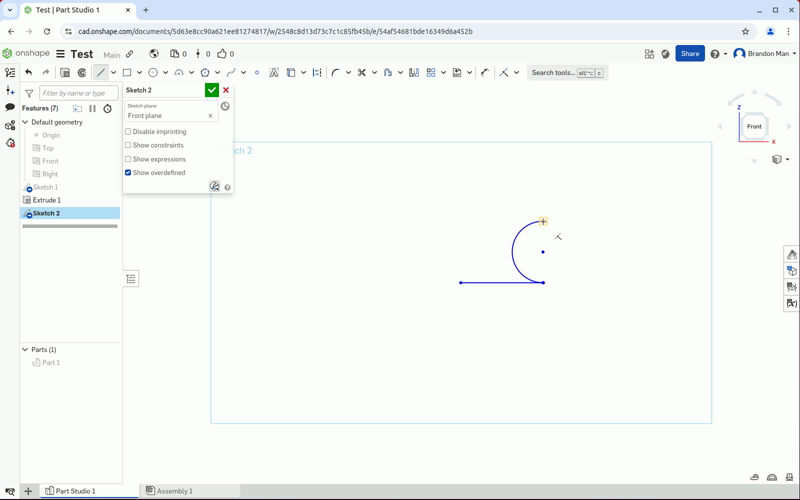
key_down(shift)
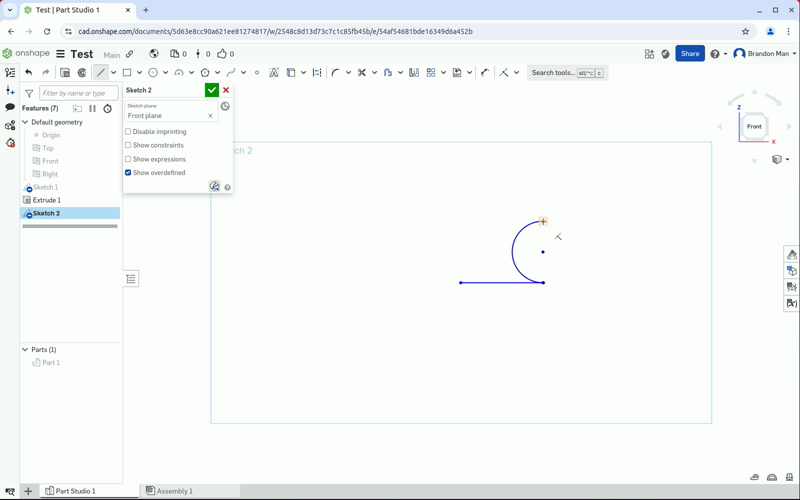
mouse_move(460, 221)
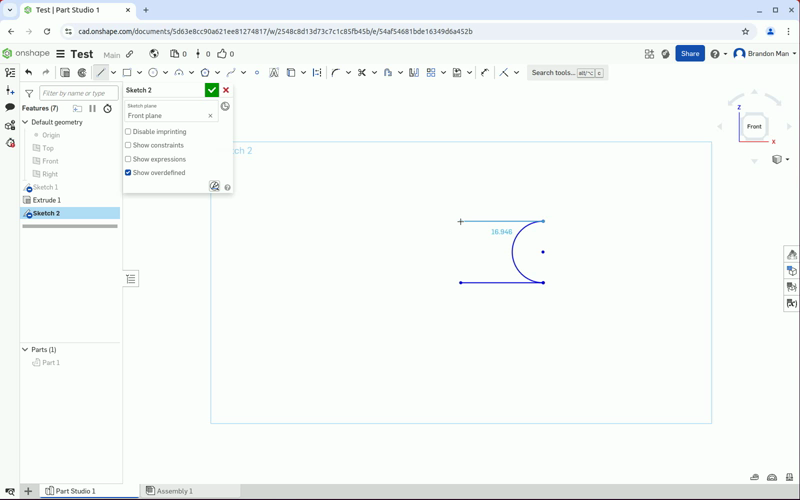
click(460, 221)
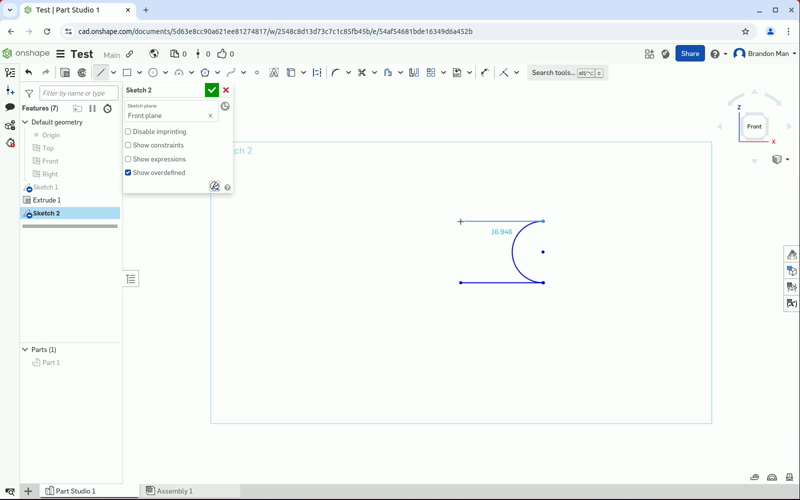
key_up(shift)
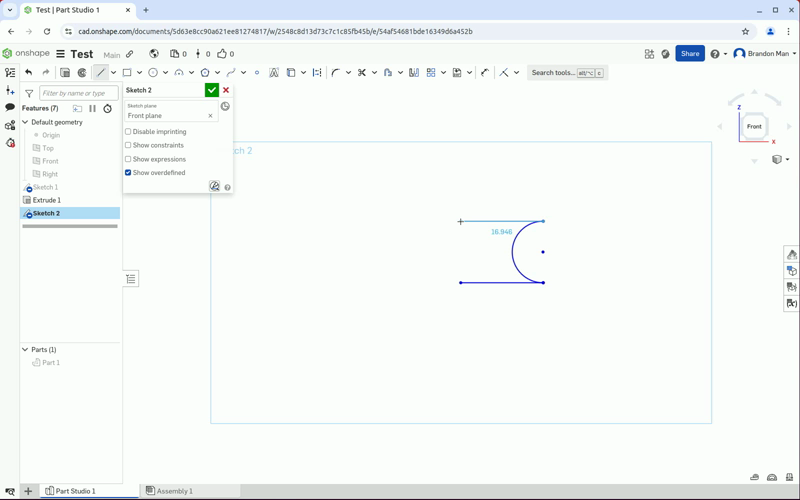
key_down(shift)
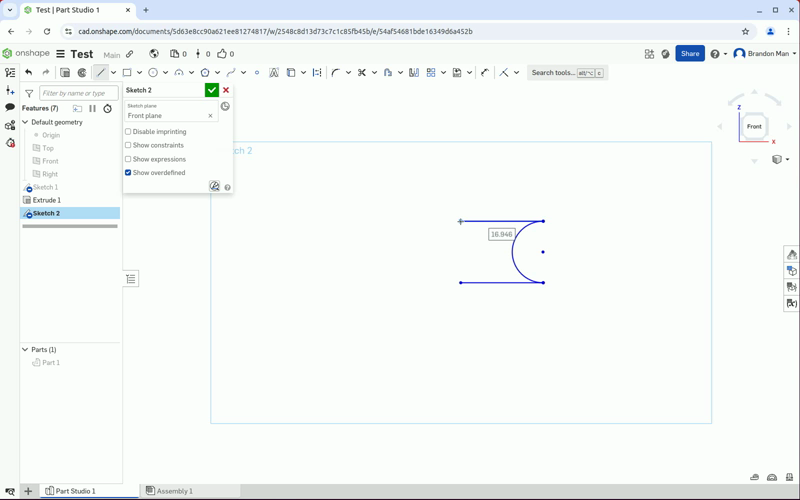
mouse_move(460, 282)
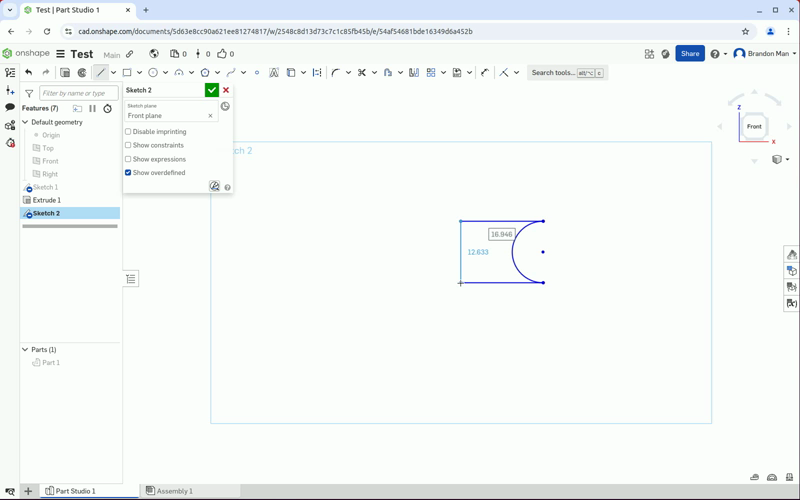
key_up(shift)
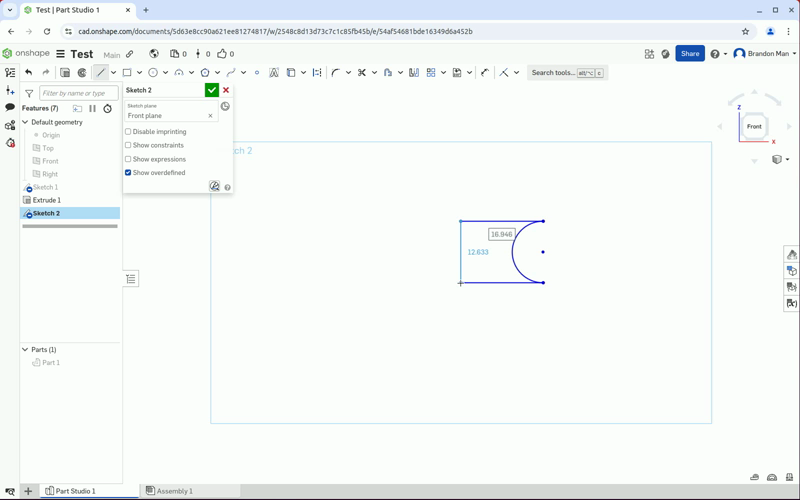
click(460, 282)
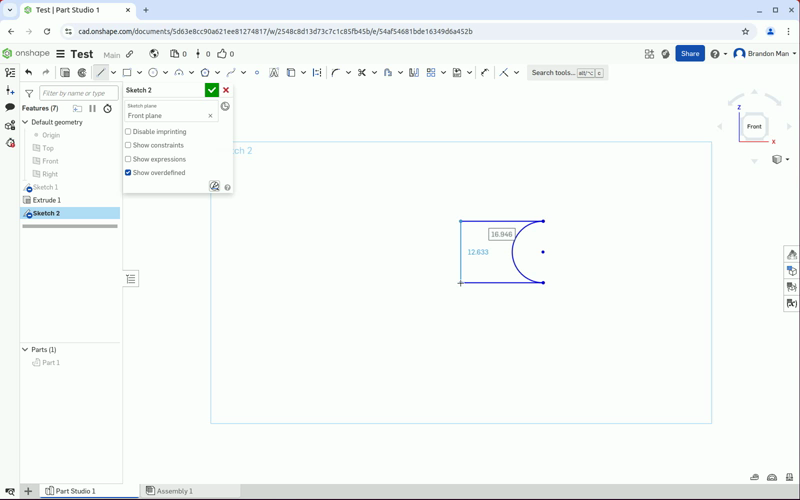
key(esc)
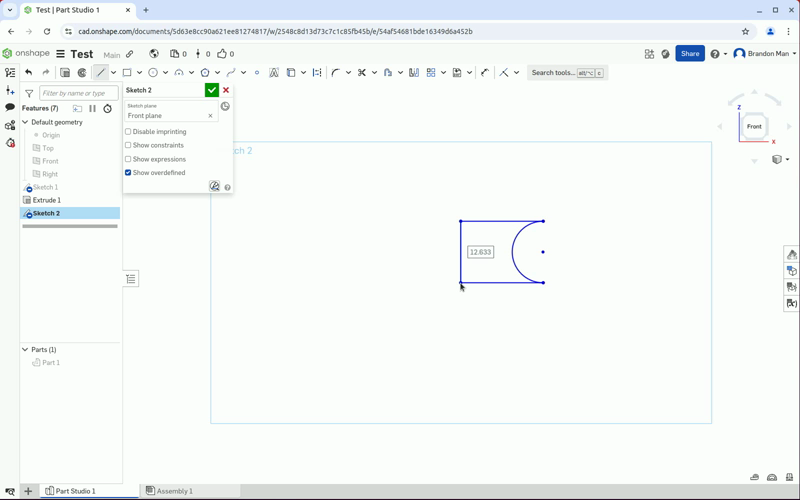
mouse_move(535, 236)
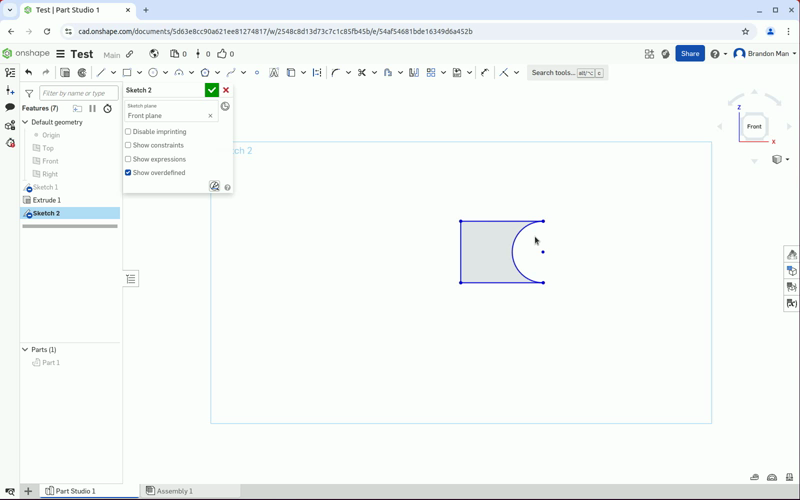
scroll(6)
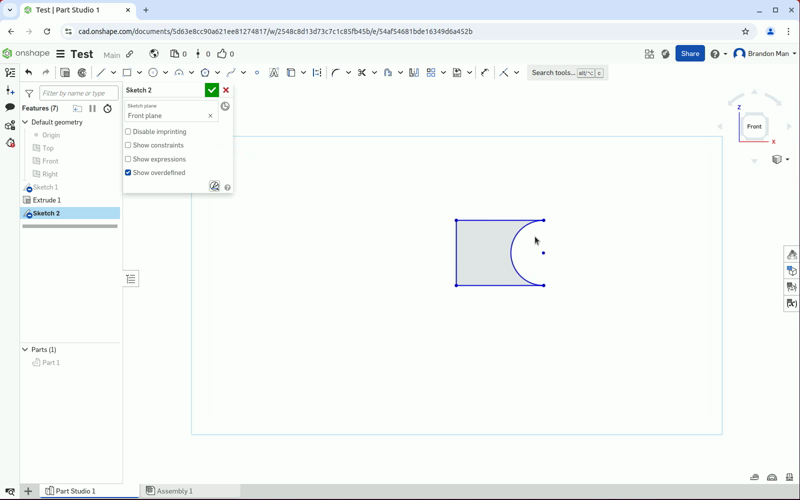
scroll(6)
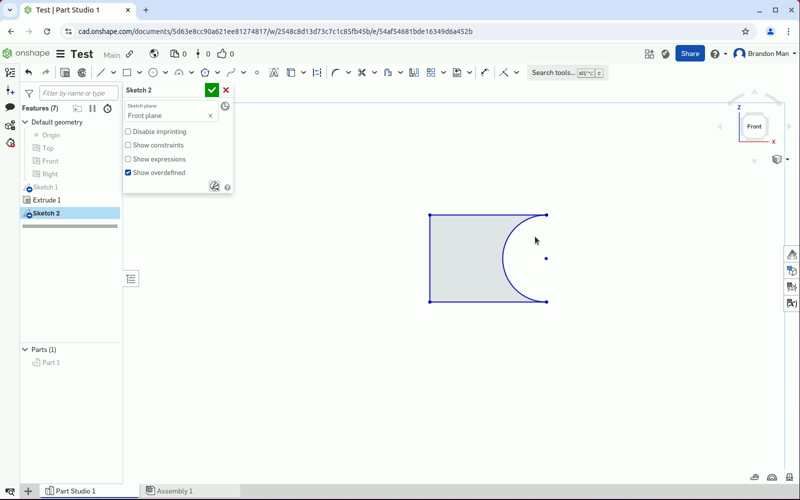
scroll(6)
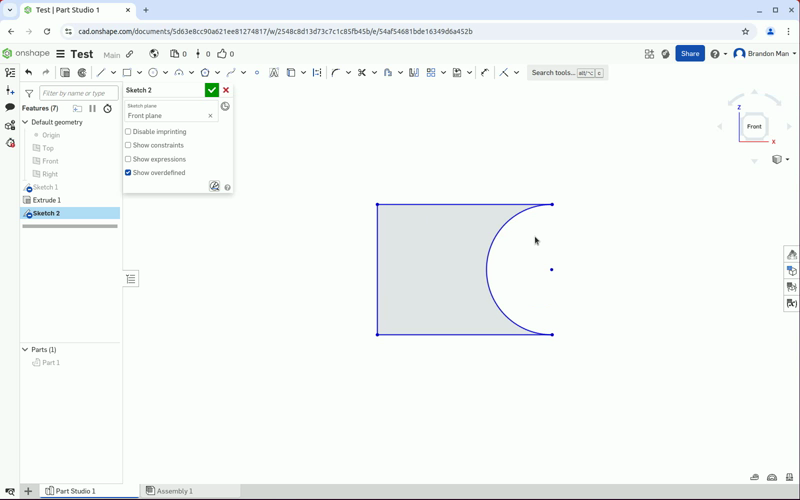
scroll(6)
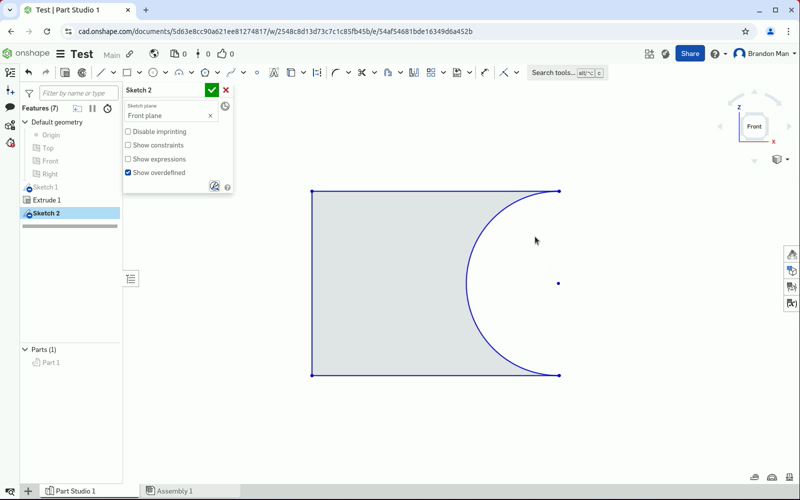
scroll(6)
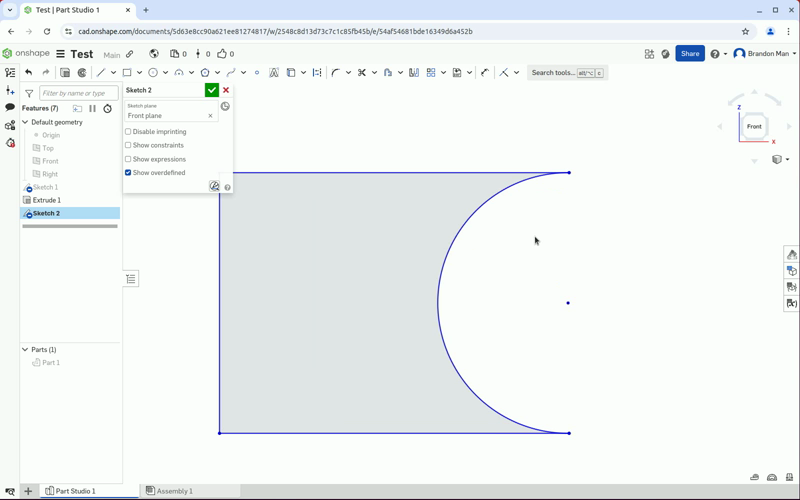
scroll(6)
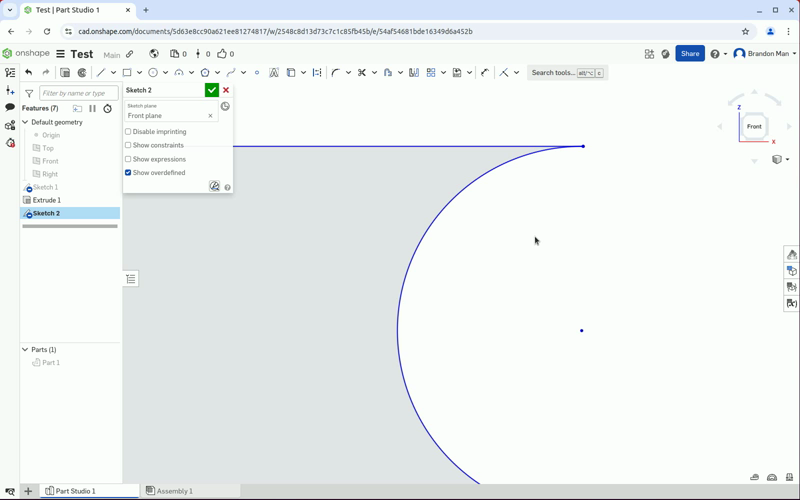
scroll(6)
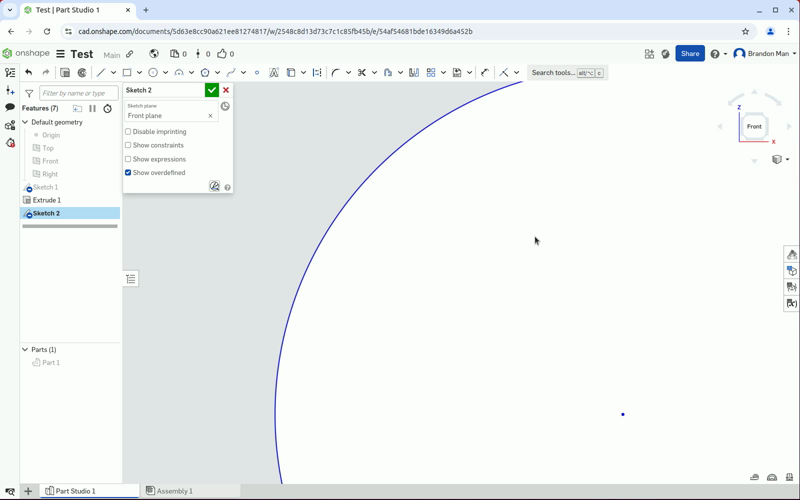
click(535, 236)
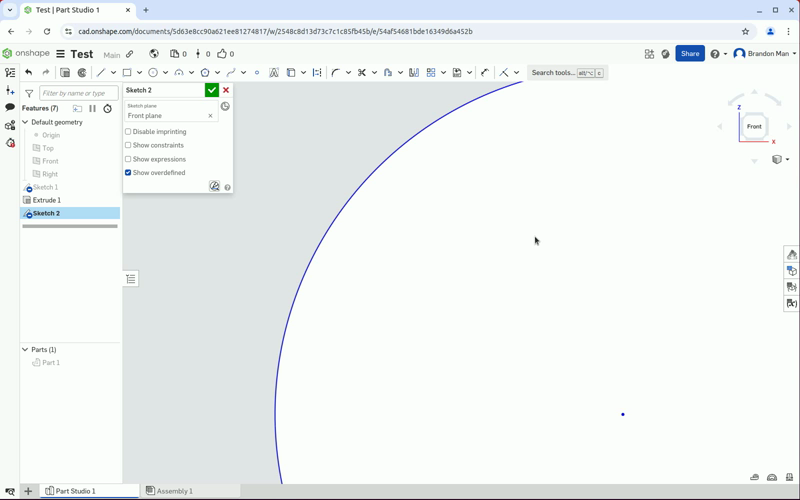
scroll(-6)
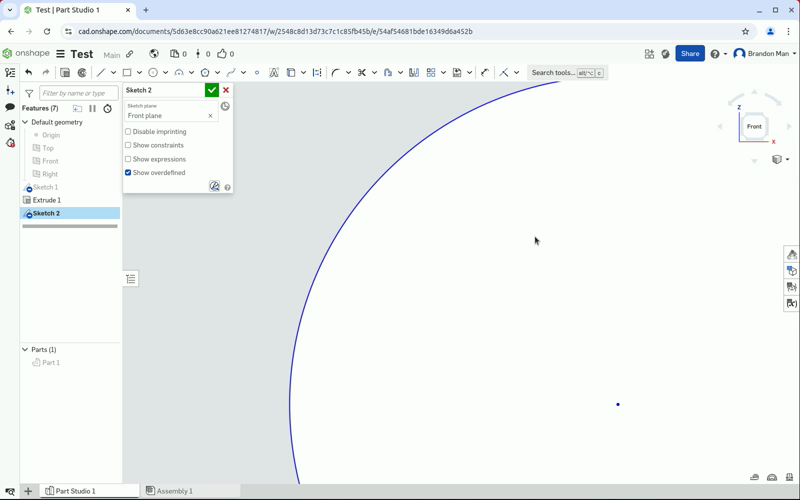
scroll(-6)
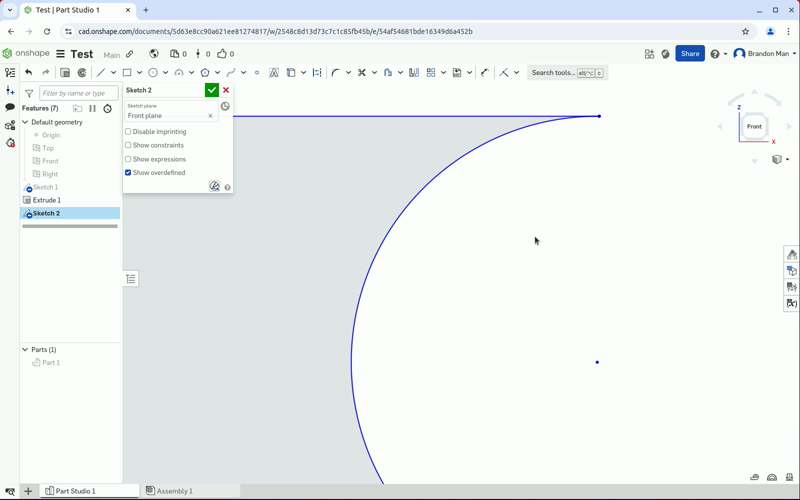
scroll(-6)
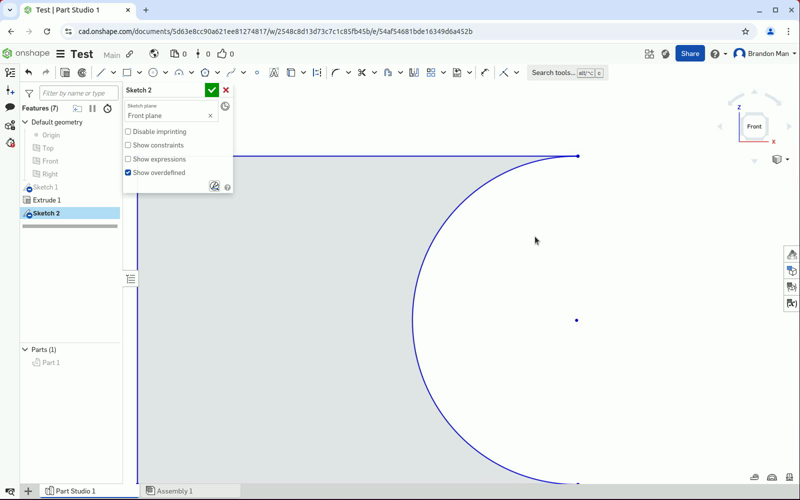
scroll(-6)
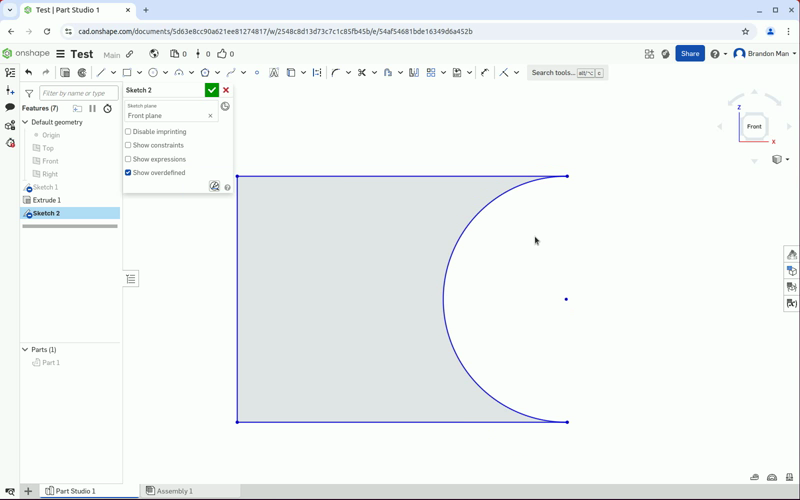
scroll(-6)
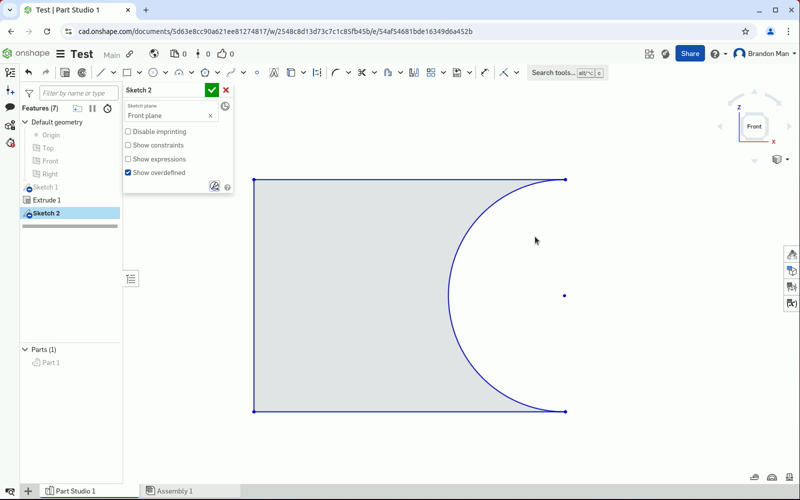
scroll(-6)
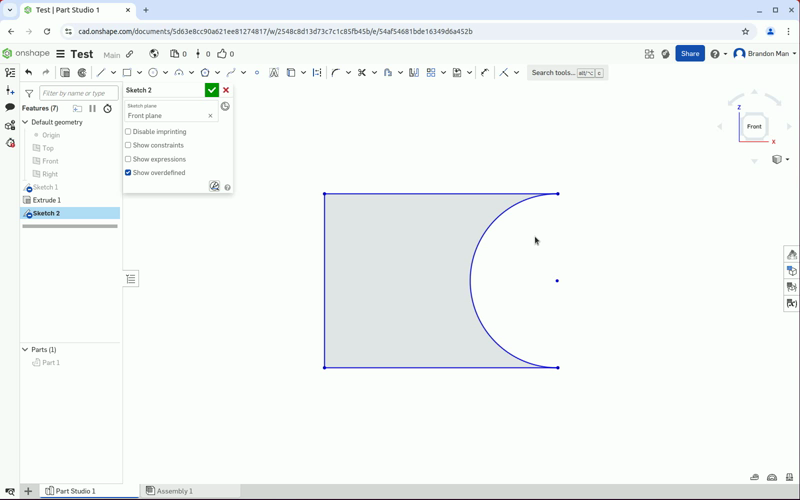
scroll(-6)
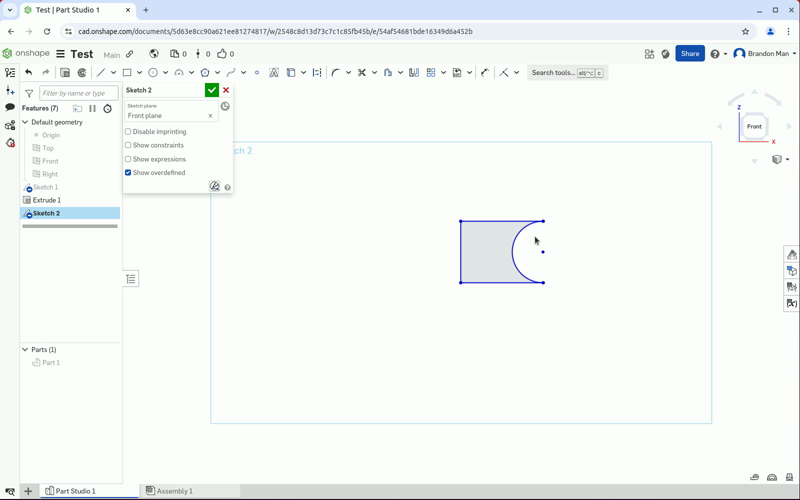
mouse_move(73, 352)
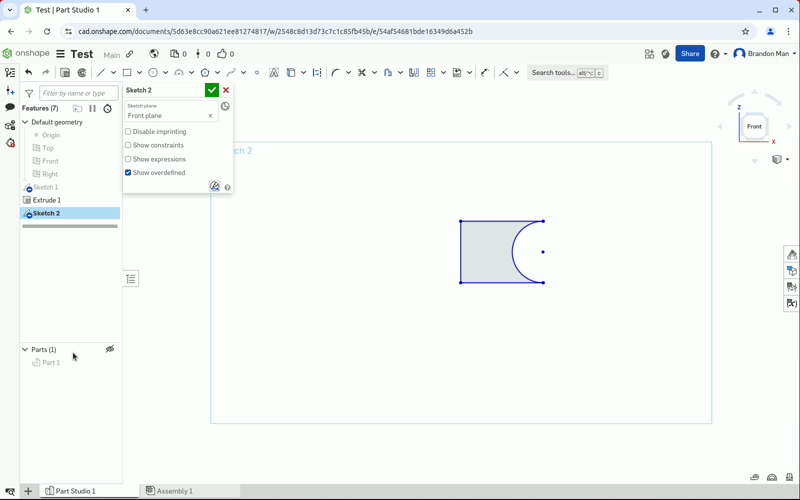
key(shift+y)
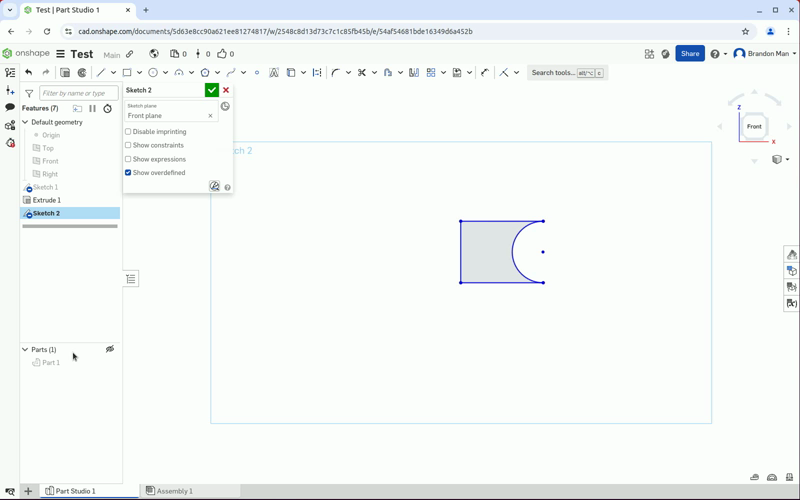
key(shift+e)
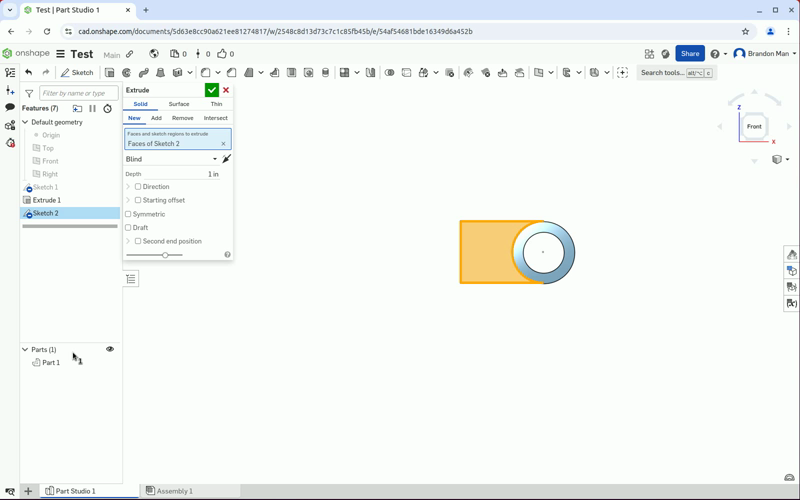
mouse_move(143, 106)
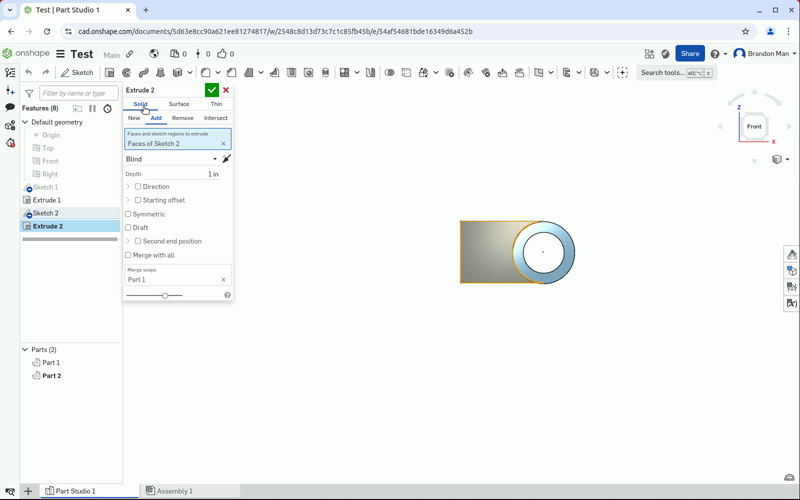
click(143, 106)
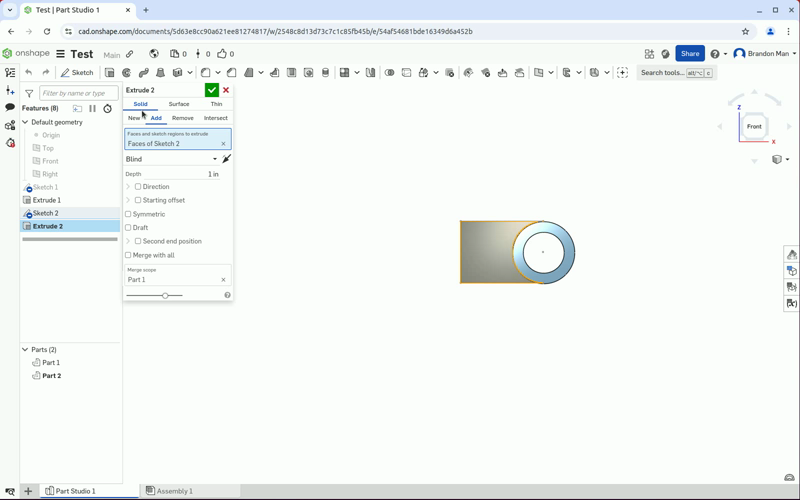
mouse_move(137, 120)
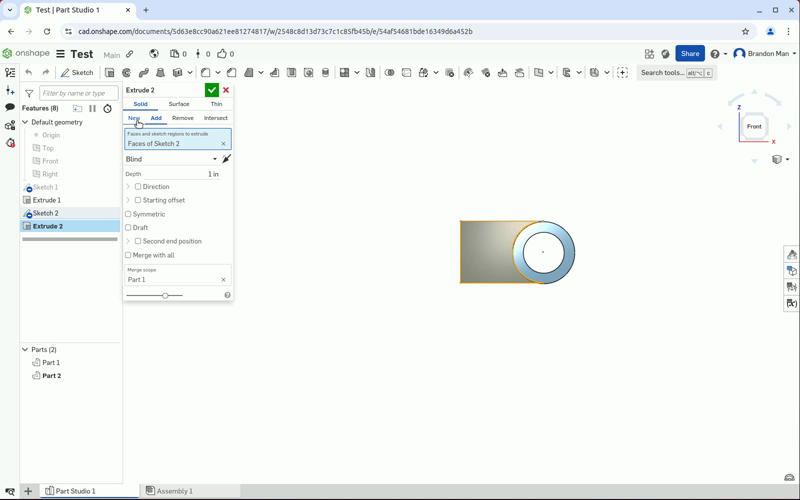
click(137, 120)
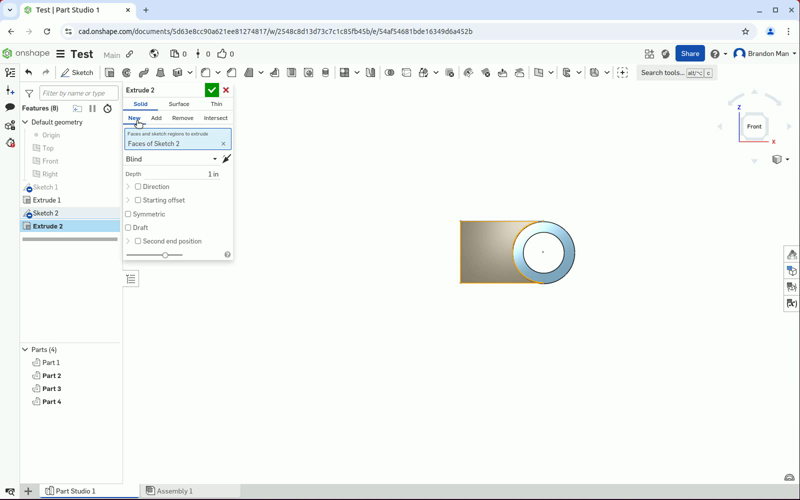
key(tab, 4)
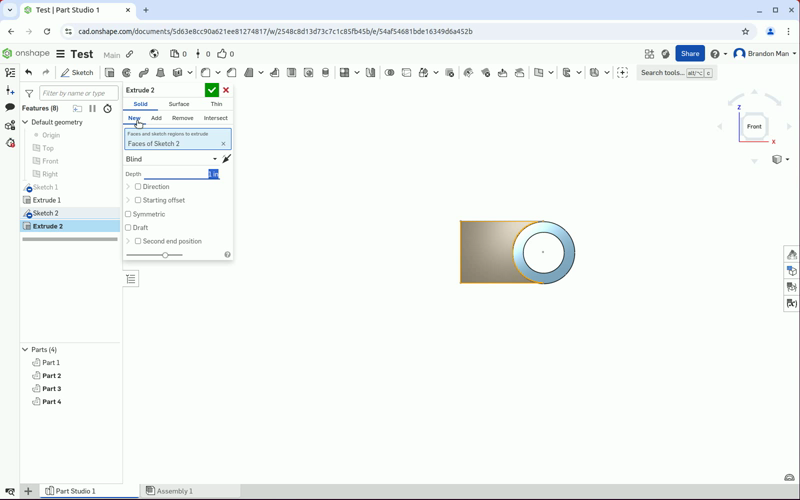
text(8.184)
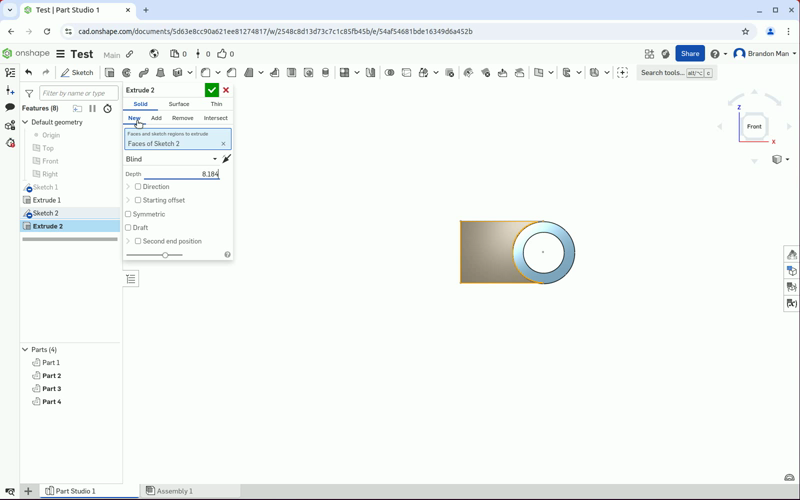
key(tab, 3)
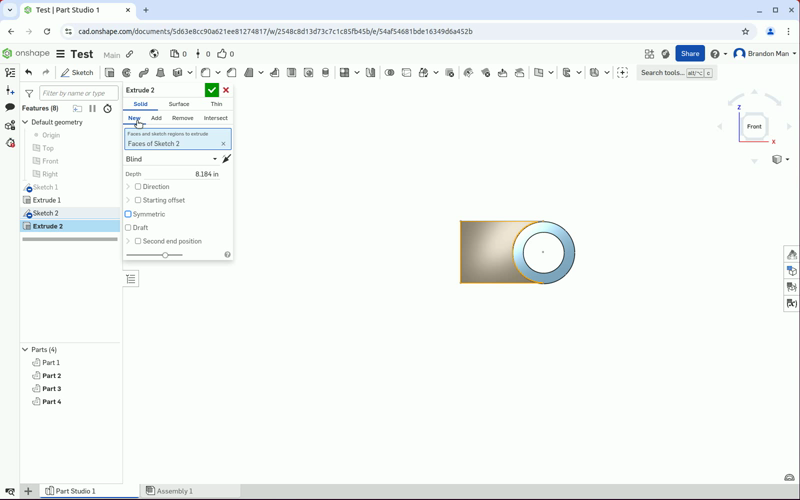
key(space)
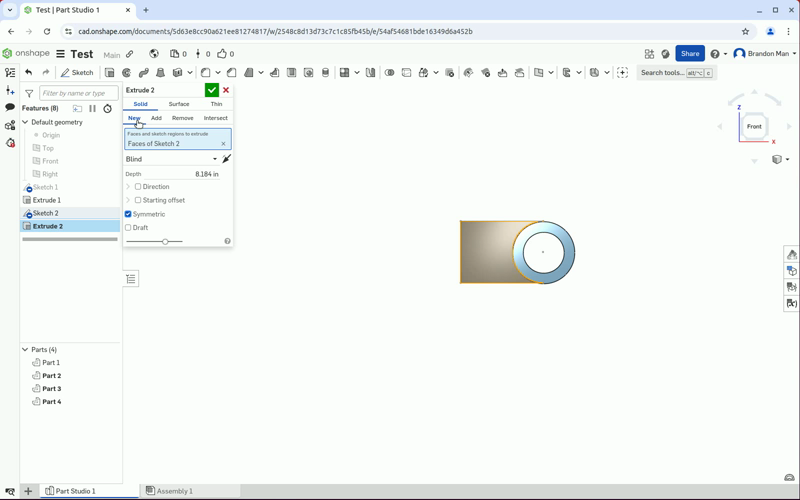
key(enter)
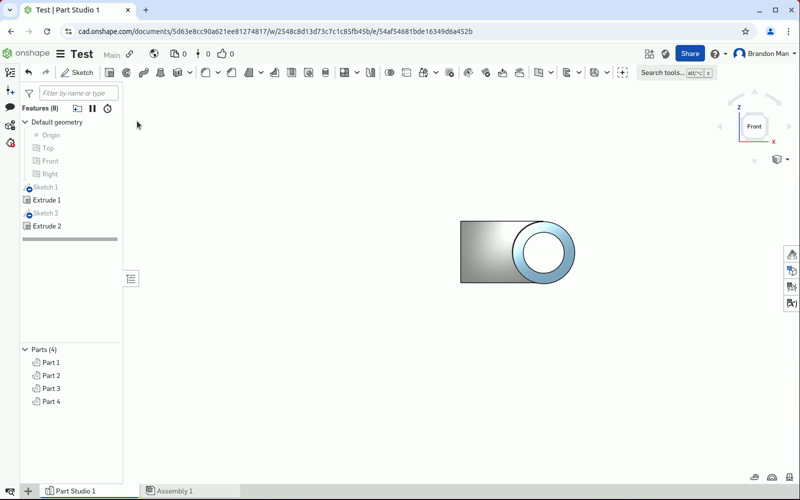
key(shift+h)
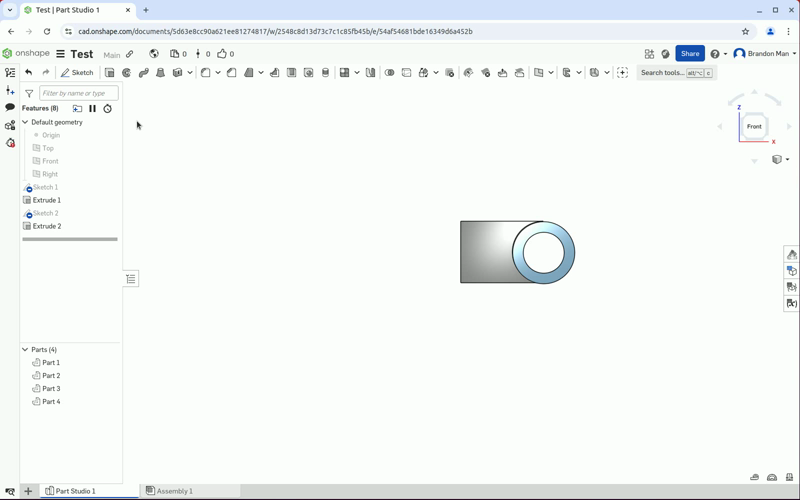
key(shift+h)
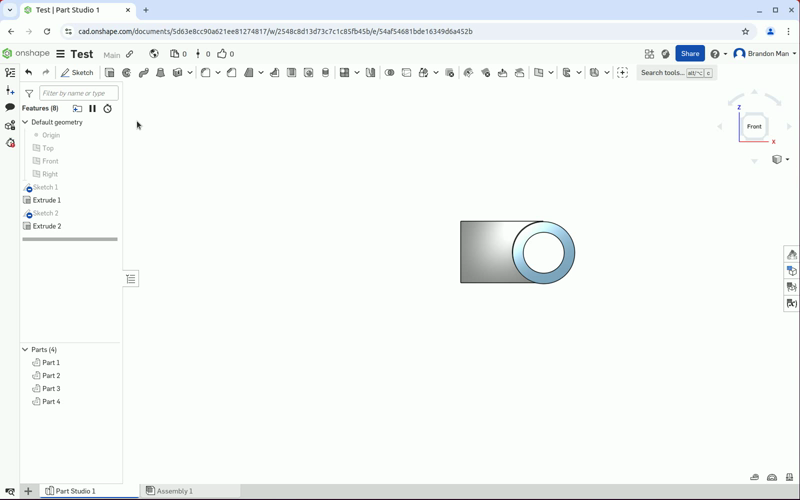
mouse_move(73, 189)
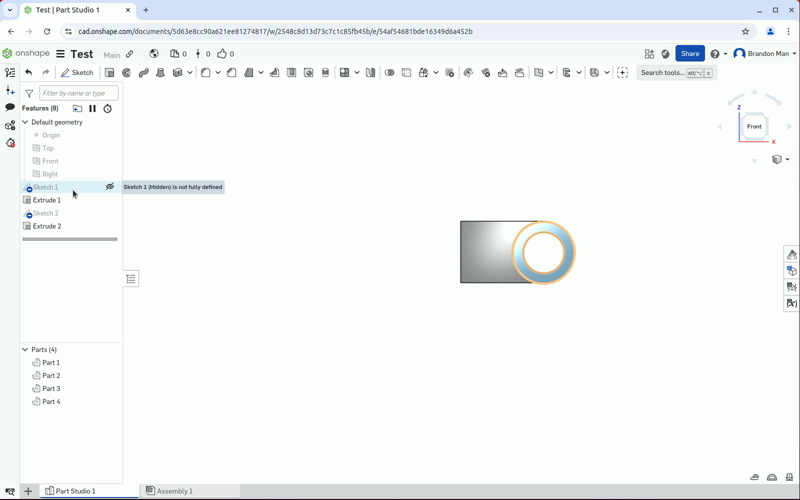
click(73, 189)
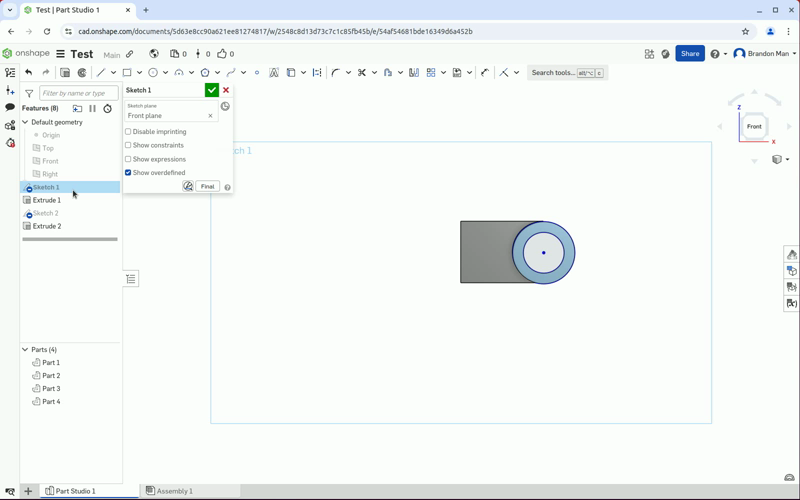
mouse_move(229, 92)
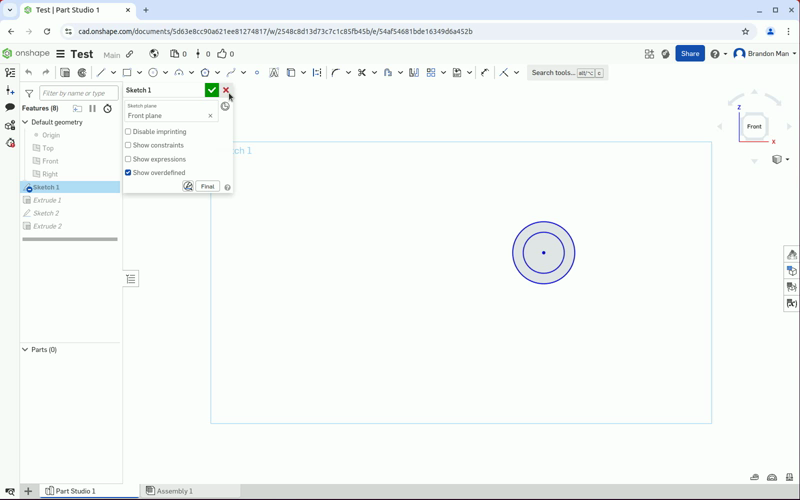
click(229, 92)
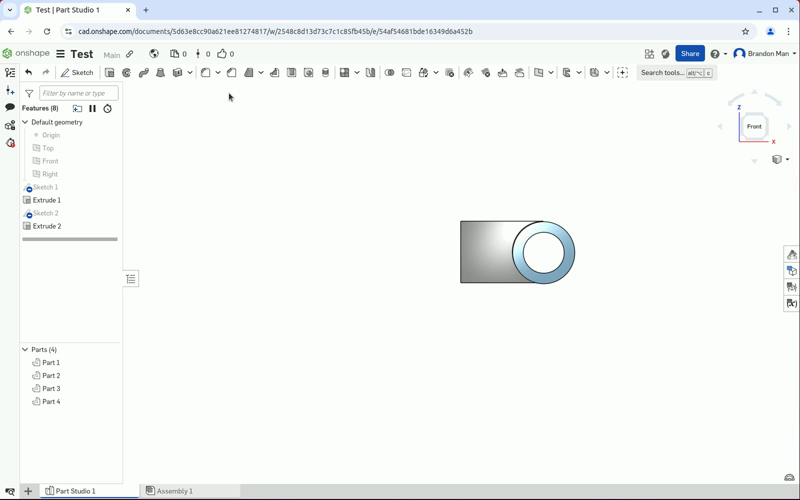
mouse_move(73, 352)
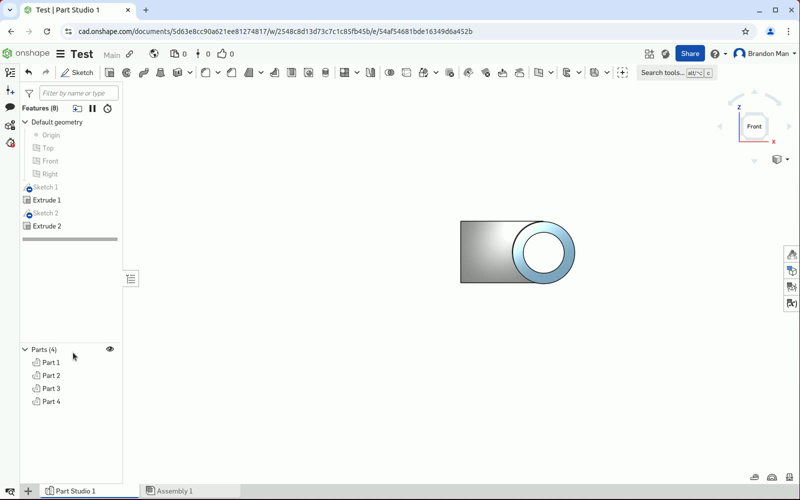
key(y)
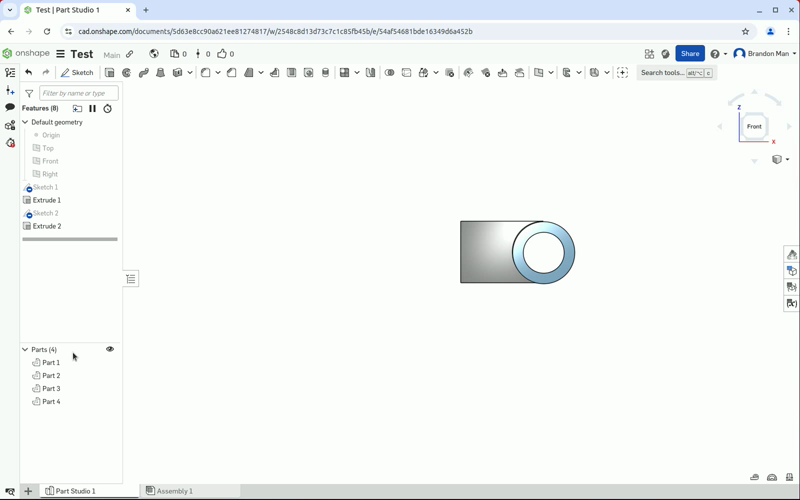
key(shift+p)
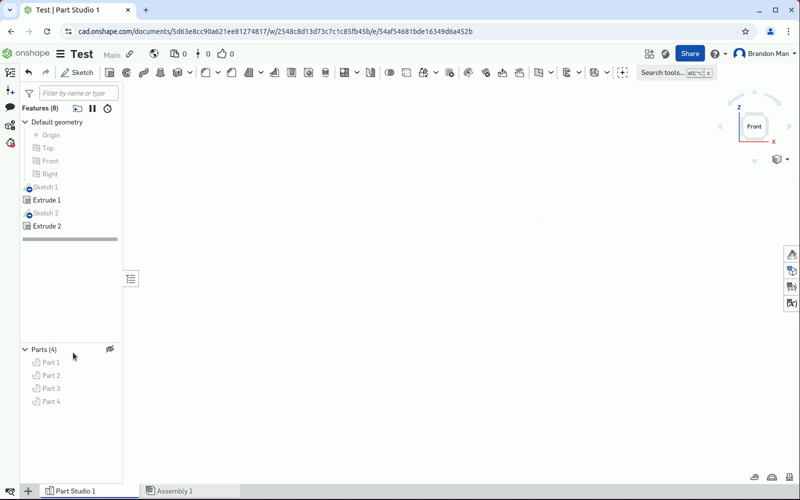
key(space)
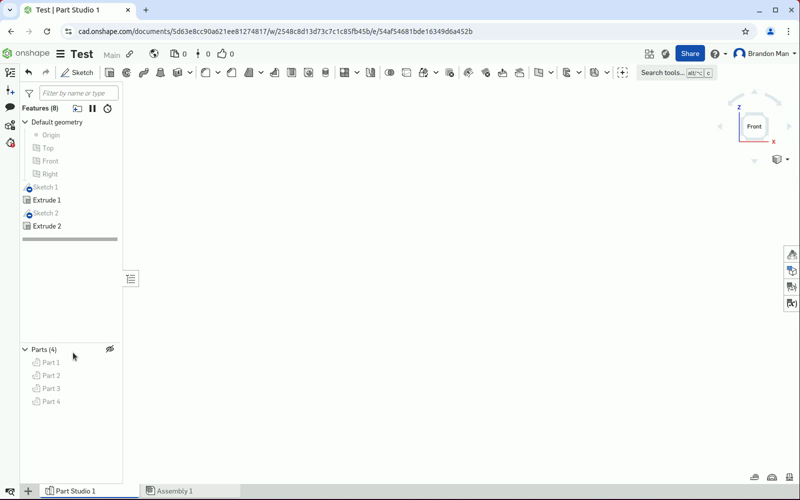
key_down(shift)
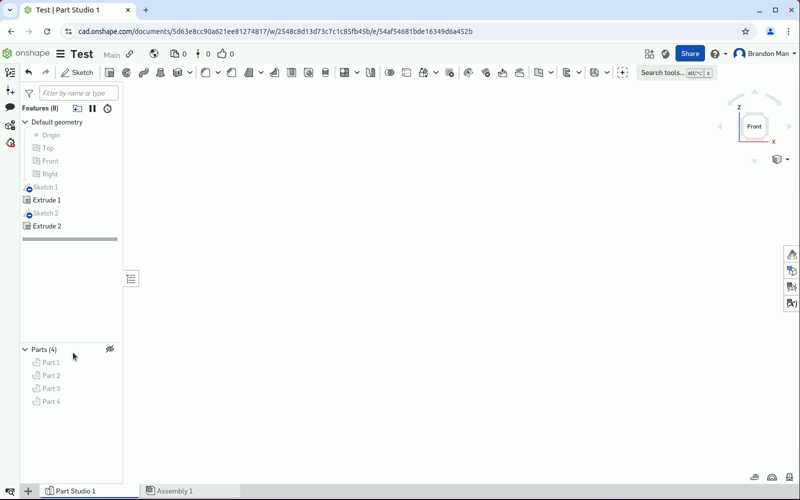
key(left)
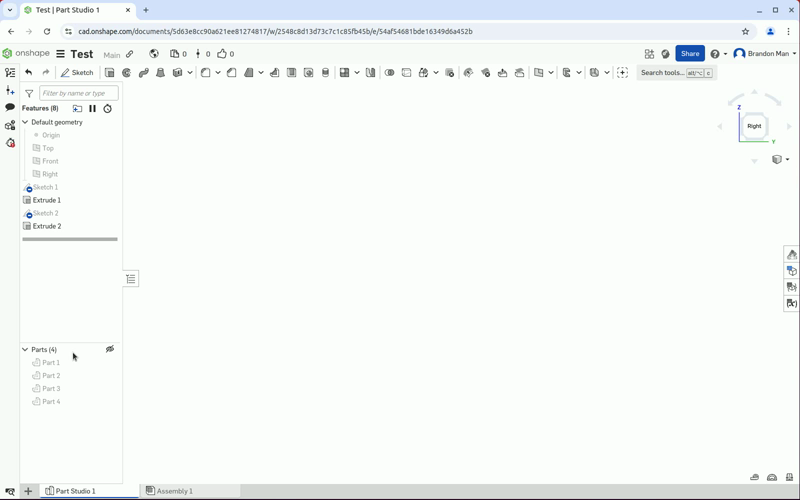
key_up(shift)
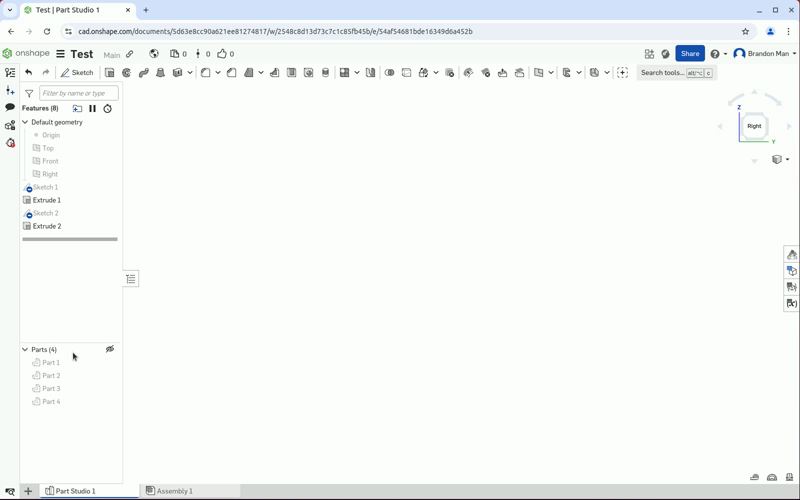
mouse_move(73, 352)
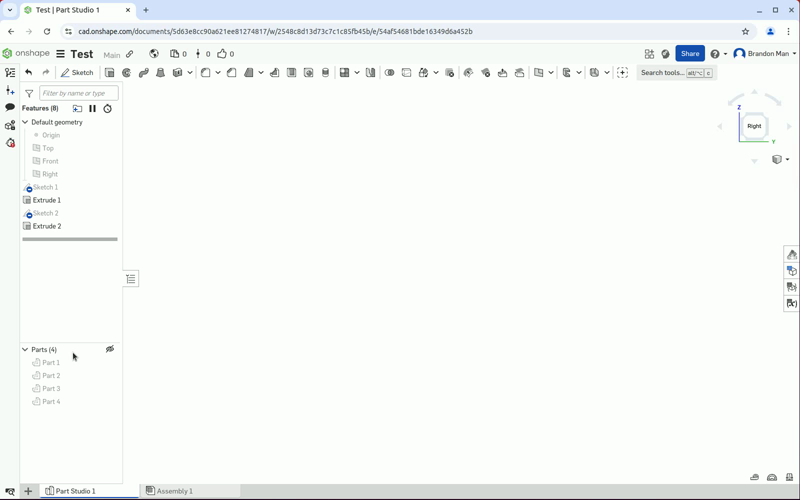
key(shift+y)
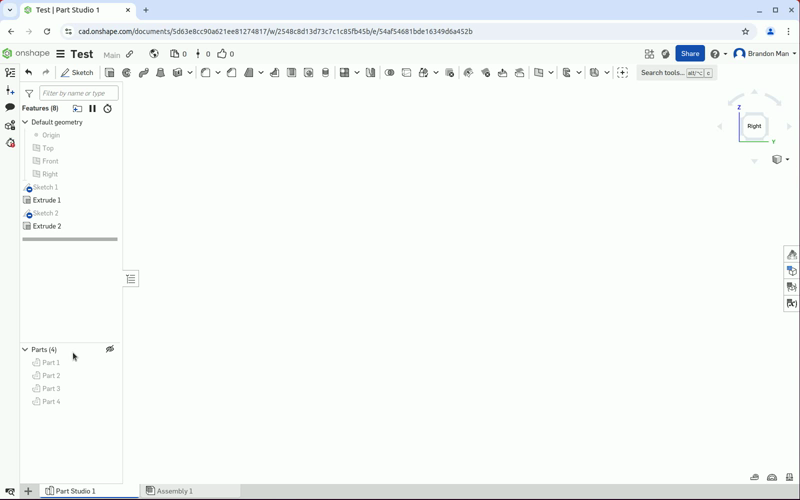
key(shift+s)
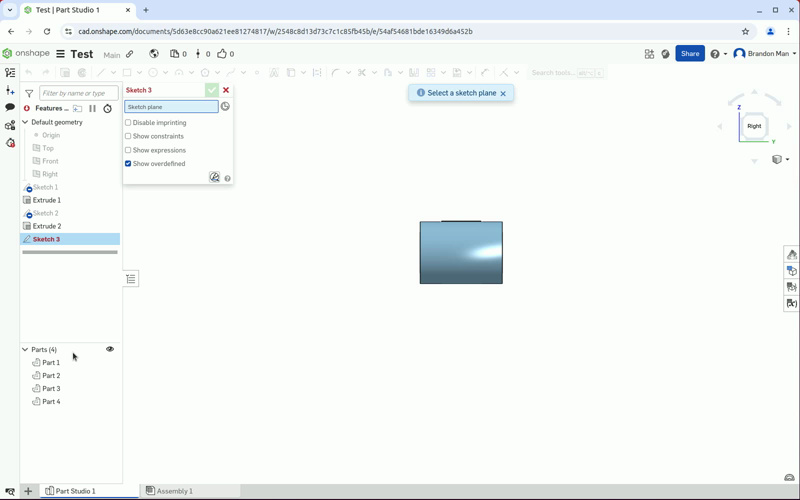
mouse_move(73, 176)
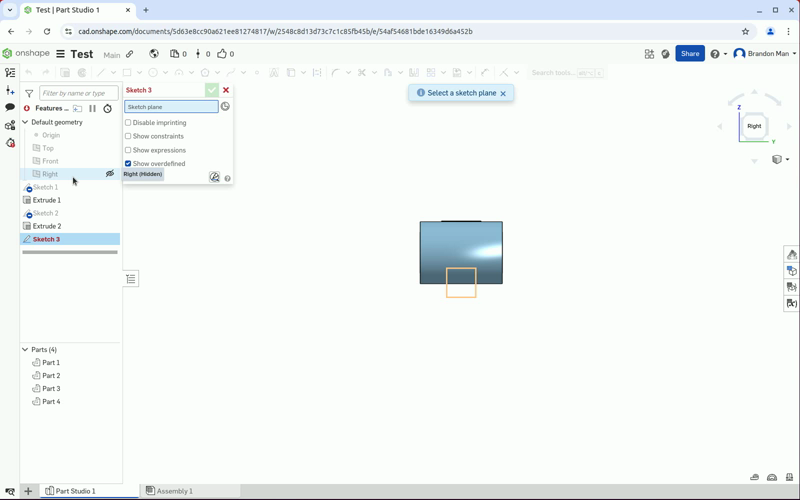
click(73, 176)
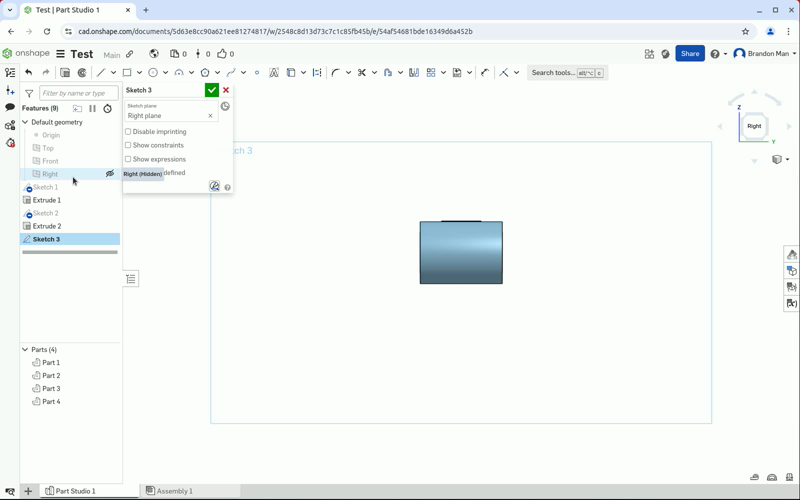
mouse_move(73, 352)
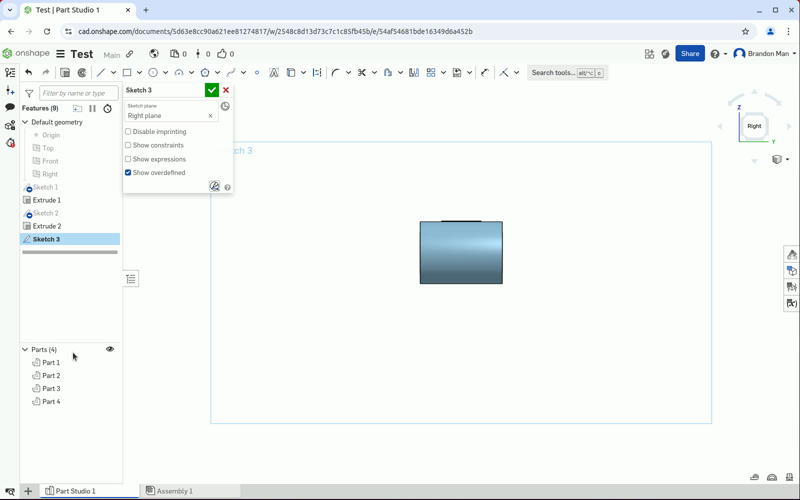
key(y)
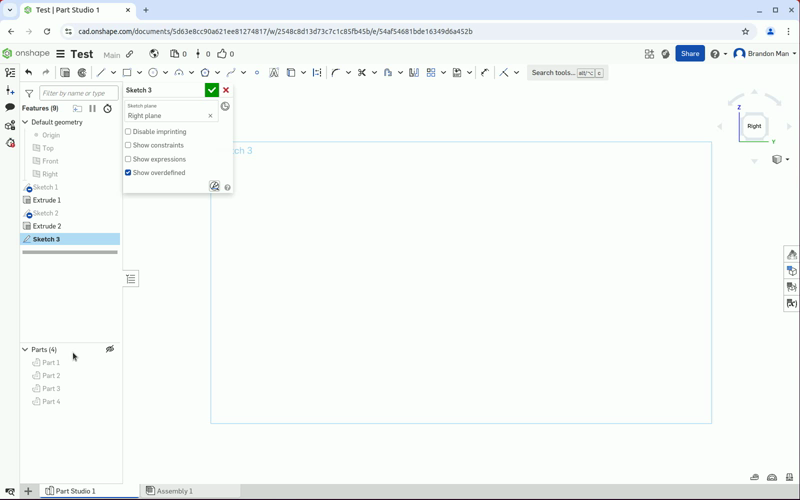
key(l)
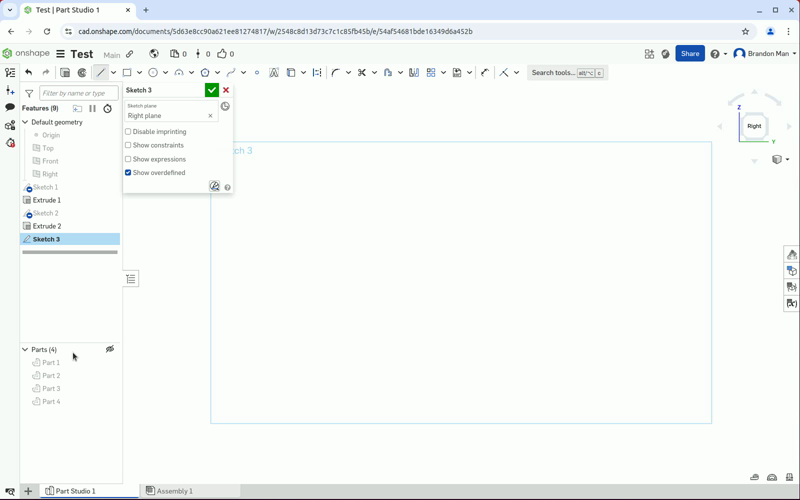
key_down(shift)
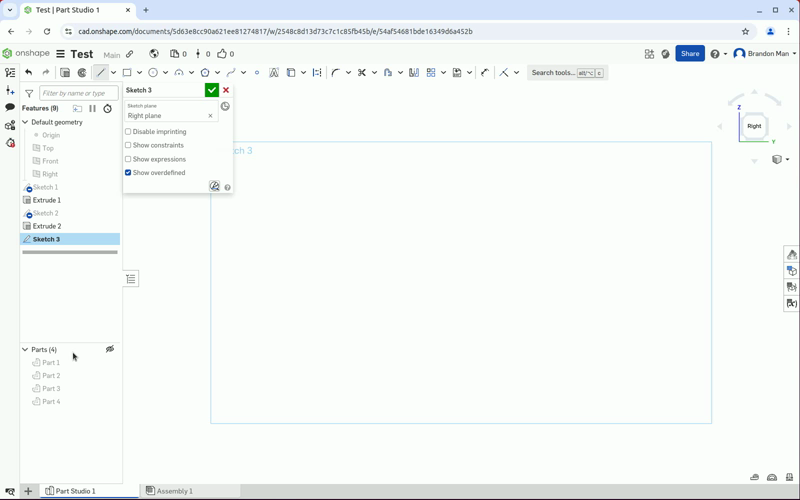
mouse_move(419, 282)
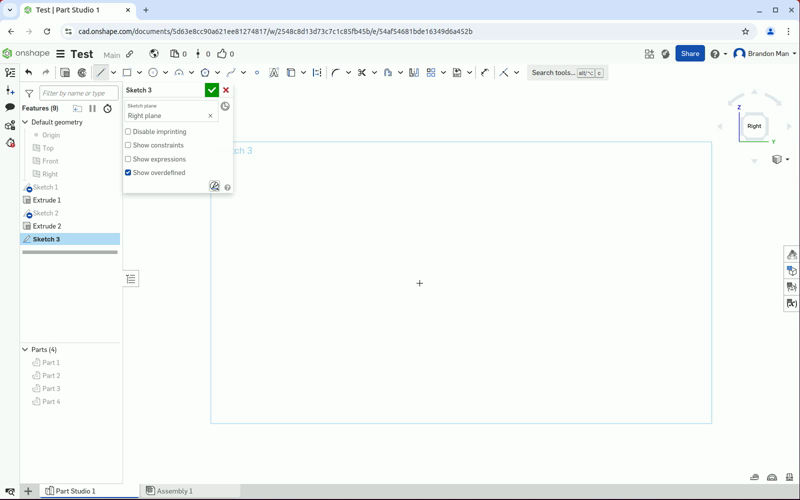
click(419, 282)
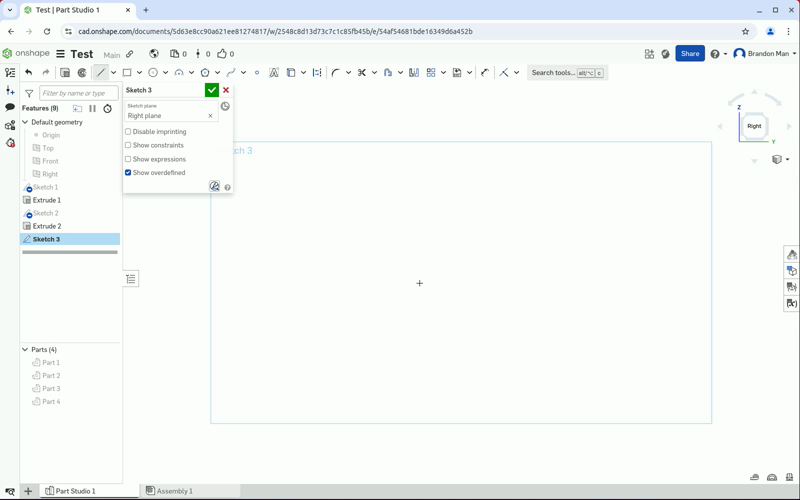
key_up(shift)
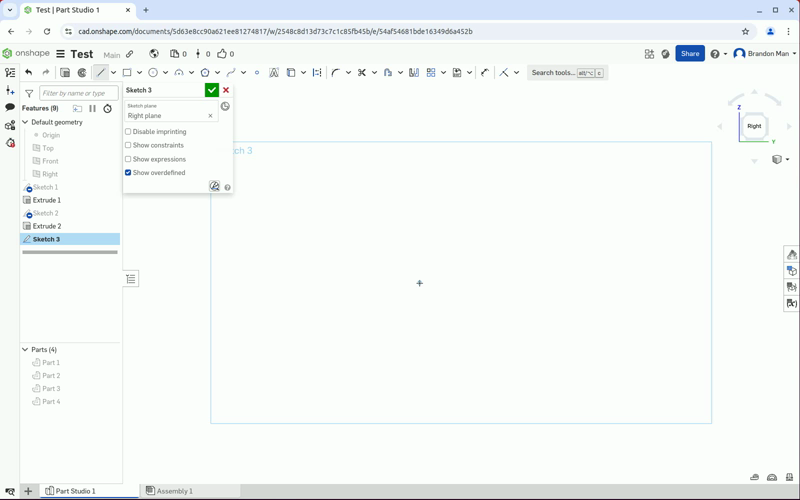
key_down(shift)
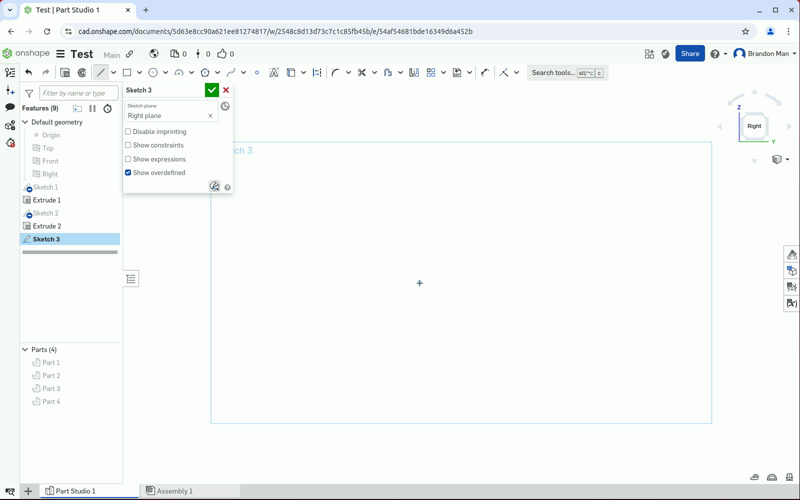
mouse_move(449, 282)
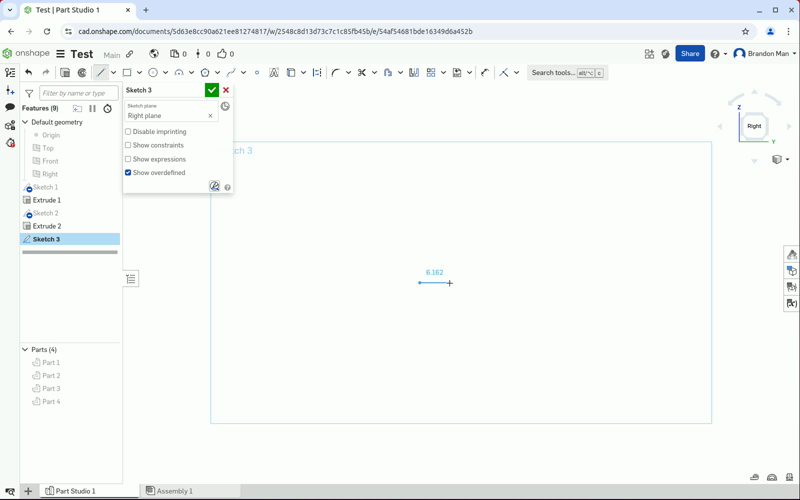
mouse_move(461, 282)
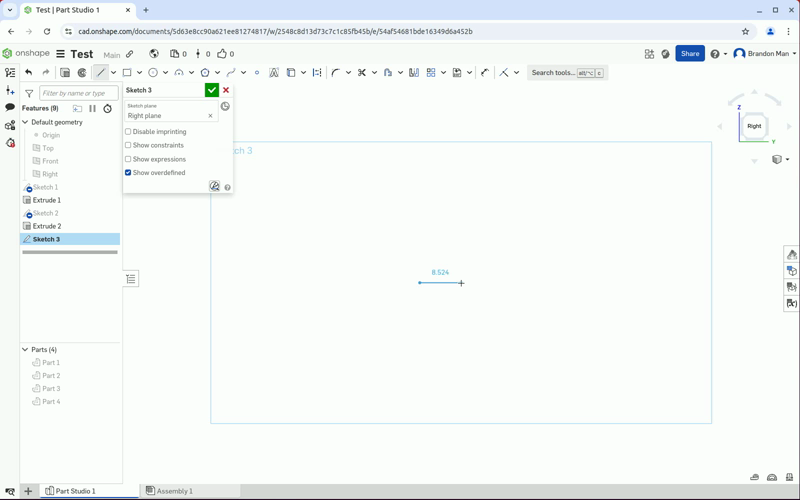
click(461, 282)
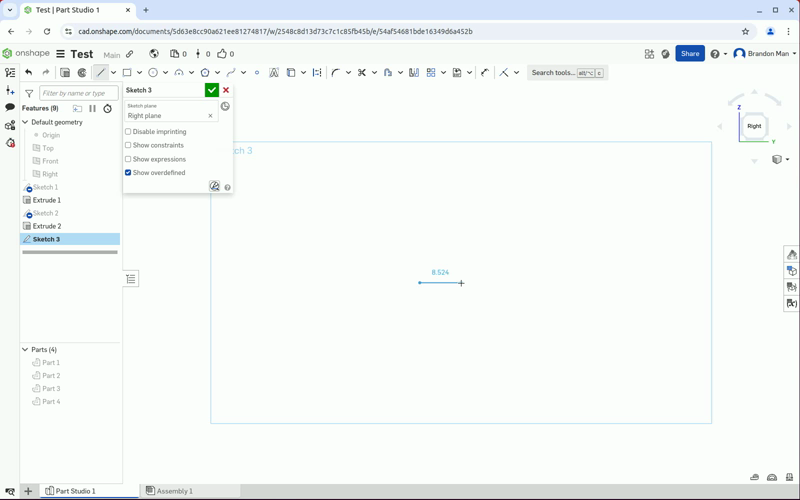
key_up(shift)
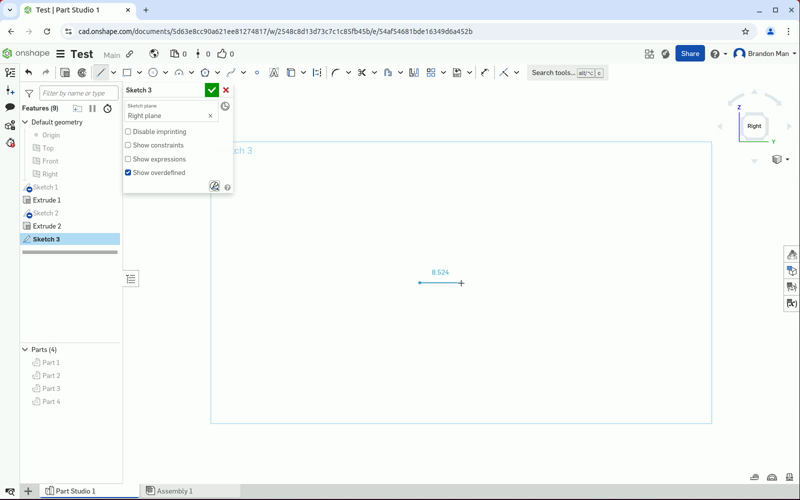
key_down(shift)
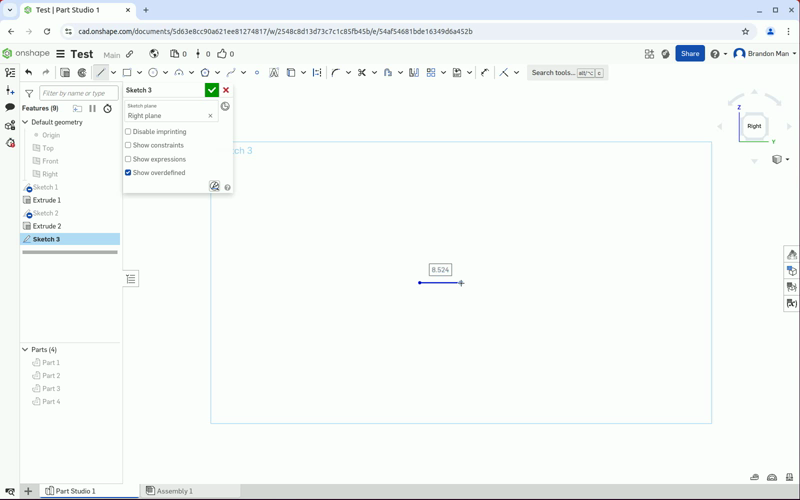
mouse_move(491, 282)
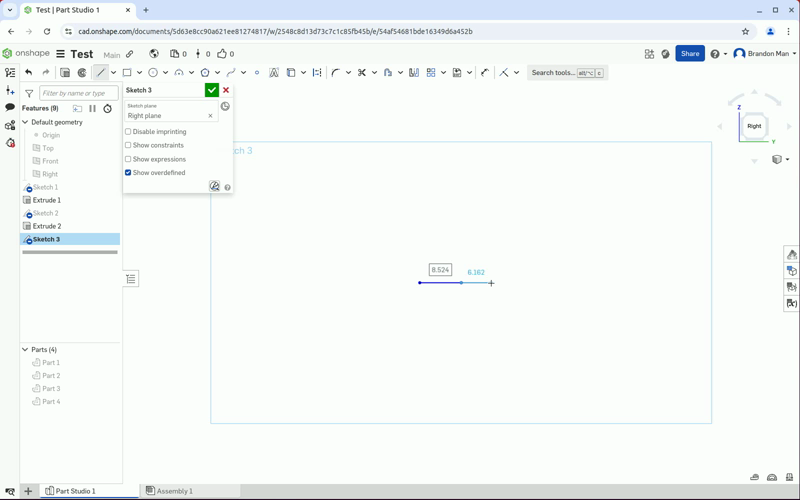
mouse_move(502, 282)
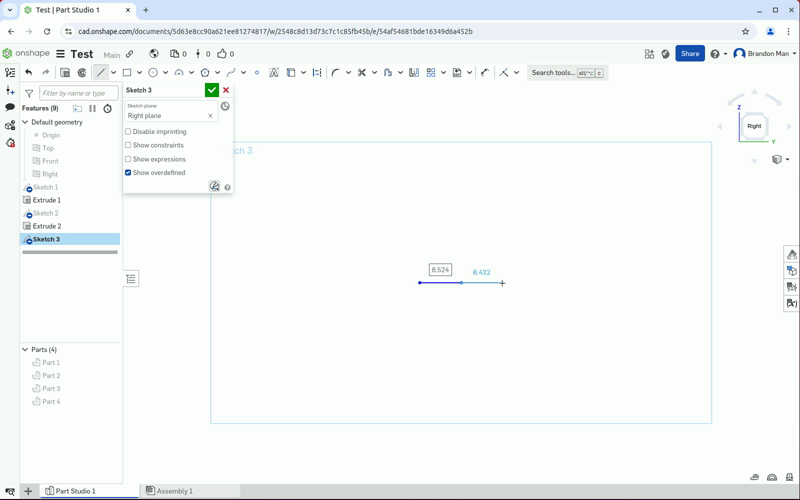
click(502, 282)
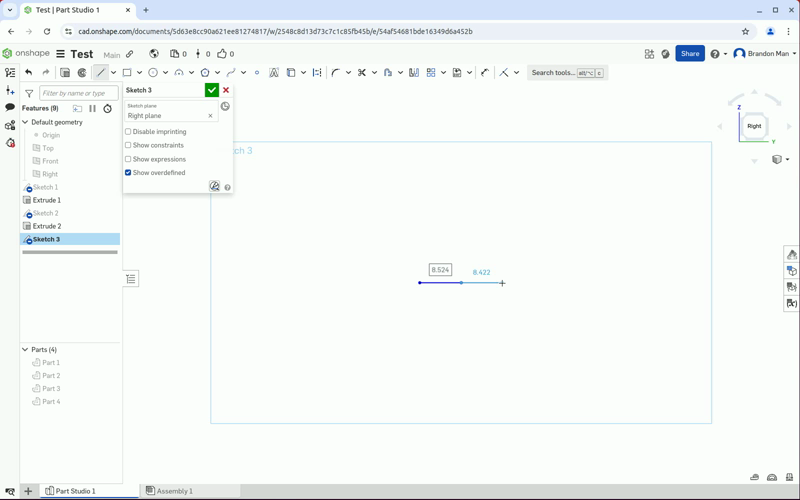
key_up(shift)
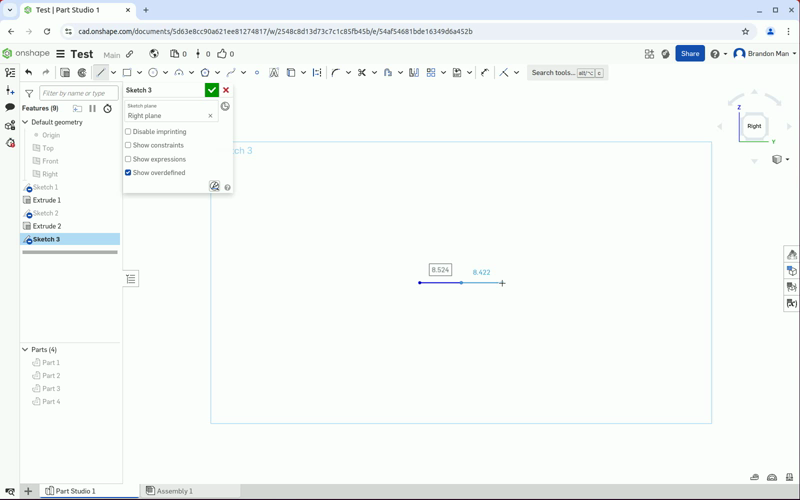
key_down(shift)
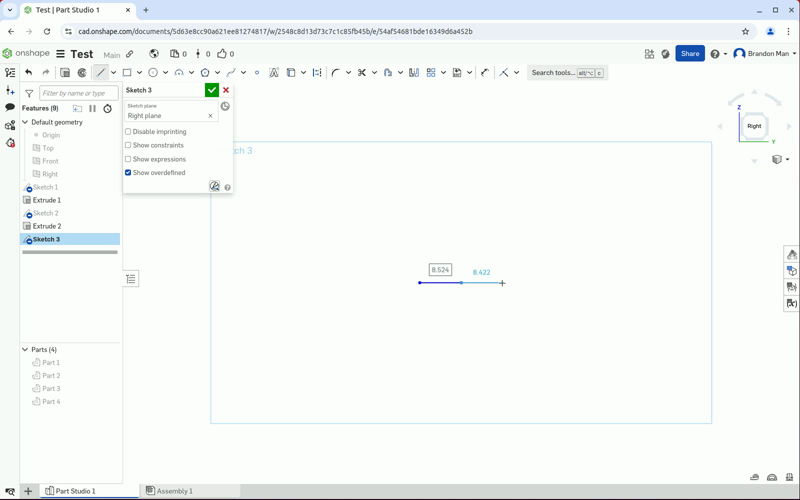
mouse_move(502, 221)
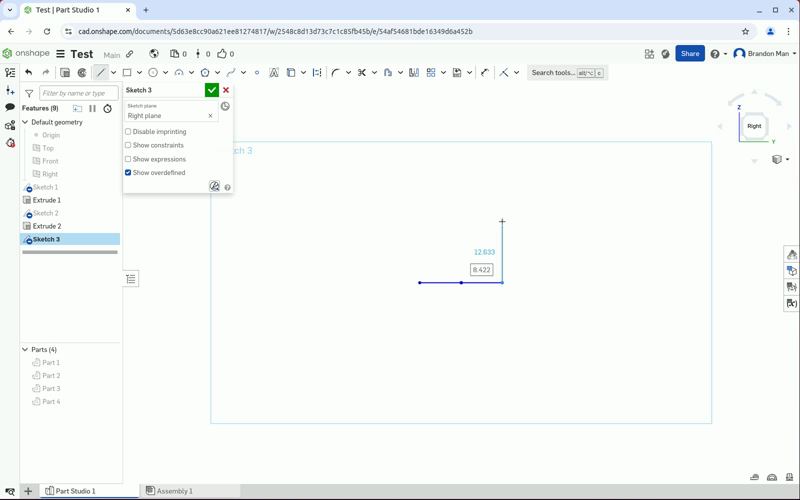
click(502, 221)
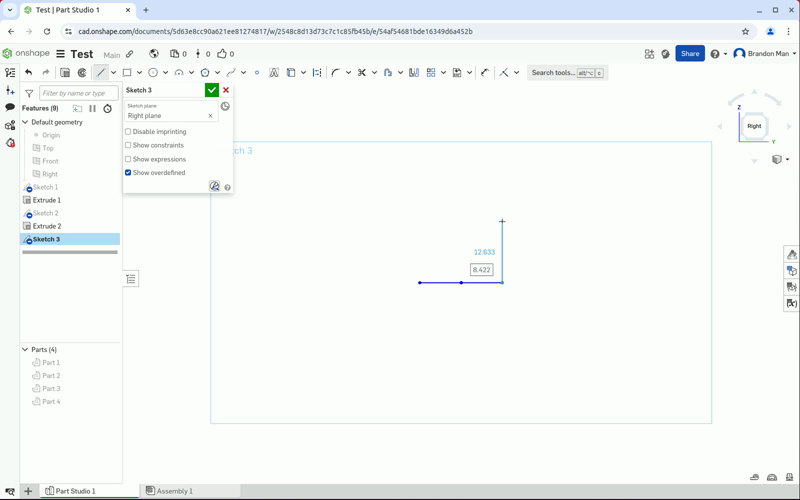
key_up(shift)
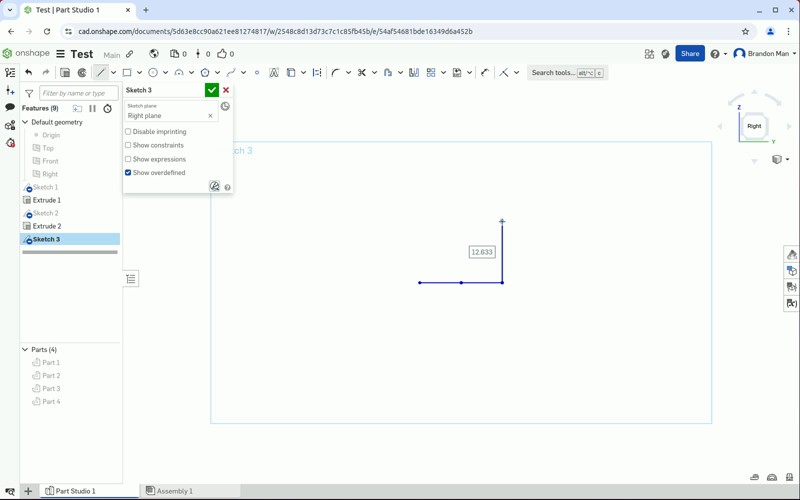
key_down(shift)
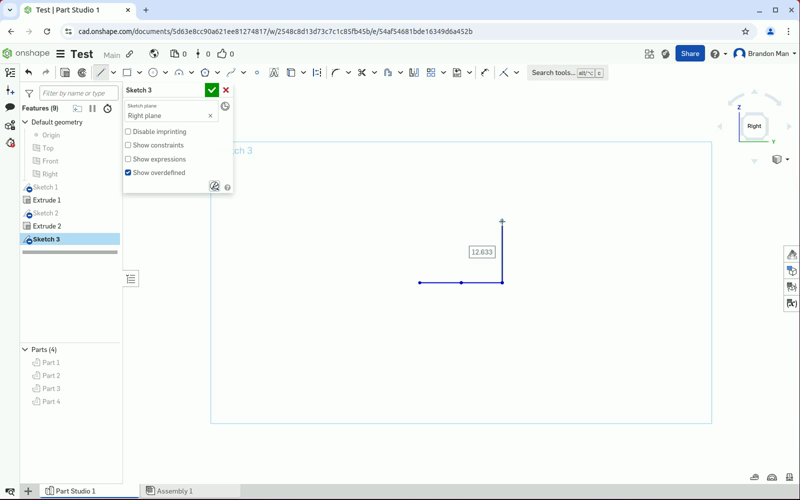
mouse_move(532, 221)
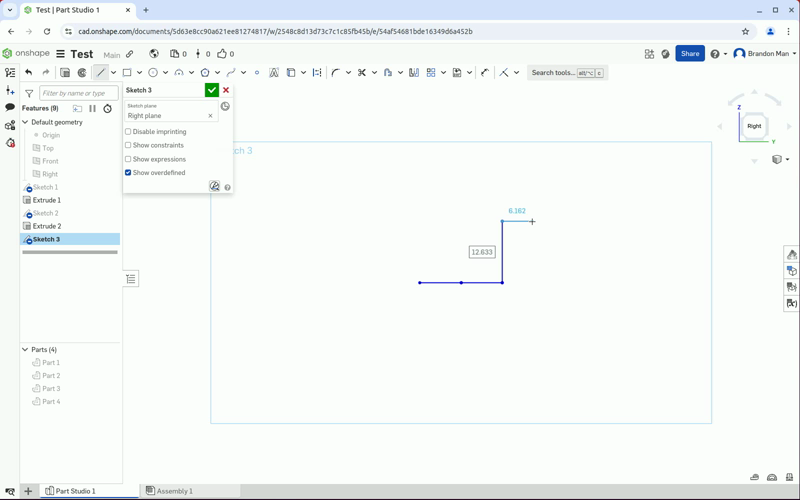
mouse_move(481, 200)
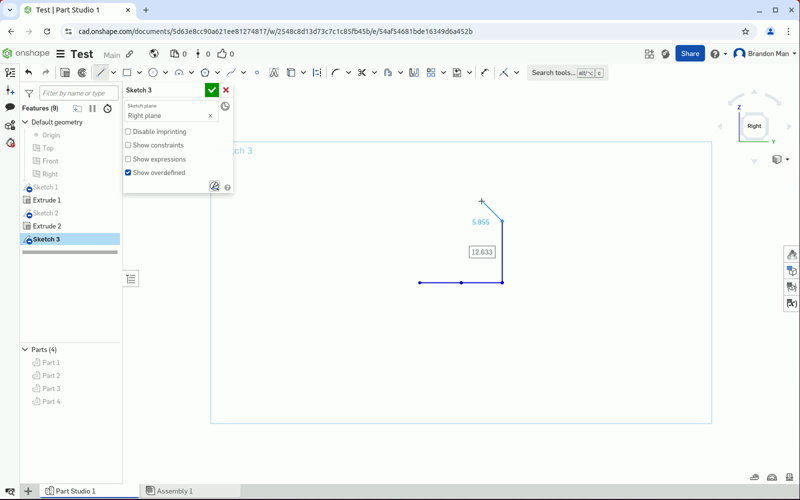
click(481, 200)
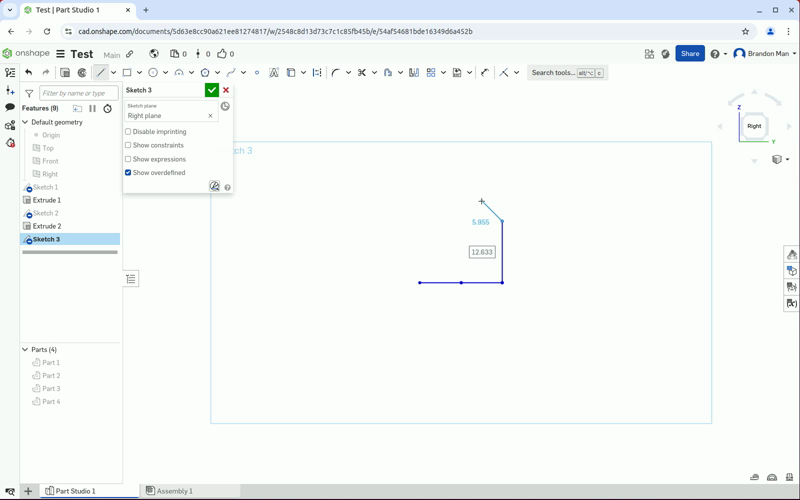
key_up(shift)
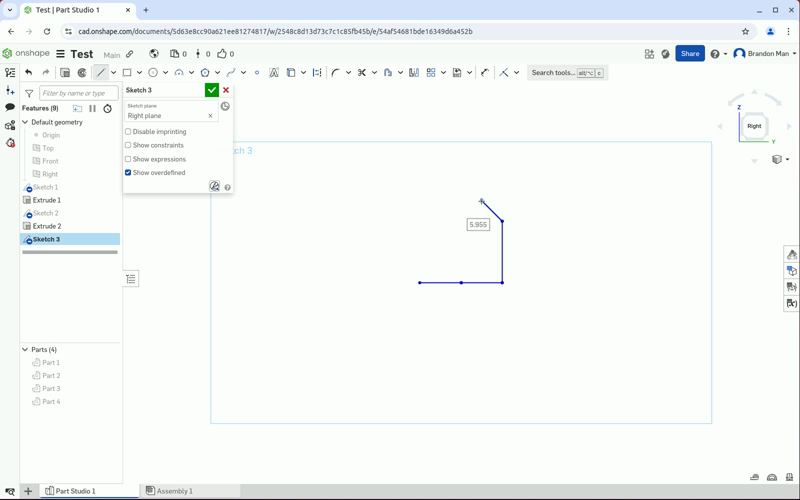
key_down(shift)
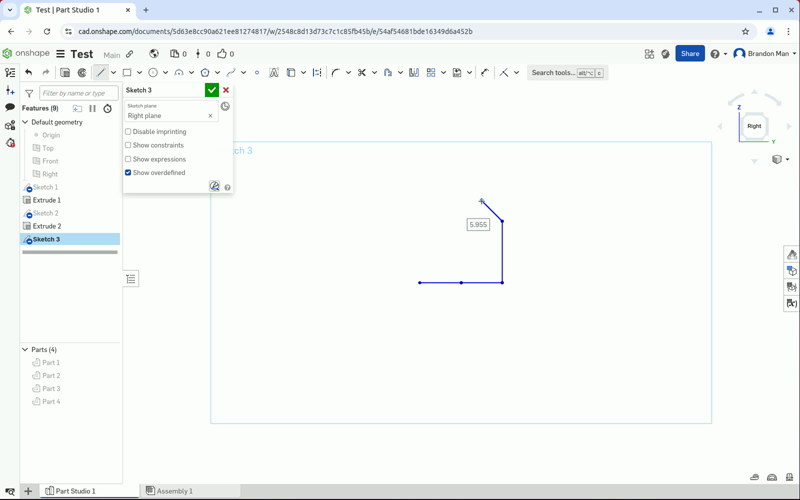
mouse_move(511, 200)
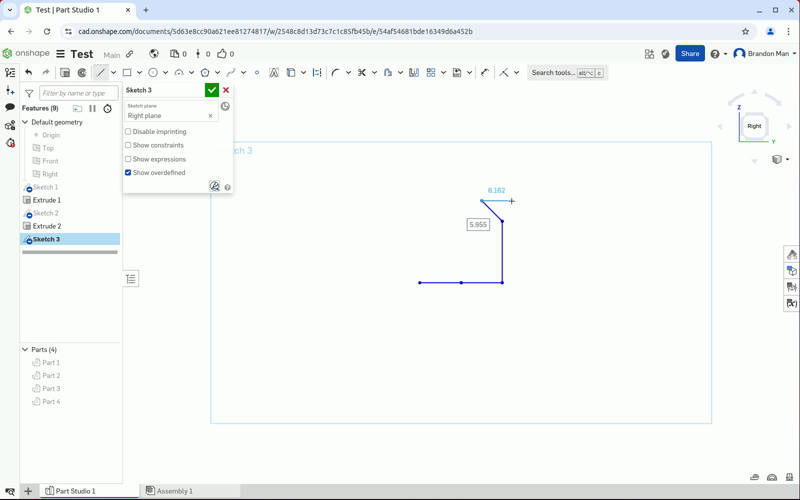
mouse_move(440, 200)
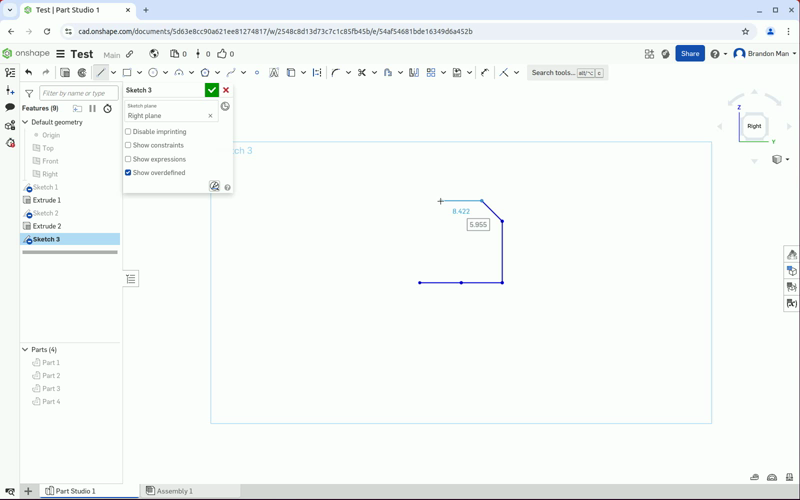
click(440, 200)
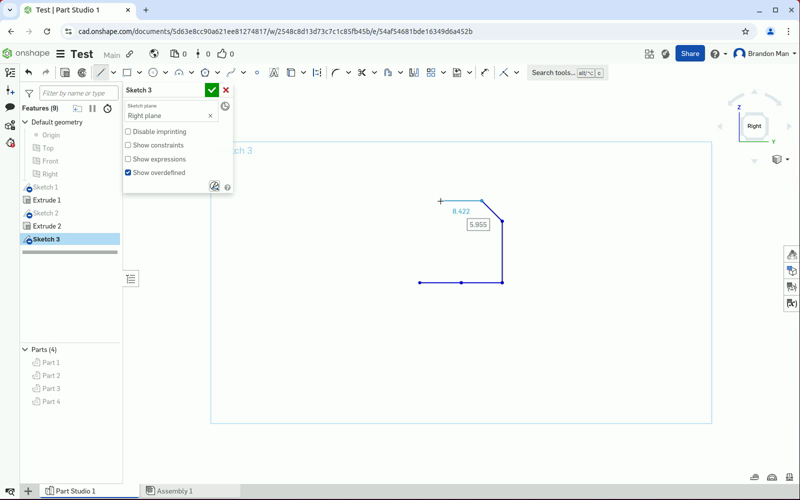
key_up(shift)
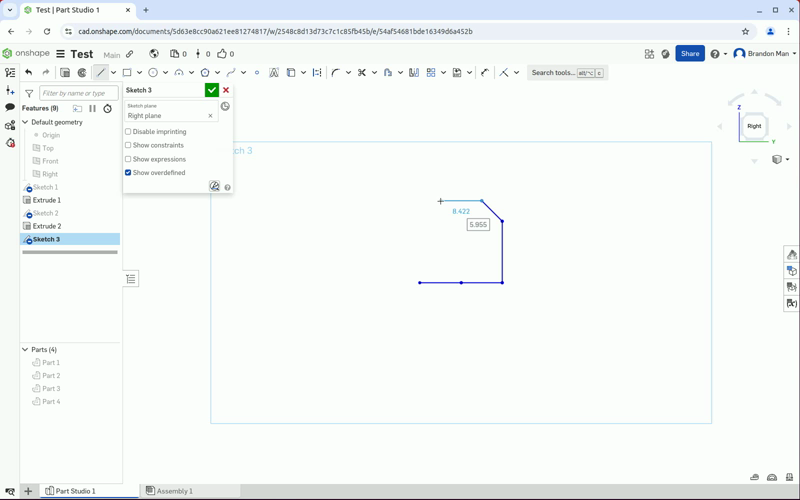
key_down(shift)
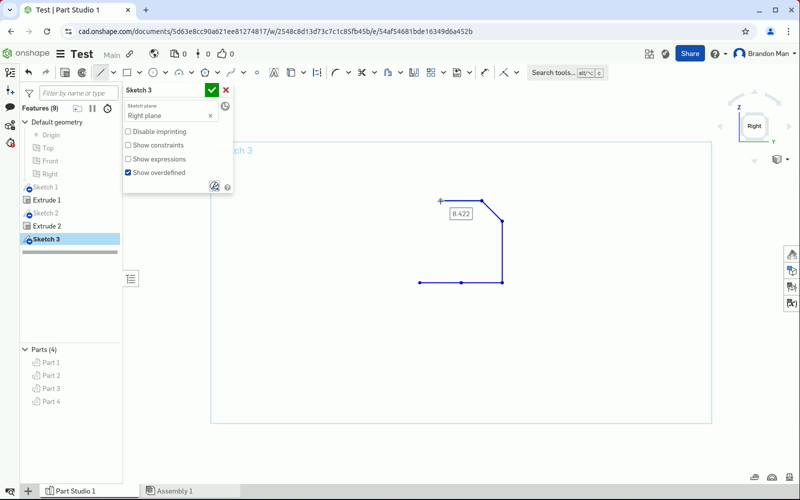
mouse_move(470, 200)
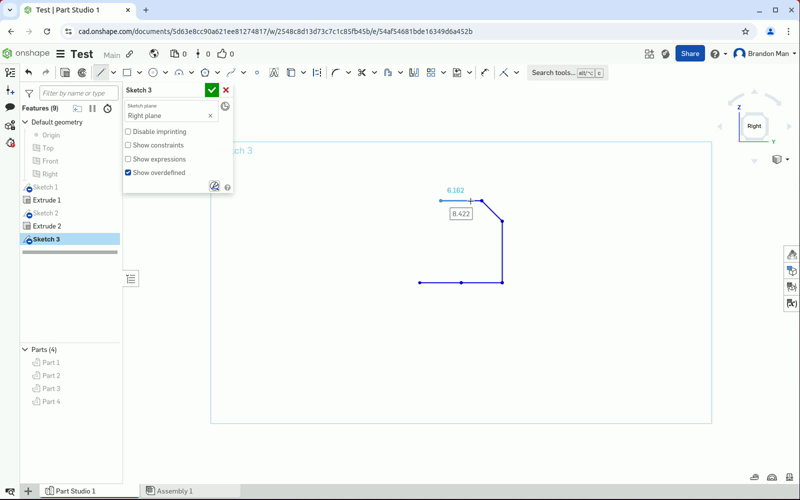
mouse_move(419, 221)
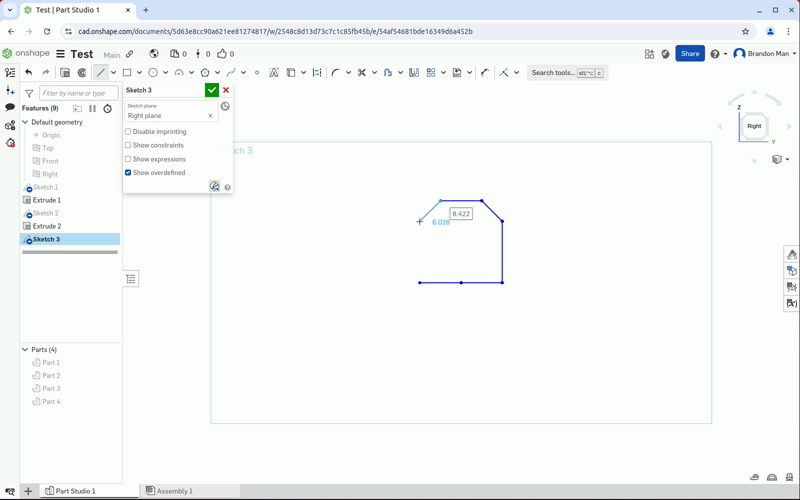
click(419, 221)
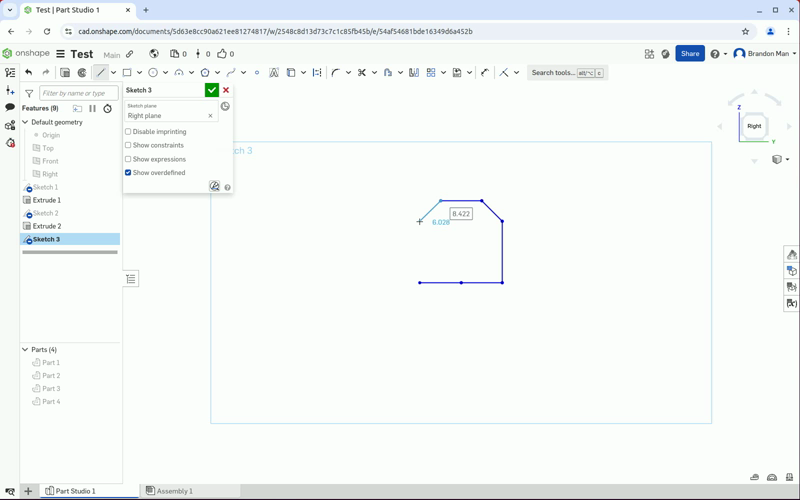
key_up(shift)
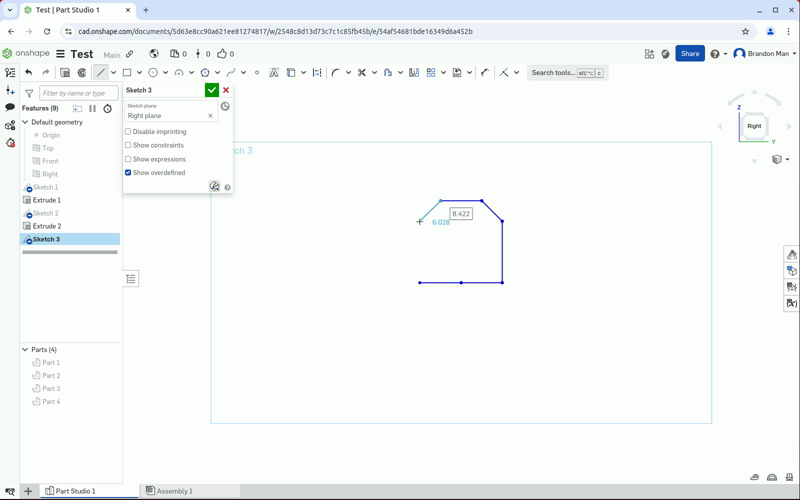
key_down(shift)
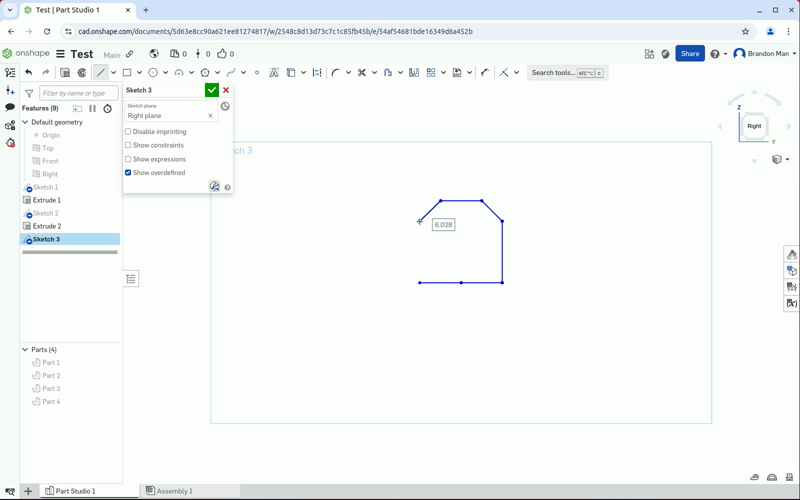
mouse_move(419, 282)
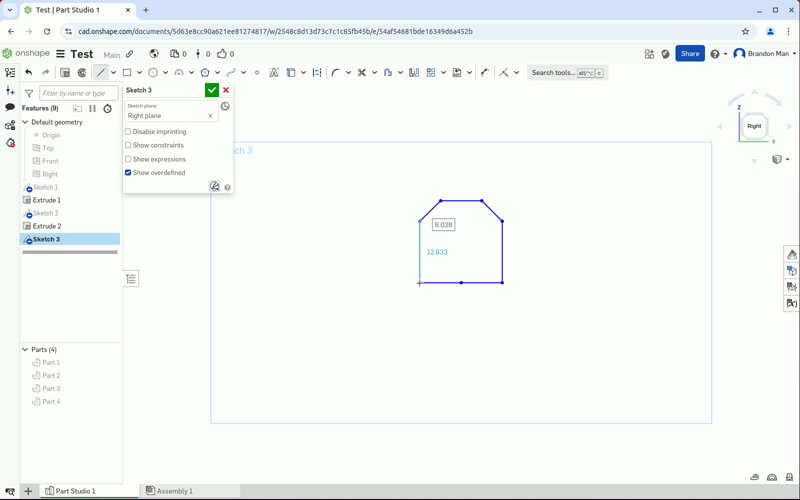
key_up(shift)
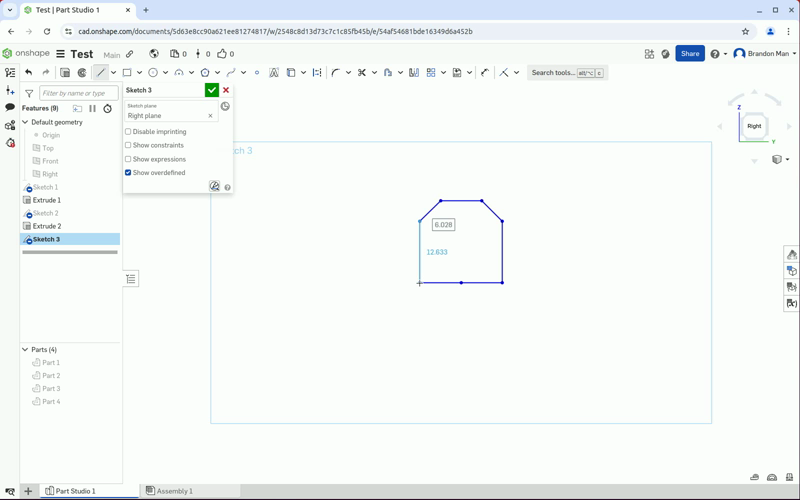
click(419, 282)
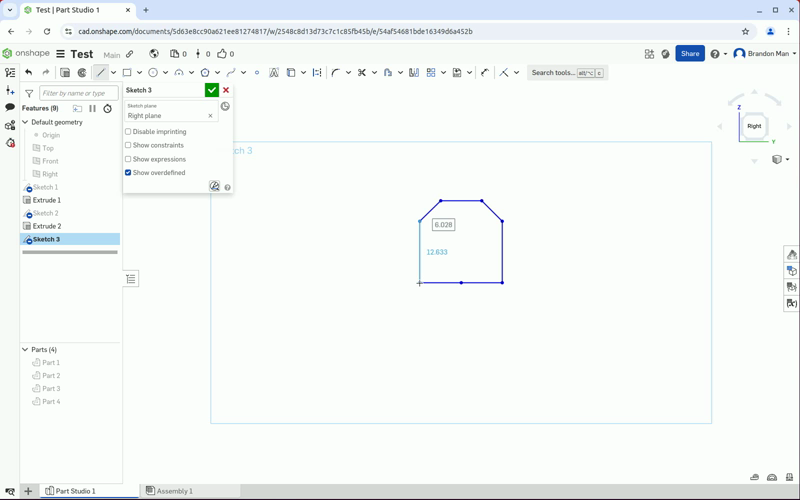
key(esc)
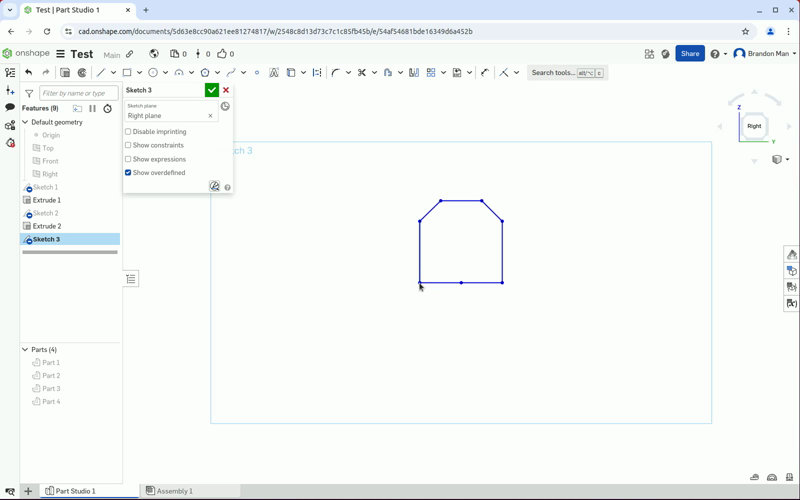
mouse_move(488, 240)
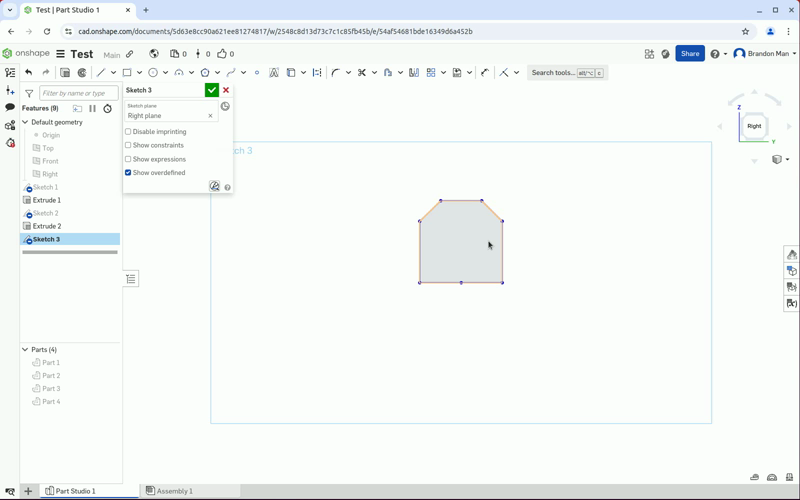
click(488, 240)
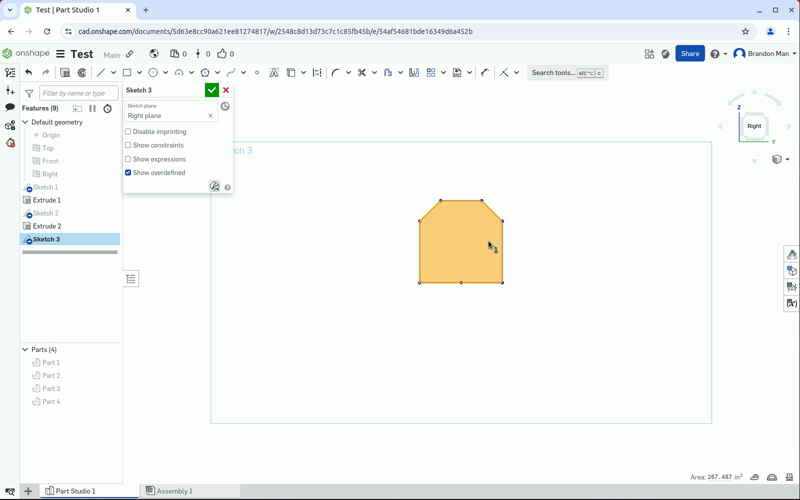
mouse_move(73, 352)
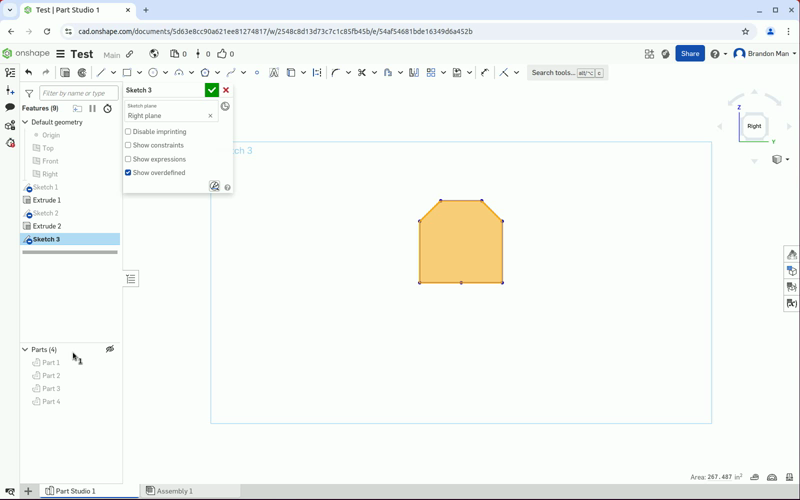
key(shift+y)
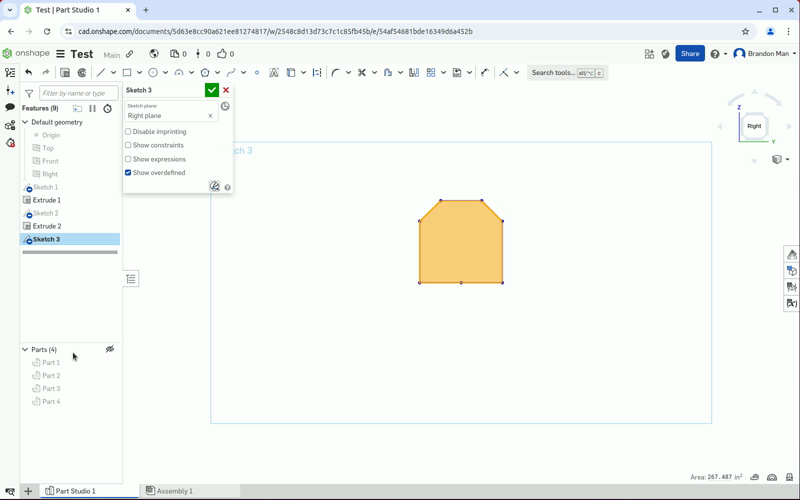
key(shift+e)
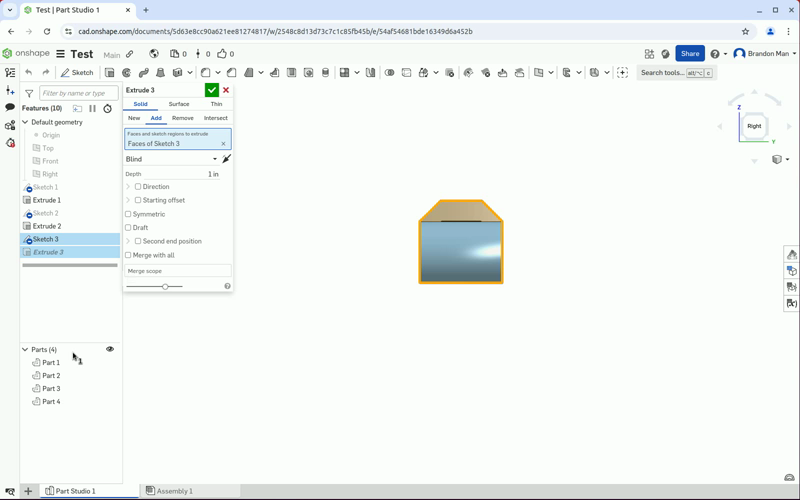
mouse_move(143, 106)
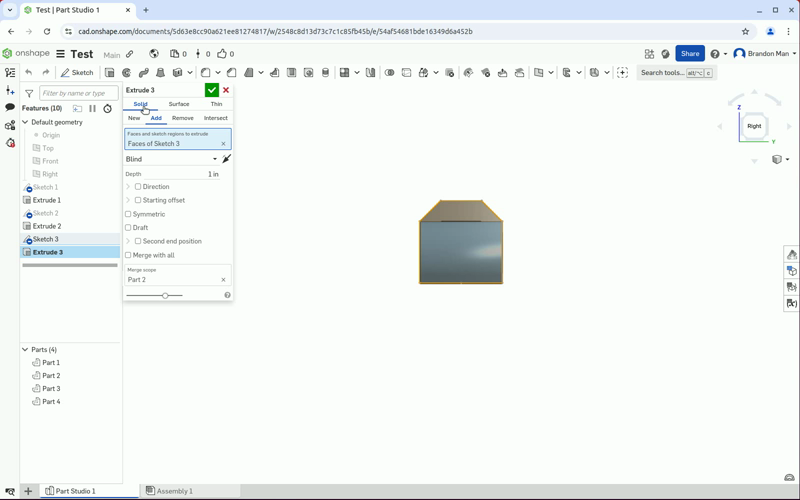
click(143, 106)
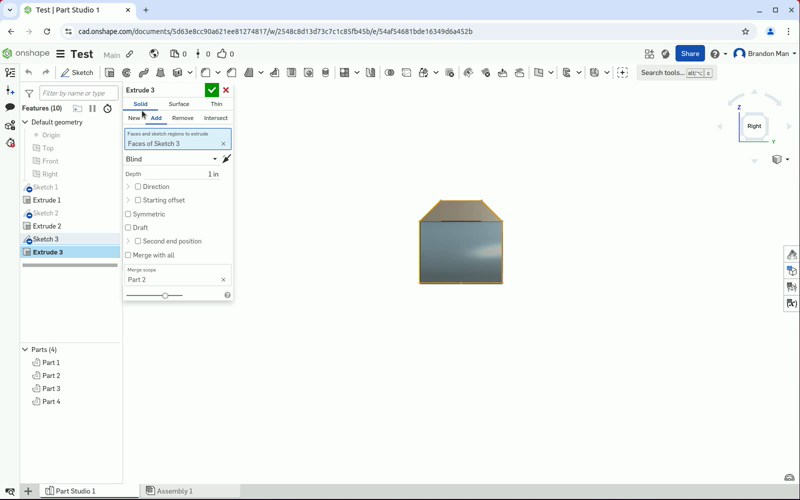
mouse_move(137, 120)
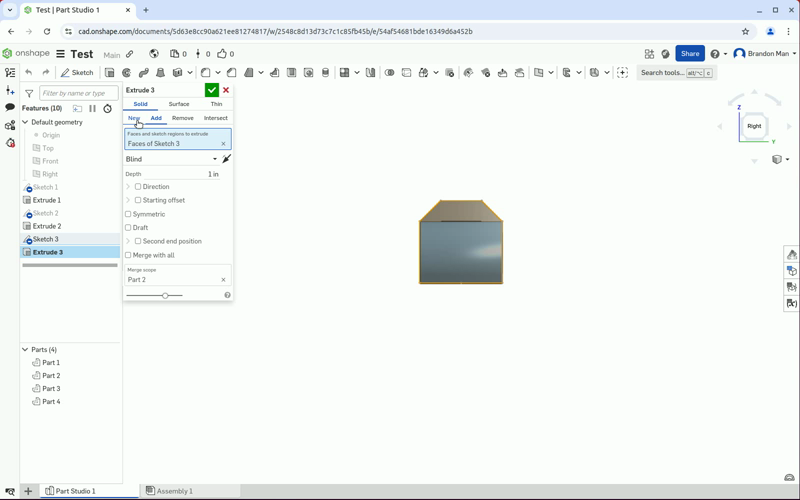
click(137, 120)
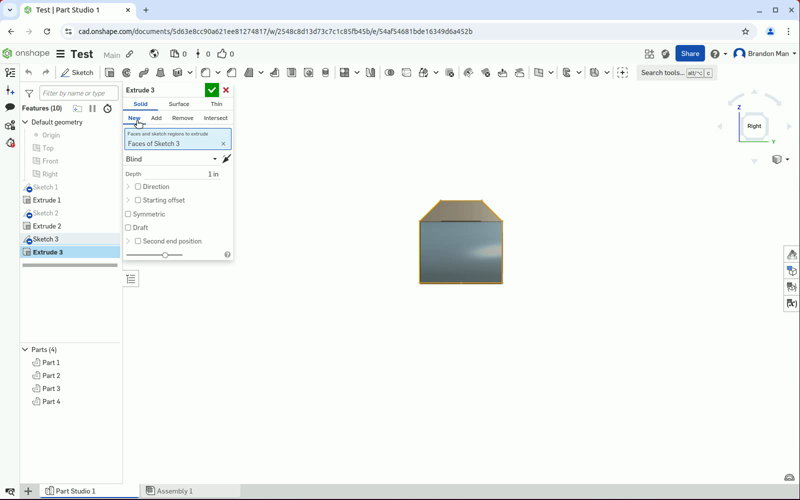
key(tab, 4)
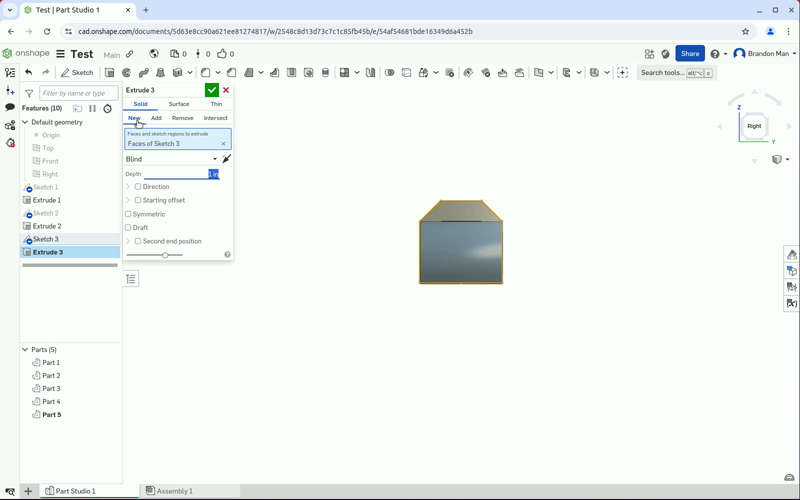
text(8.425)
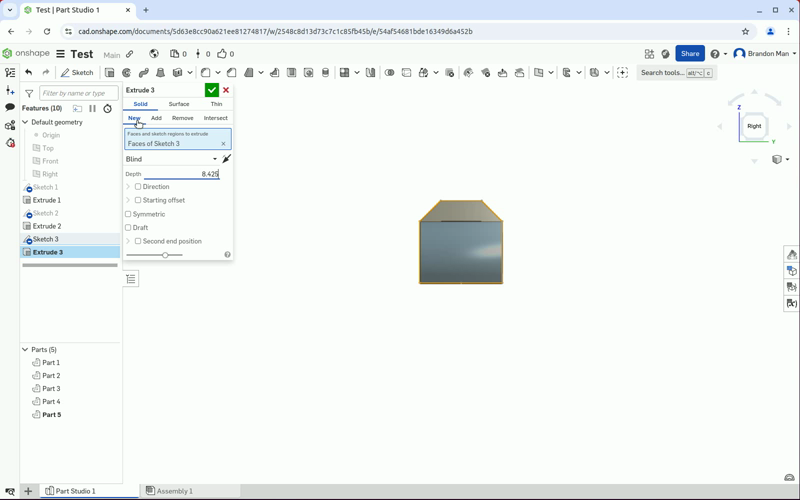
key(enter)
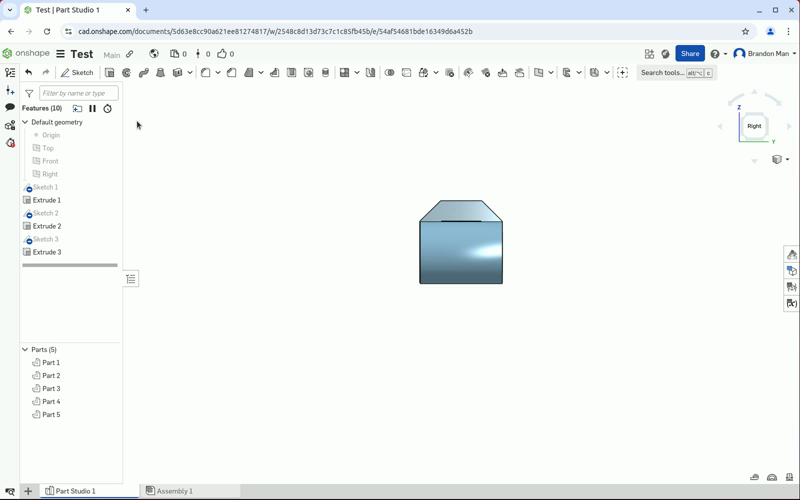
key(shift+h)
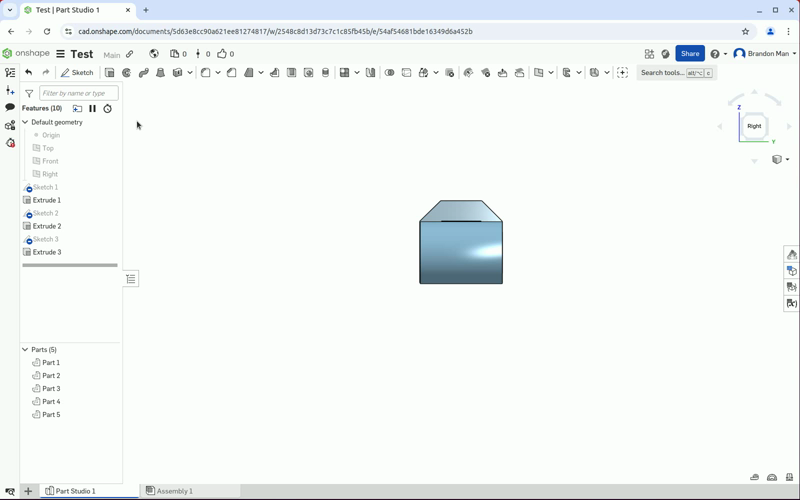
key(shift+h)
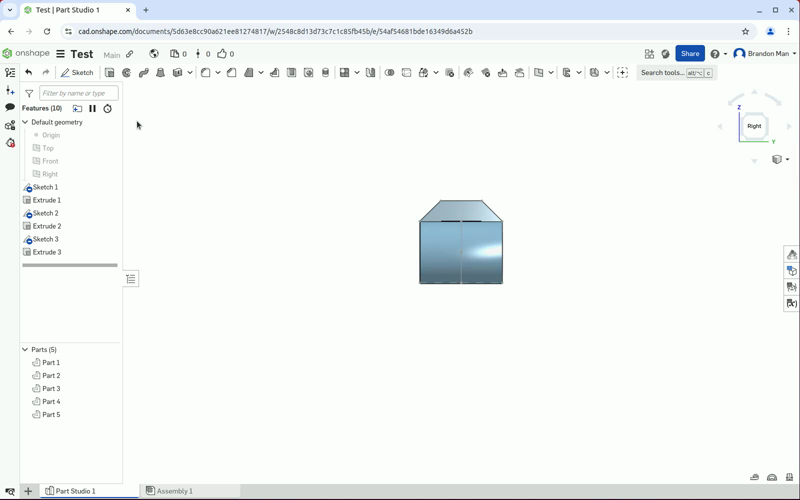
key(shift+7)
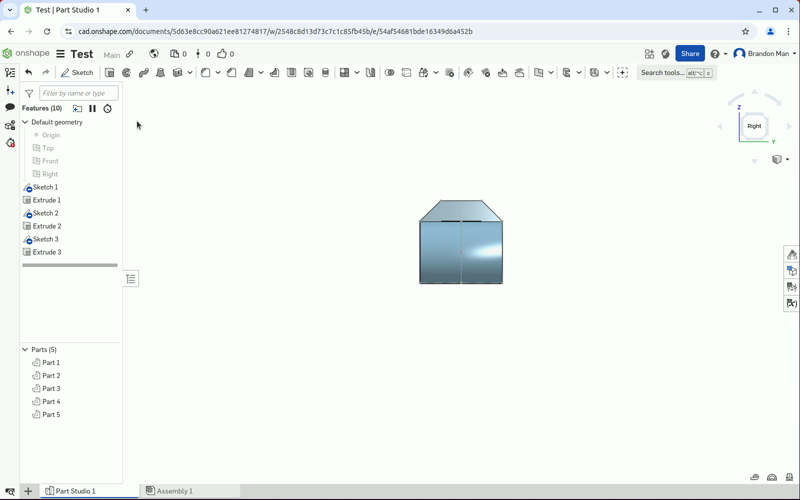
key(right, 2)
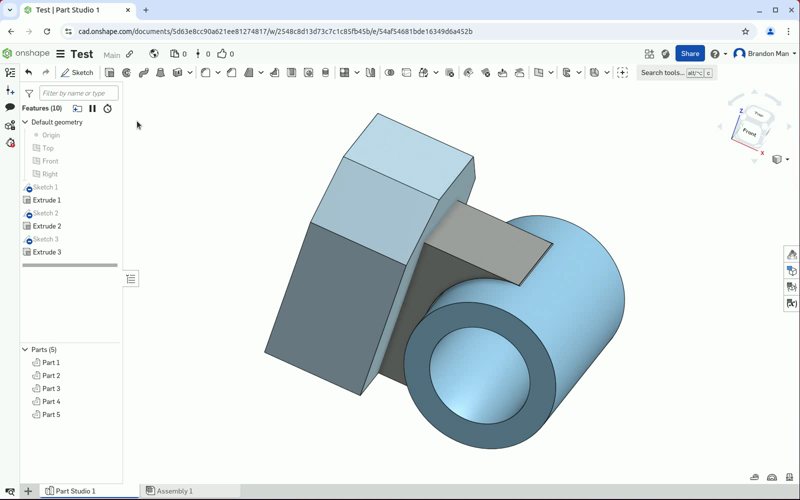
key(down, 2)
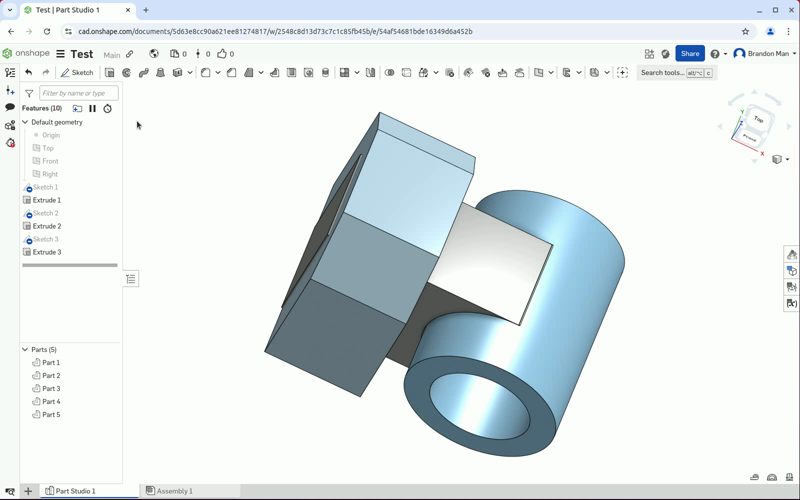
key(up, 2)
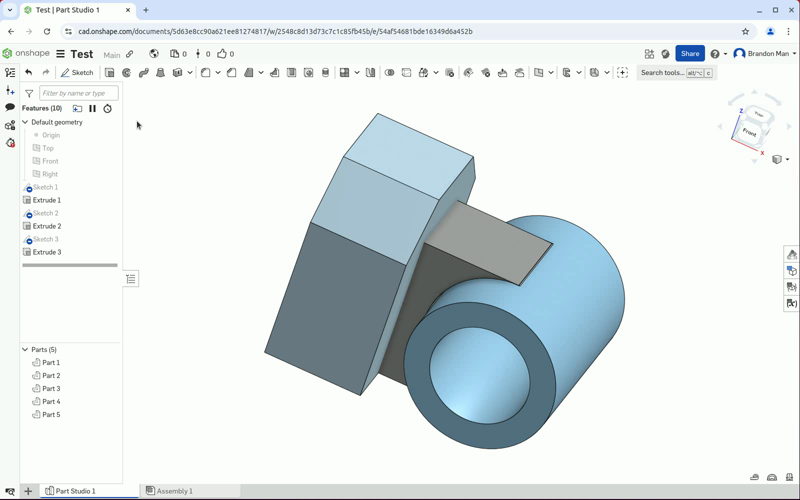
key(left, 2)
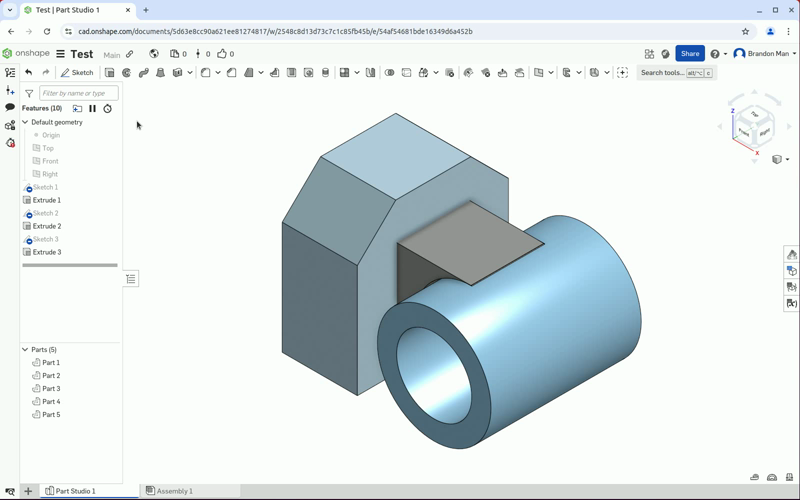
mouse_move(73, 189)
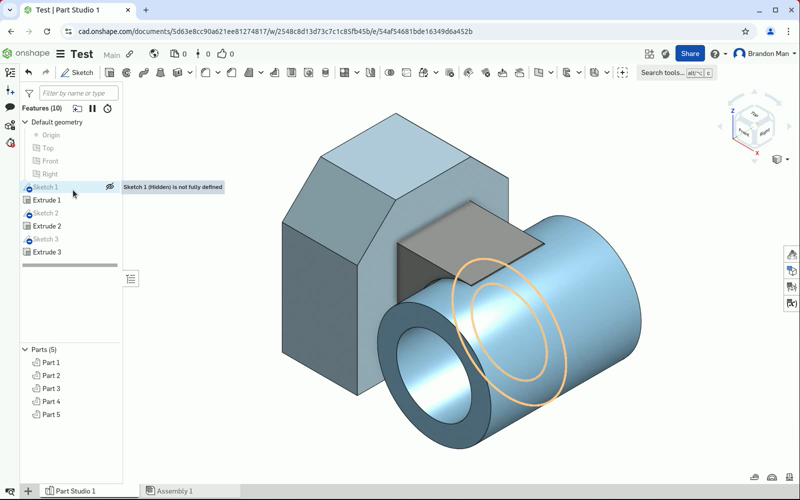
click(73, 189)